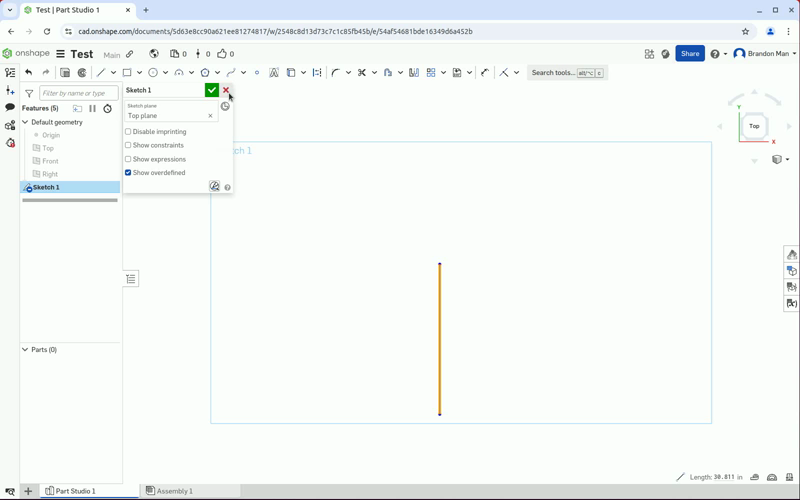
key(shift+h)
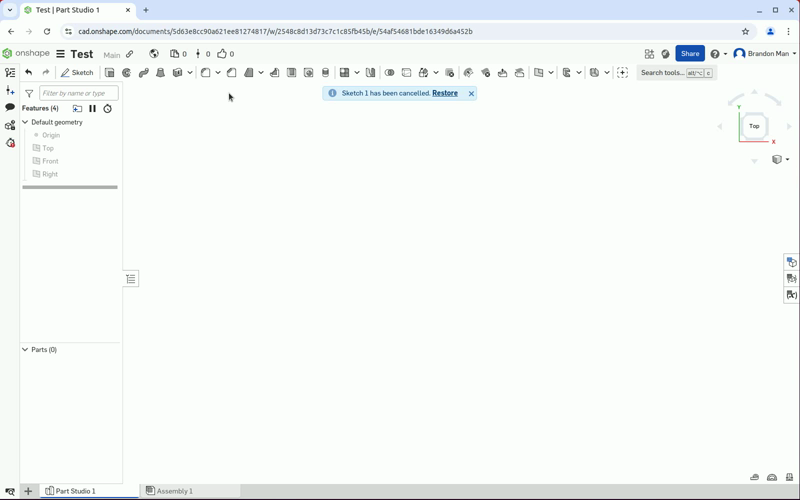
mouse_move(73, 352)
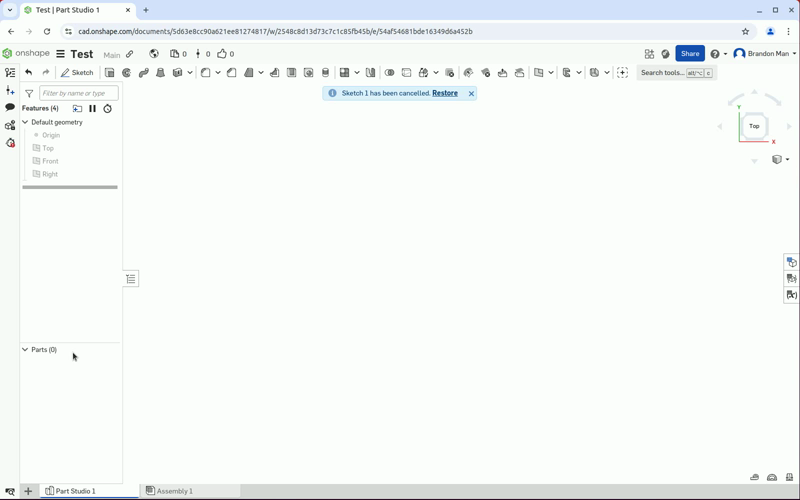
key(y)
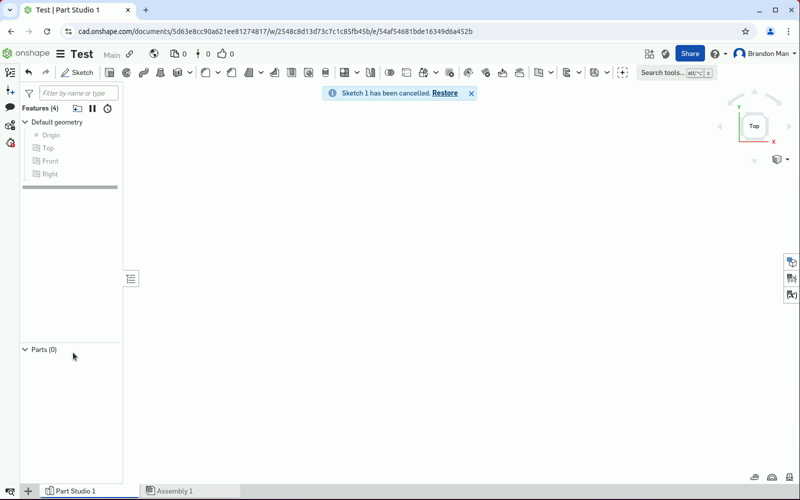
key(shift+p)
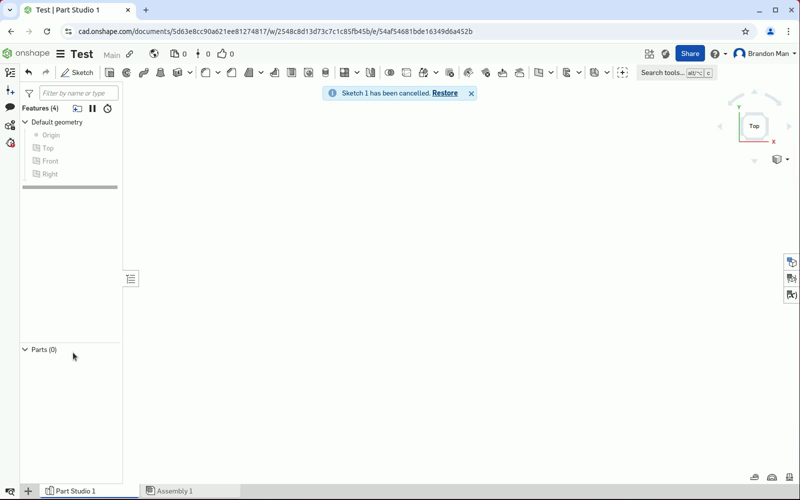
key(space)
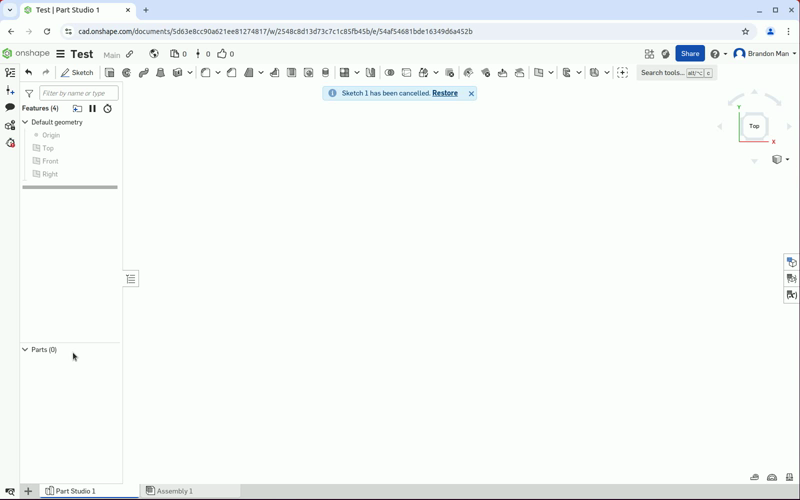
key_down(shift)
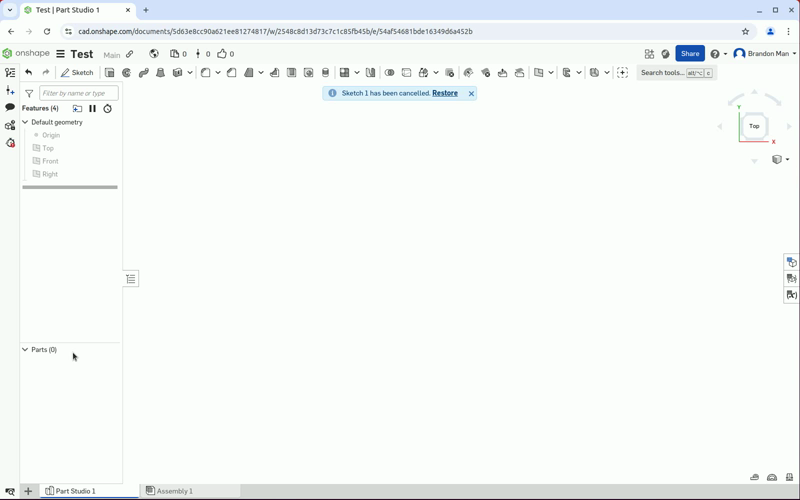
key(up)
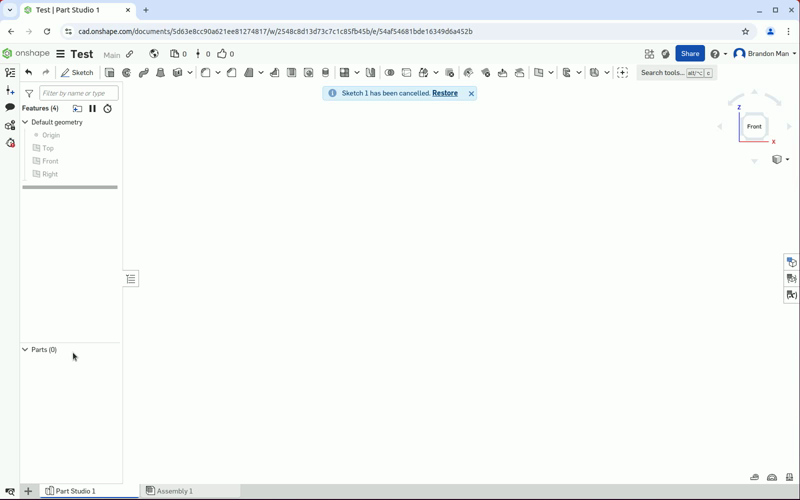
key_up(shift)
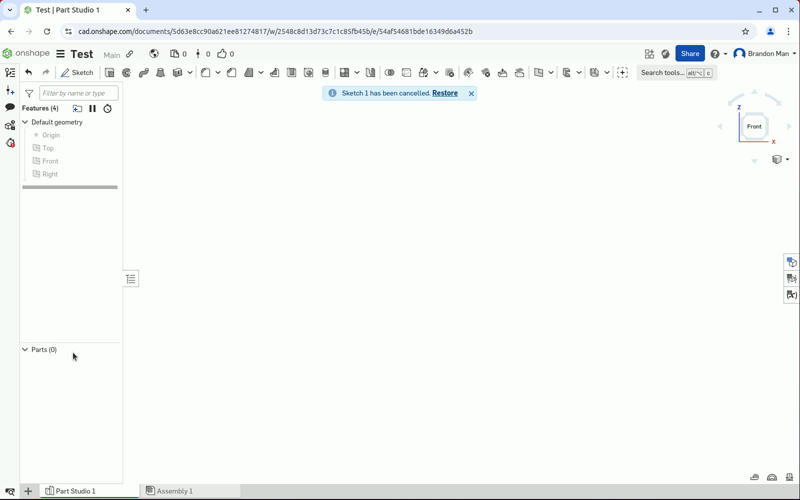
mouse_move(73, 352)
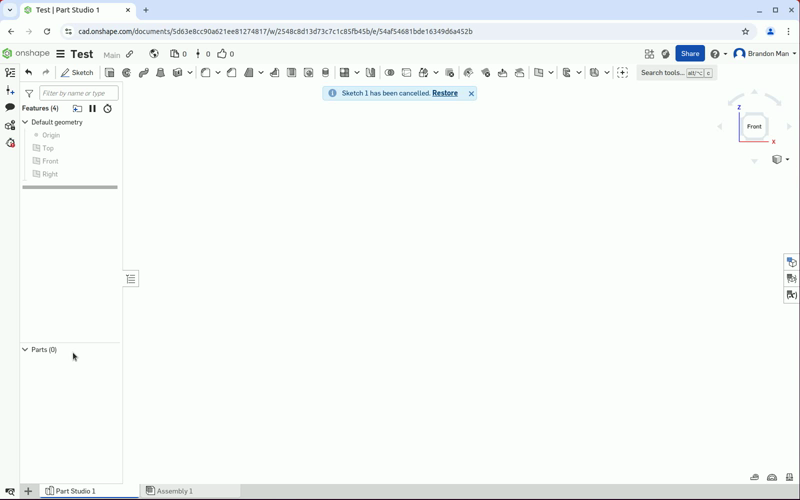
key(shift+y)
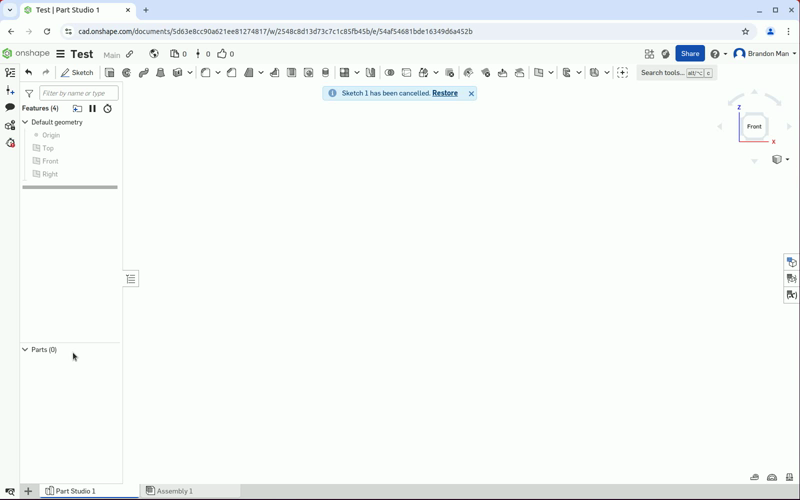
key(shift+s)
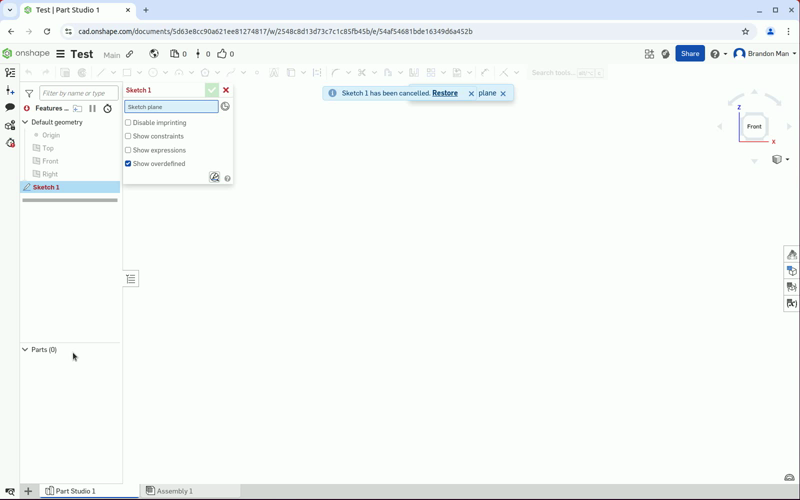
mouse_move(73, 163)
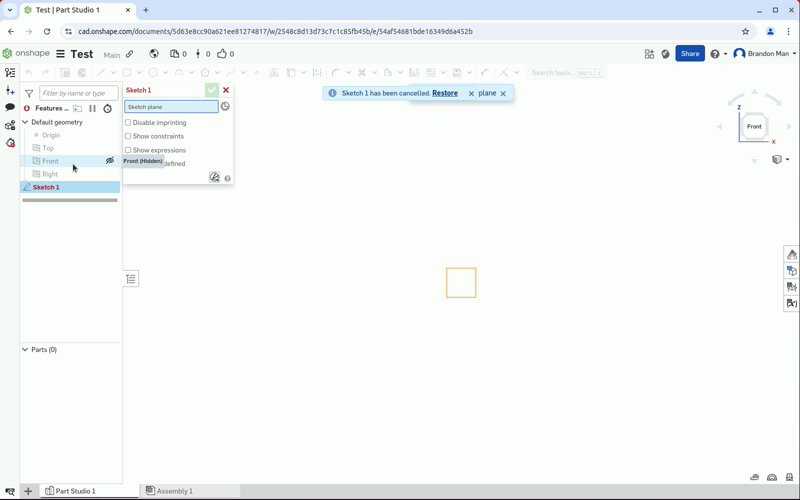
click(73, 163)
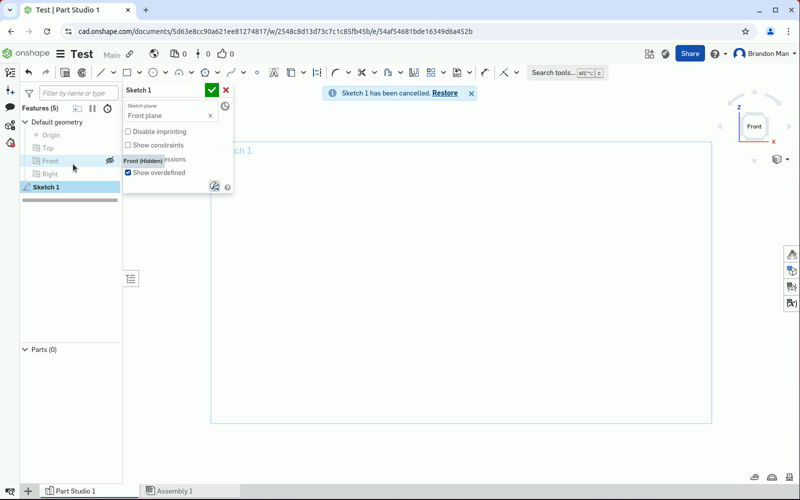
mouse_move(73, 352)
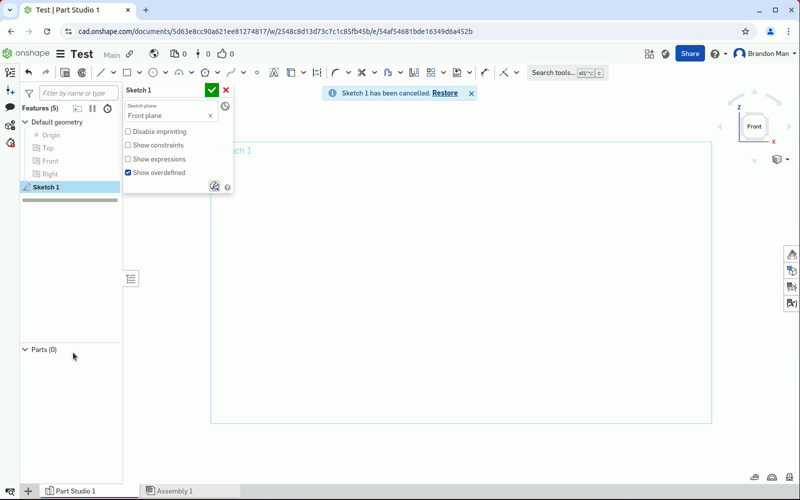
key(y)
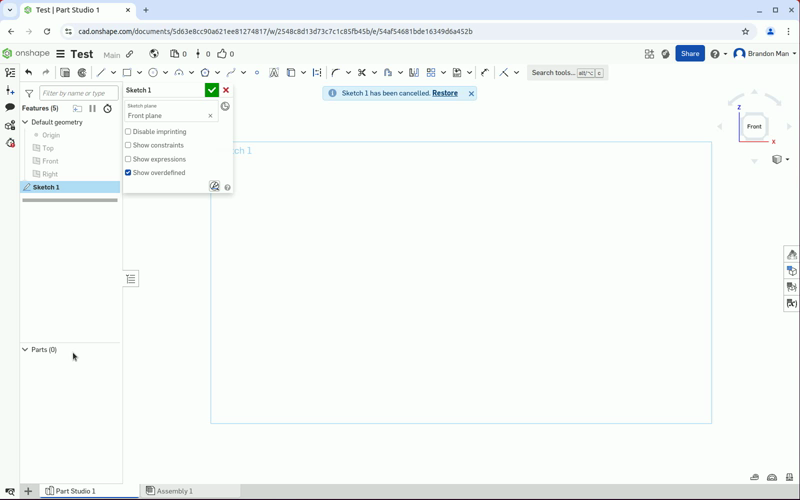
key(l)
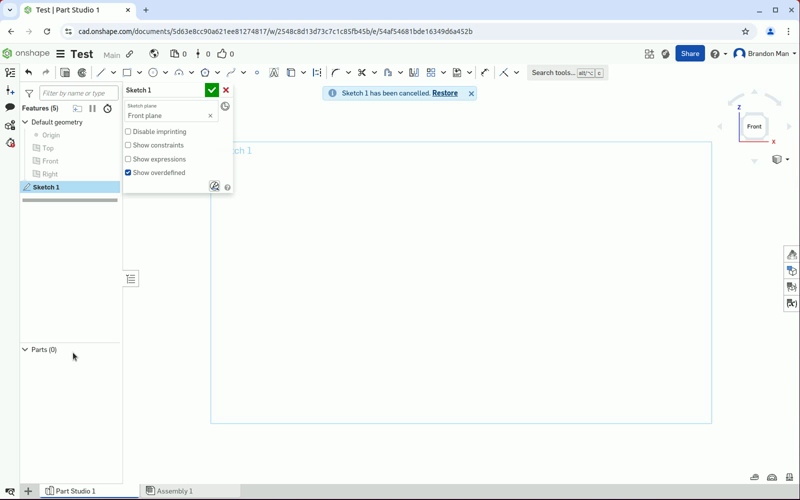
key_down(shift)
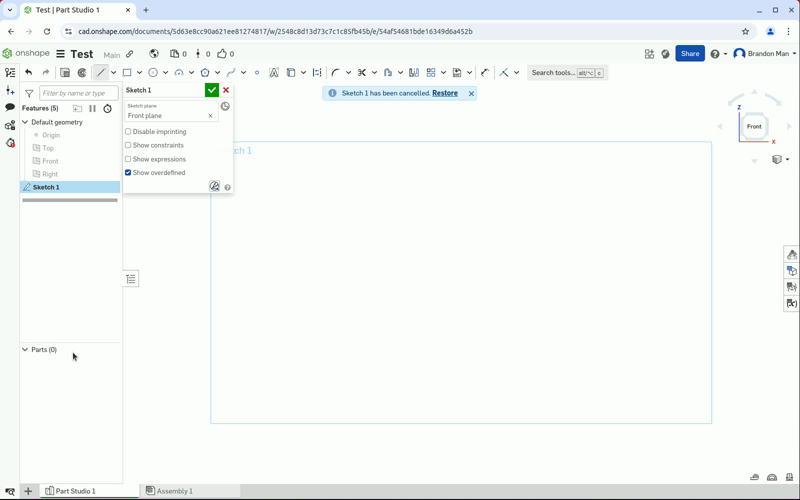
mouse_move(460, 282)
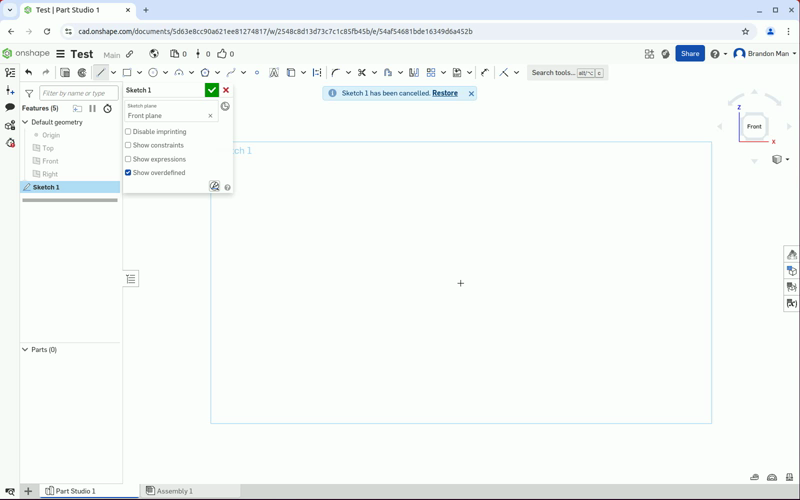
click(460, 282)
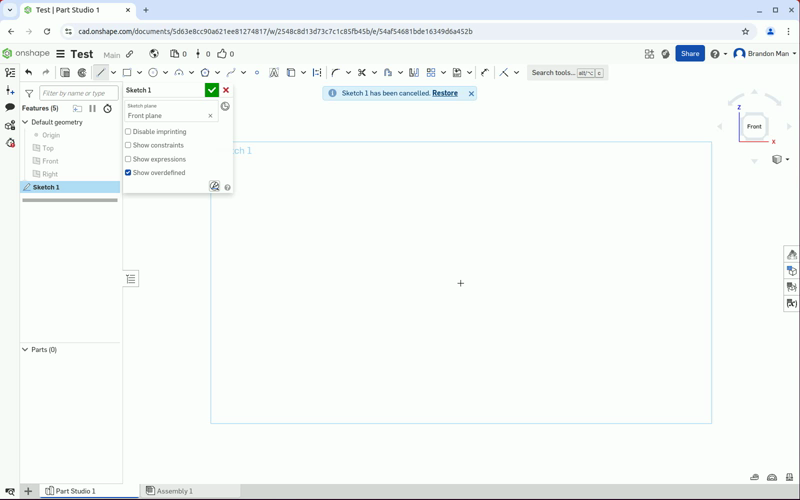
key_up(shift)
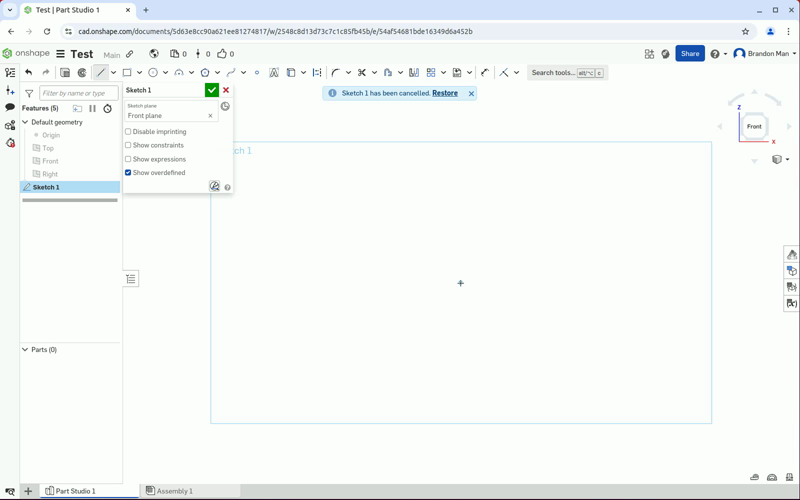
key_down(shift)
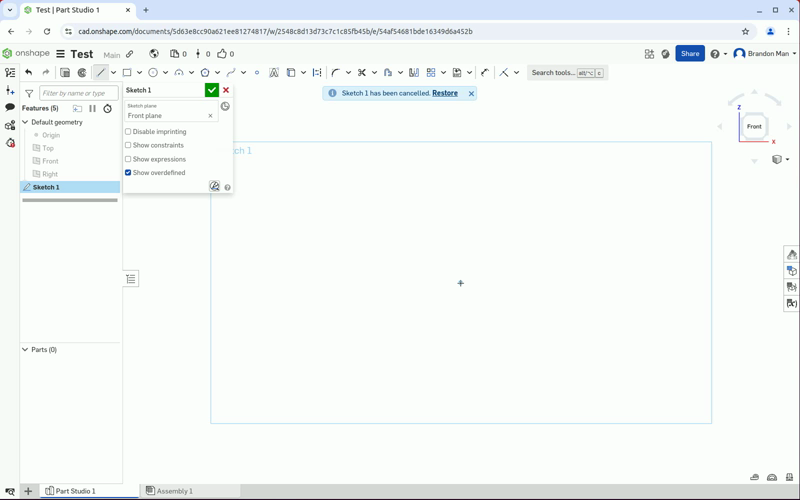
mouse_move(490, 282)
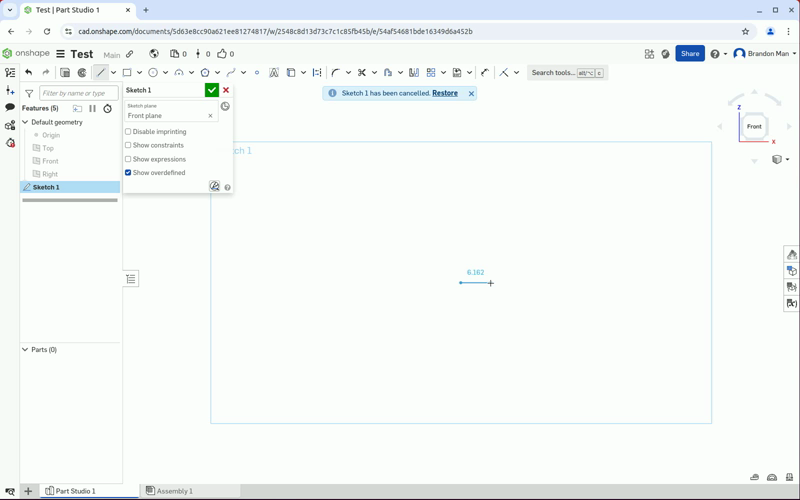
mouse_move(479, 282)
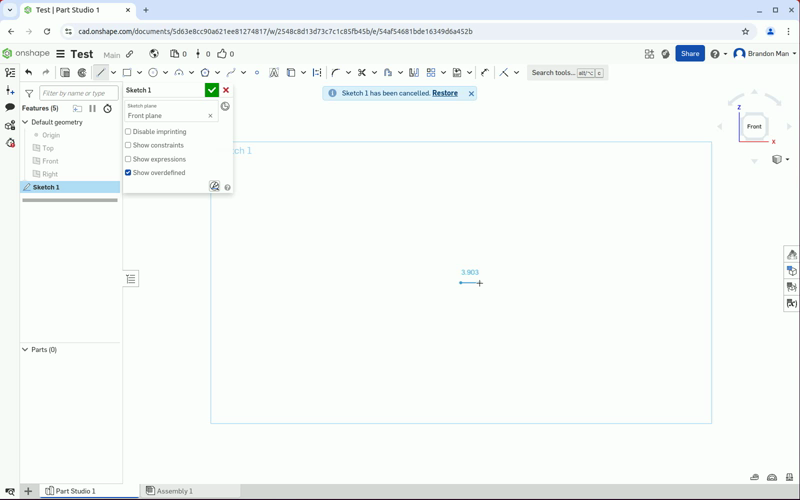
click(479, 282)
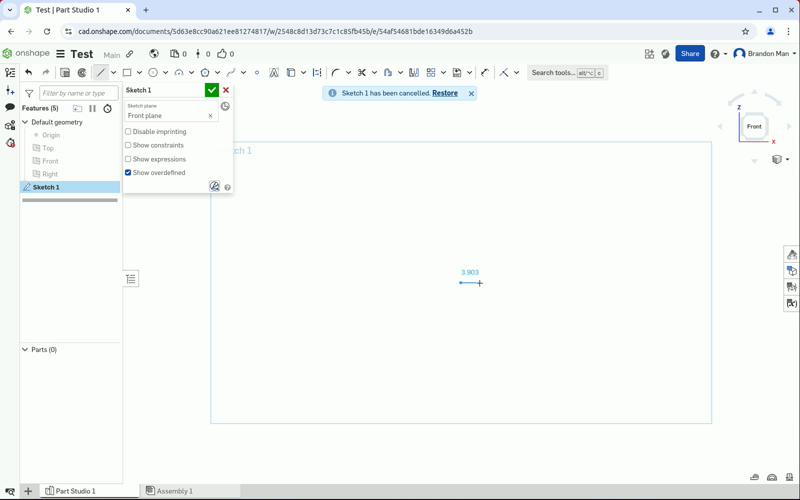
key_up(shift)
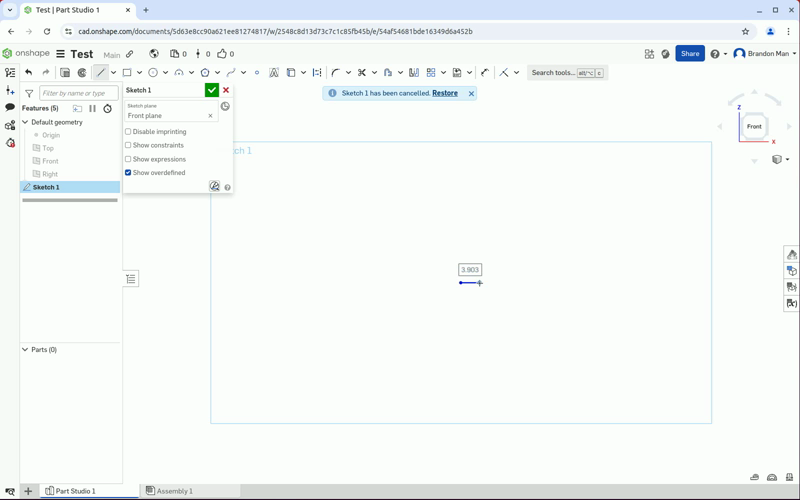
key_down(shift)
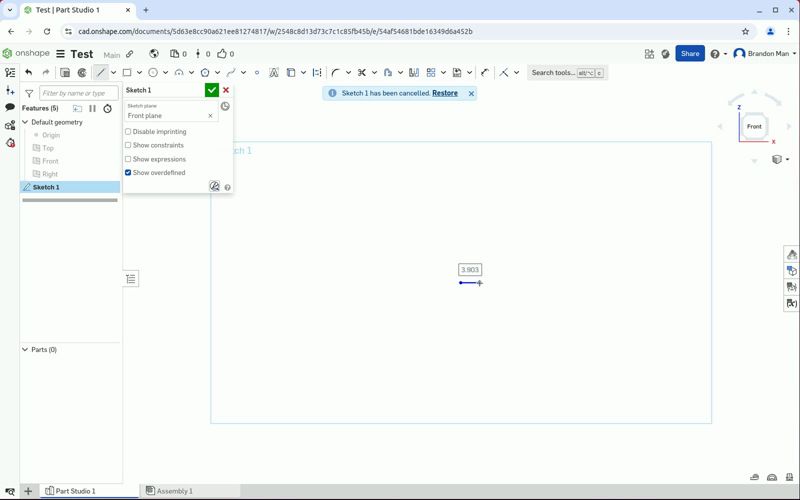
mouse_move(509, 282)
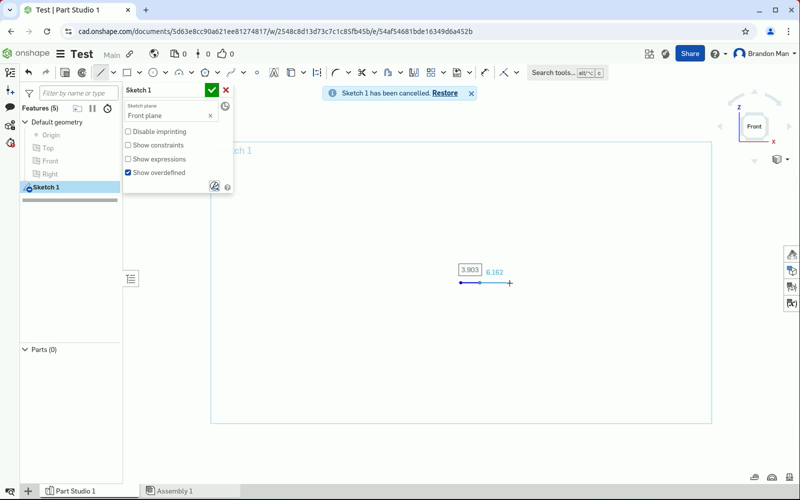
mouse_move(479, 264)
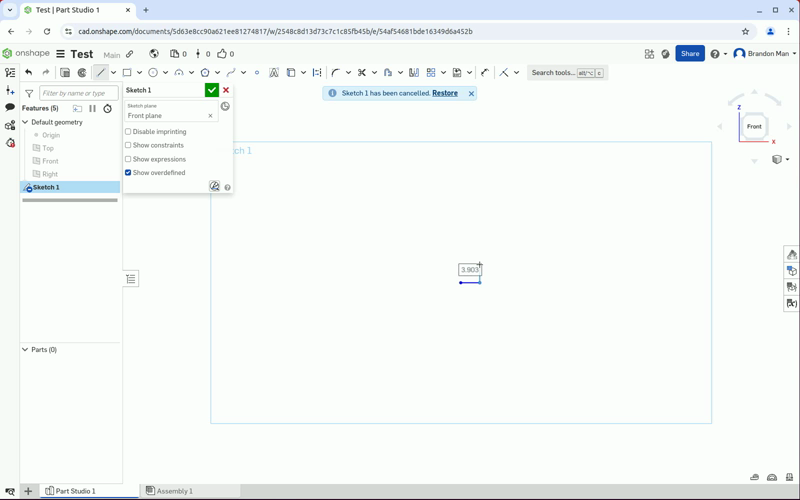
click(479, 264)
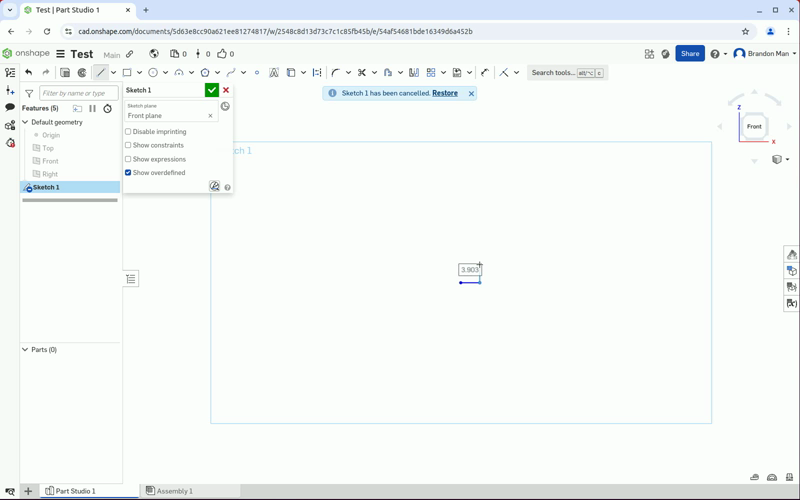
key_up(shift)
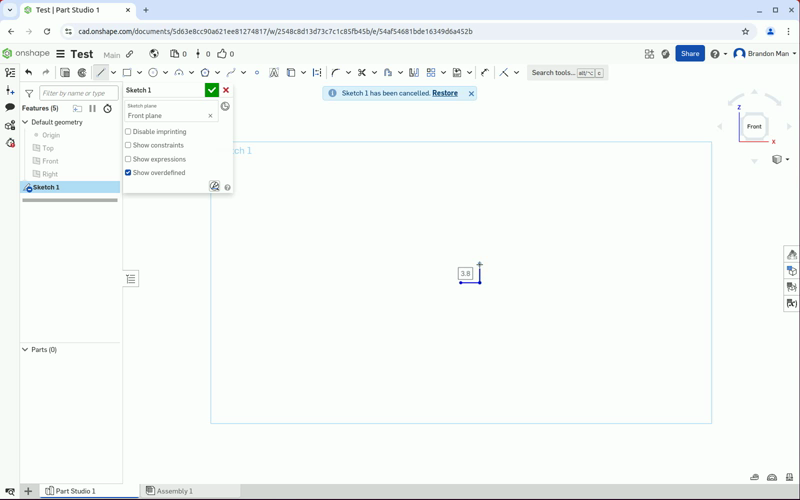
key_down(shift)
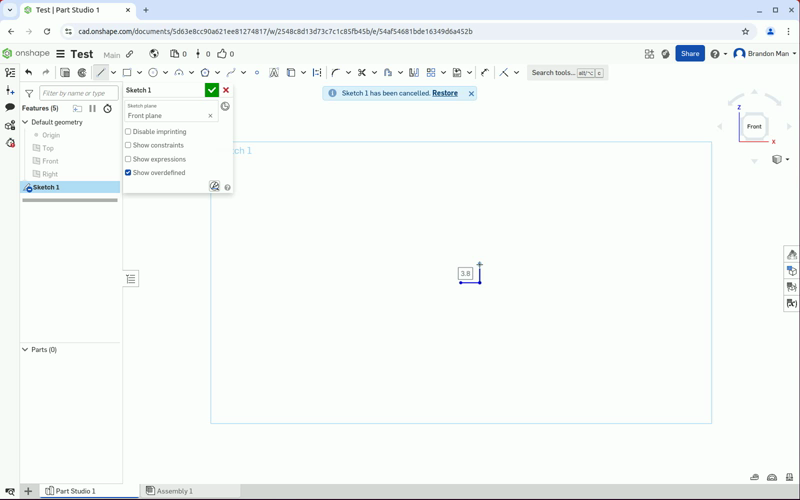
mouse_move(573, 264)
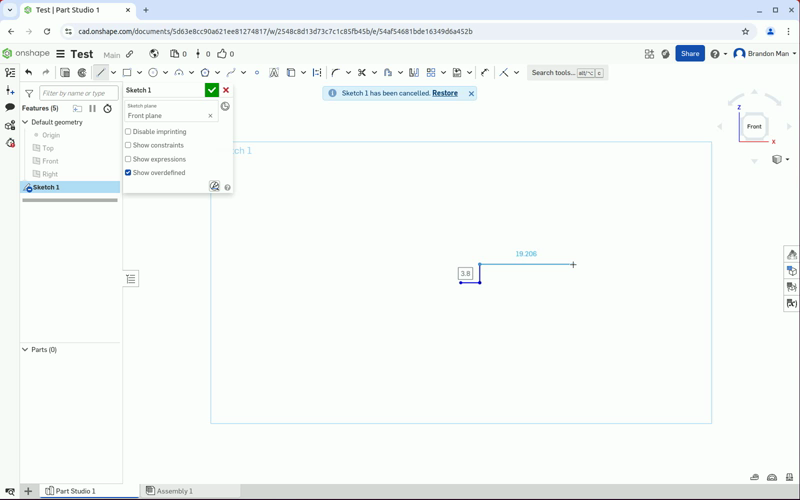
click(573, 264)
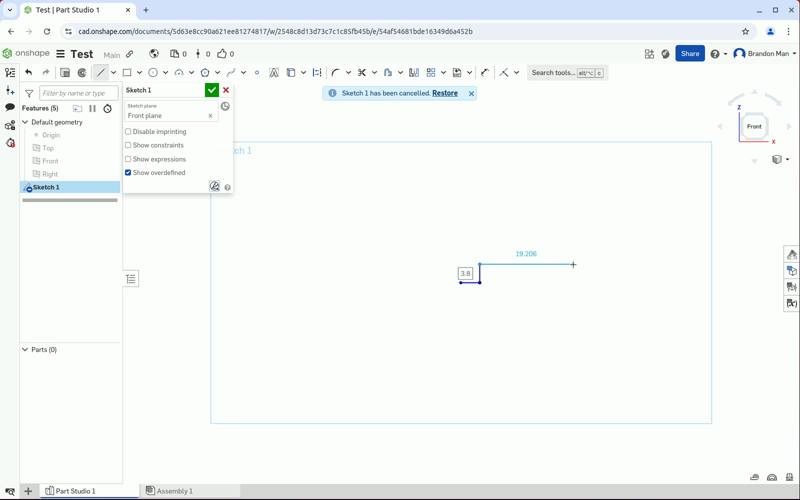
key_up(shift)
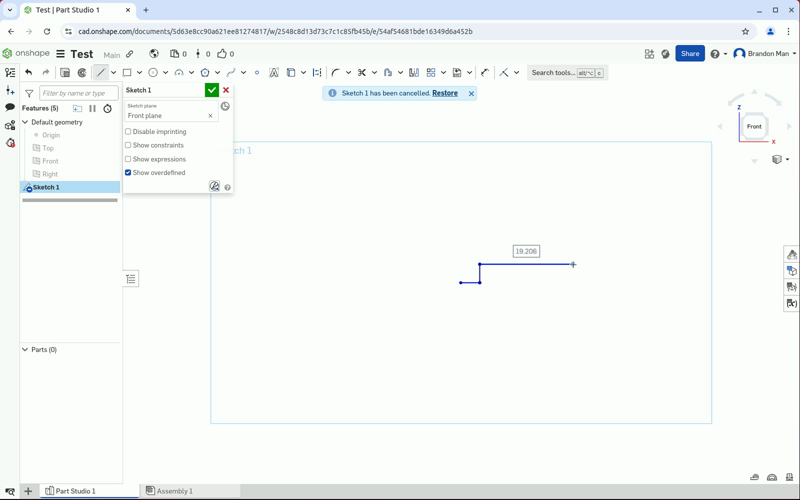
key_down(shift)
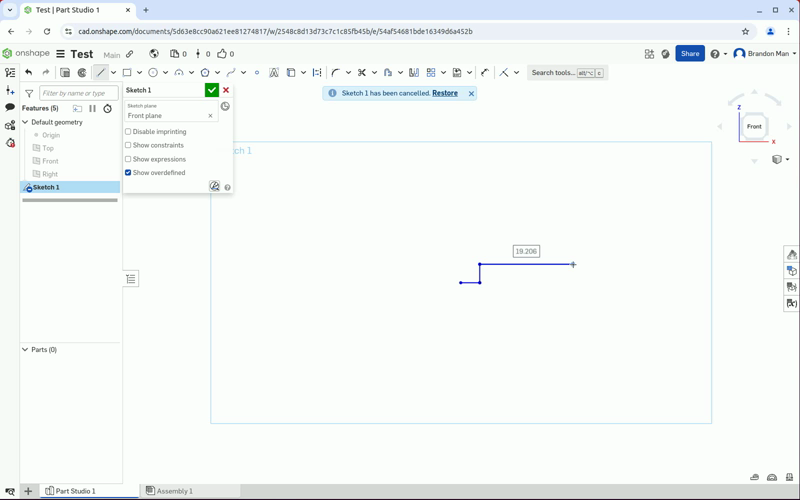
mouse_move(589, 264)
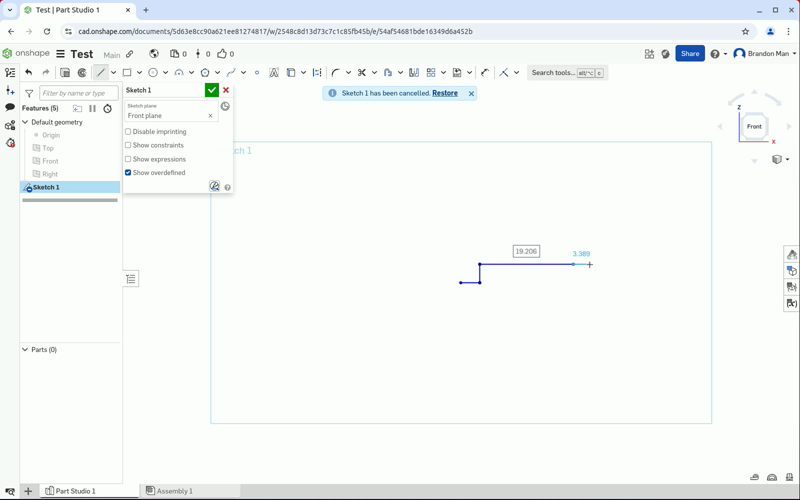
mouse_move(573, 245)
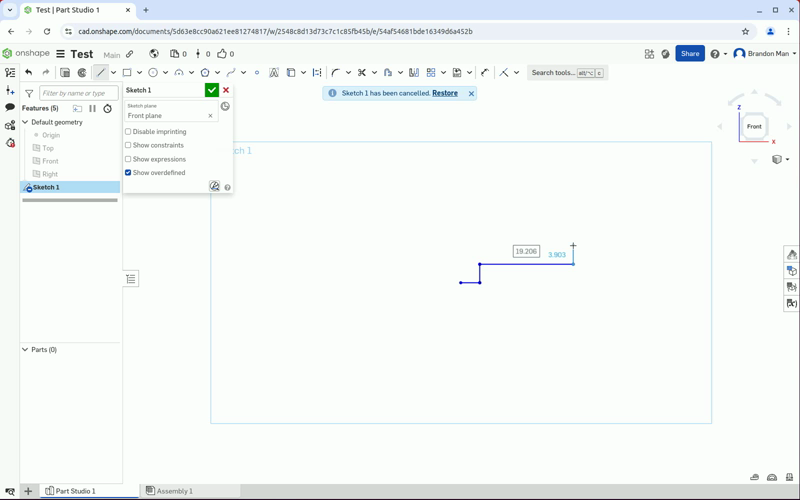
click(573, 245)
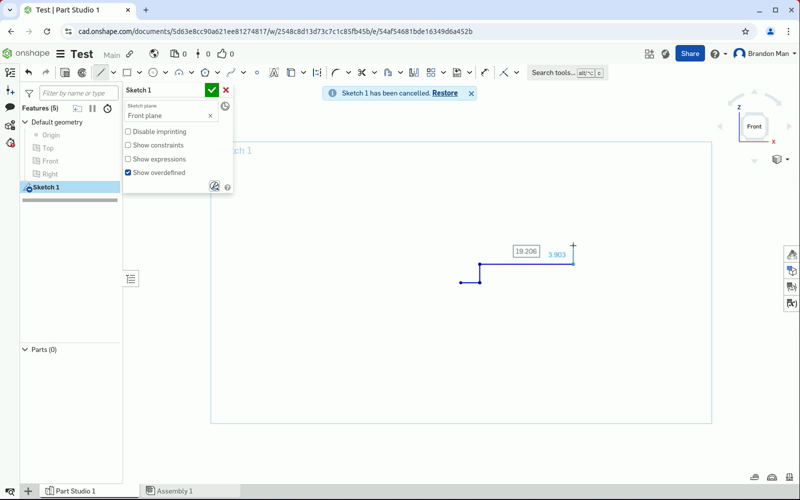
key_up(shift)
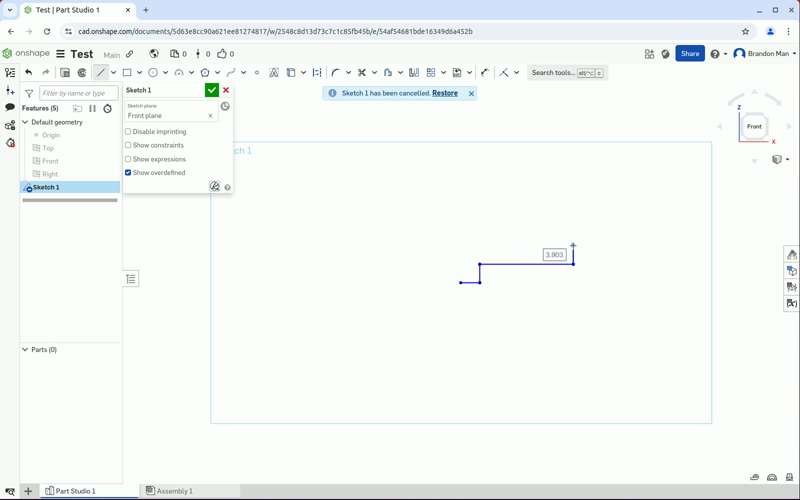
key_down(shift)
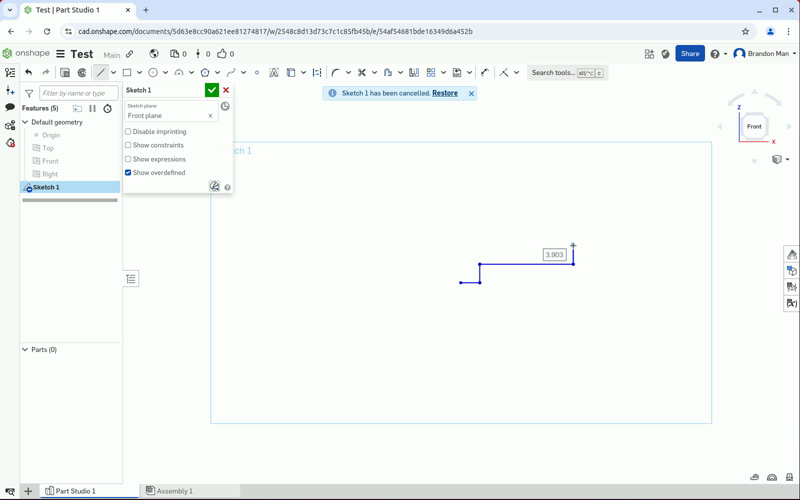
mouse_move(460, 245)
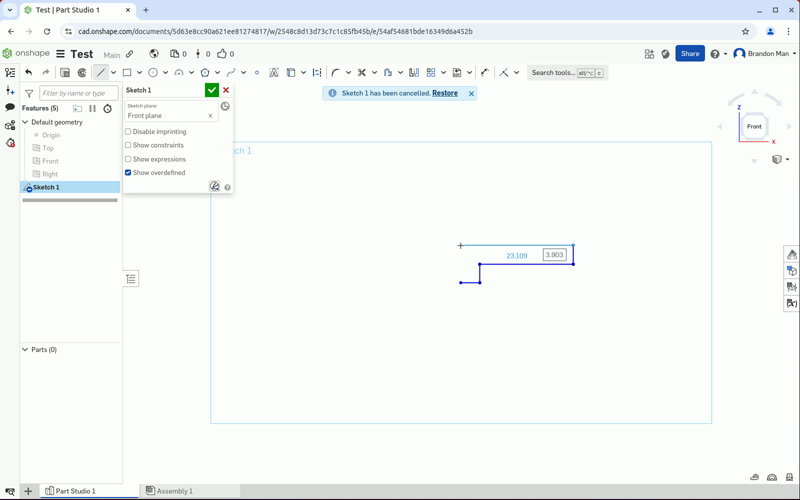
click(460, 245)
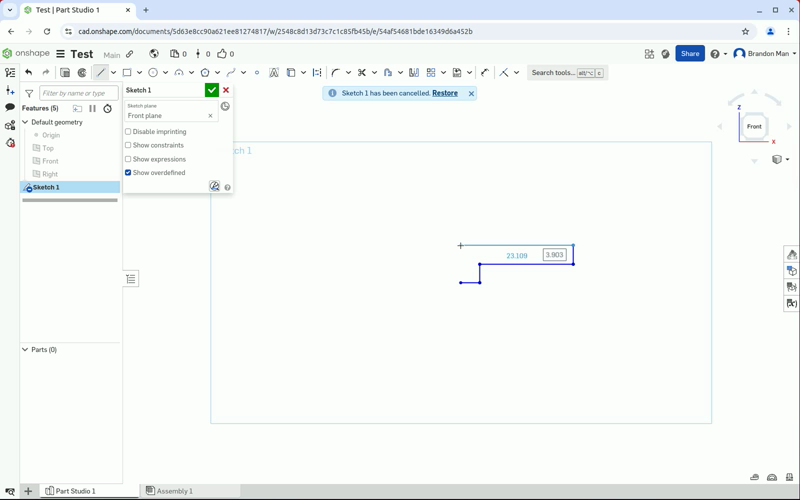
key_up(shift)
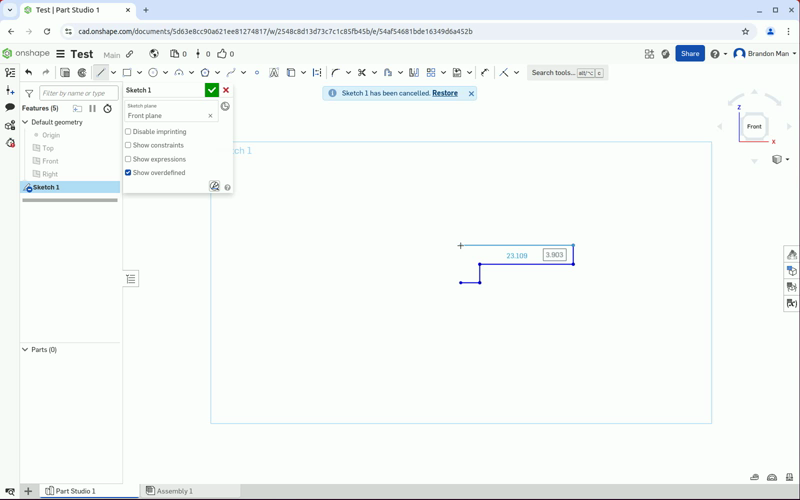
mouse_move(490, 245)
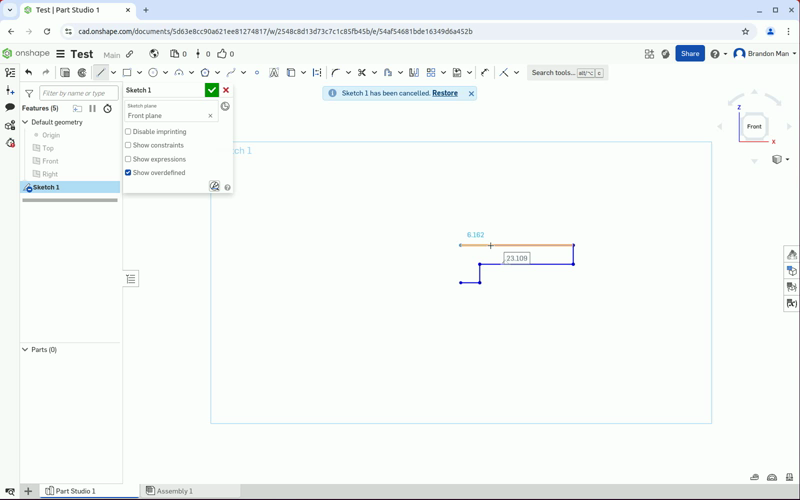
key_down(shift)
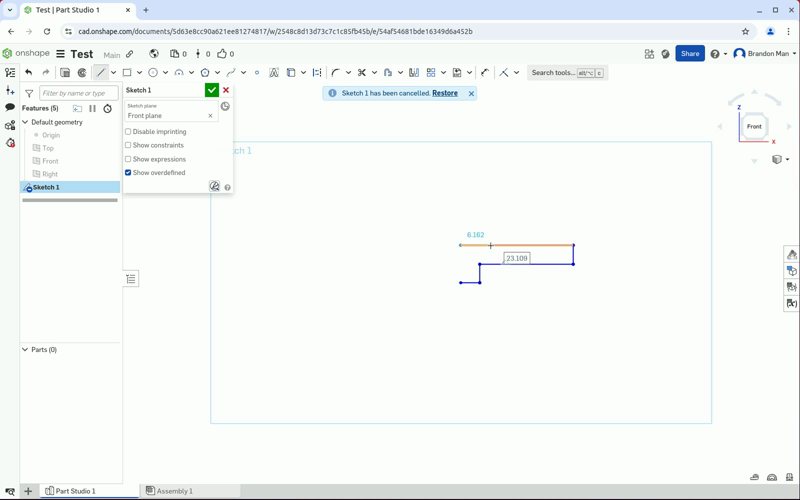
mouse_move(460, 282)
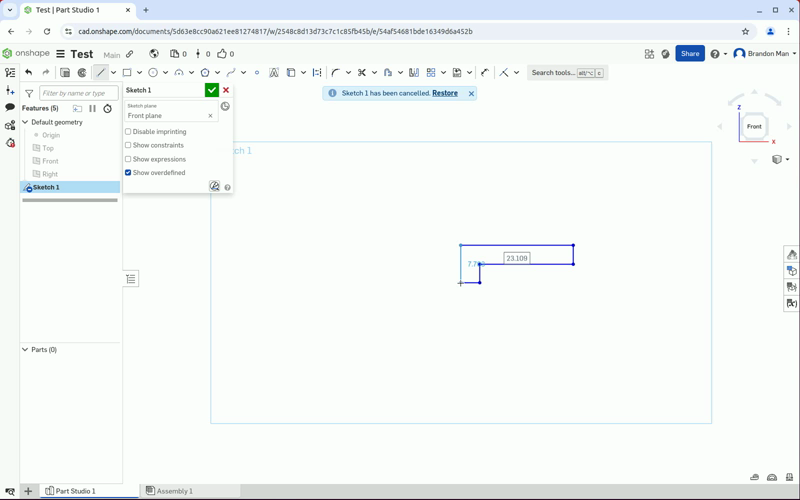
key_up(shift)
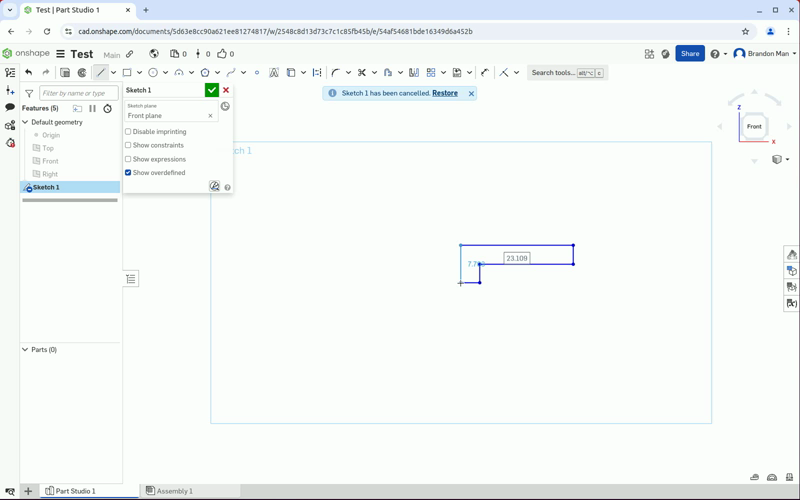
click(460, 282)
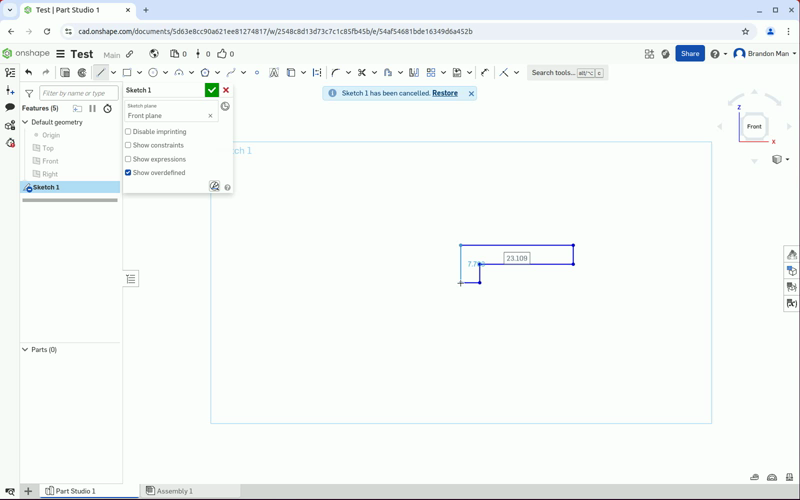
key(esc)
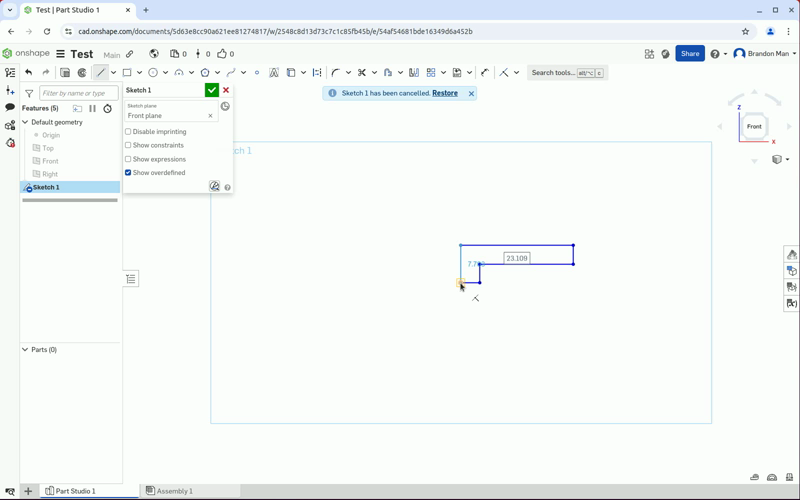
mouse_move(465, 263)
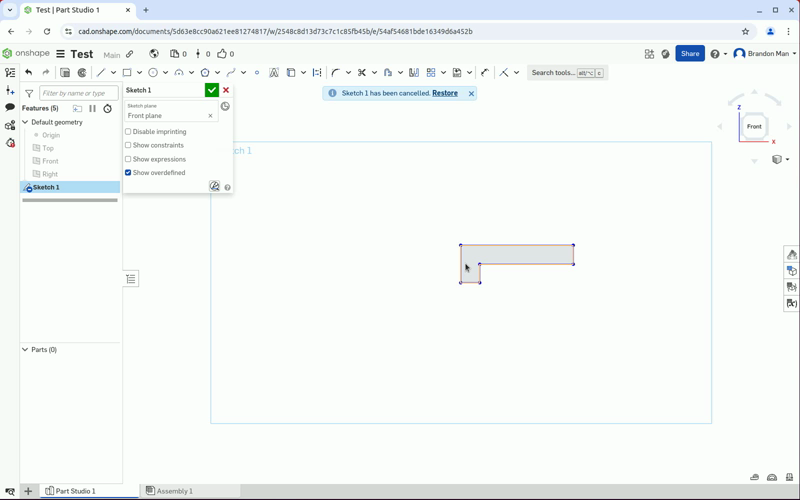
click(465, 263)
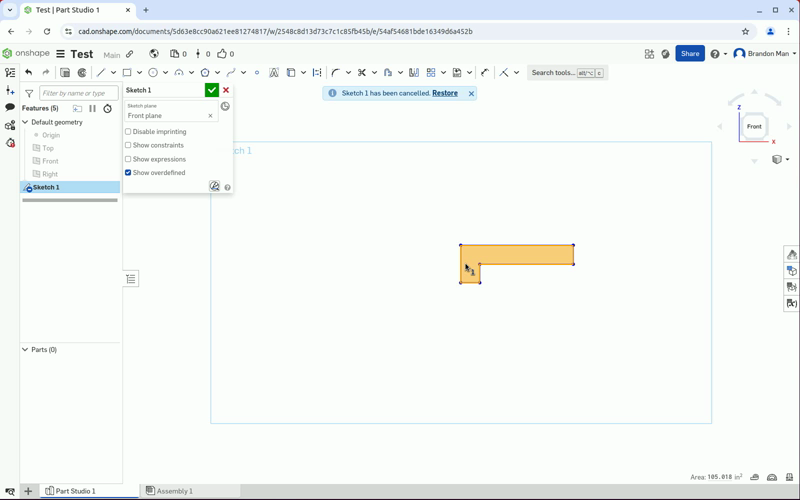
mouse_move(73, 352)
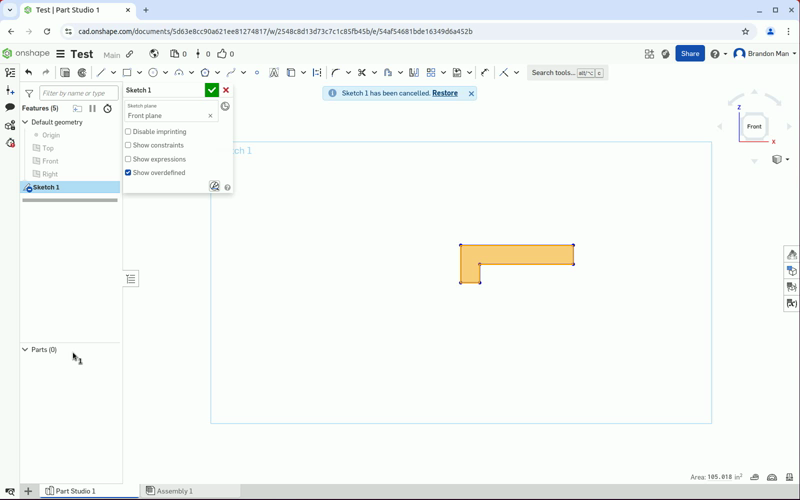
key(shift+y)
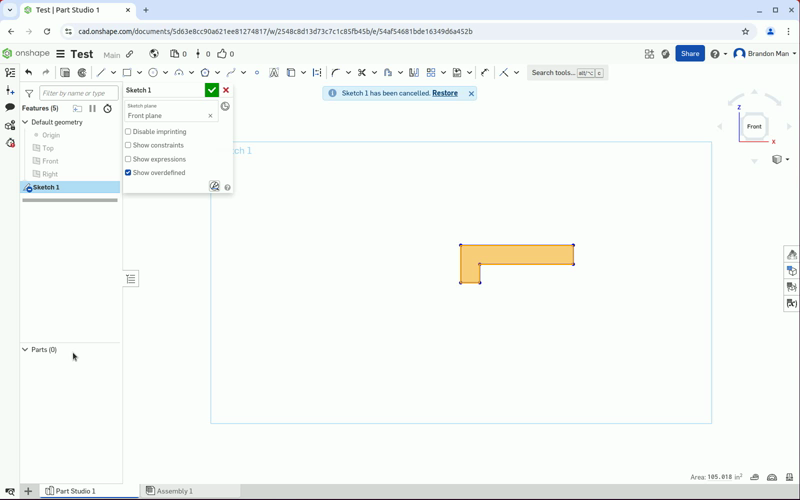
key(shift+e)
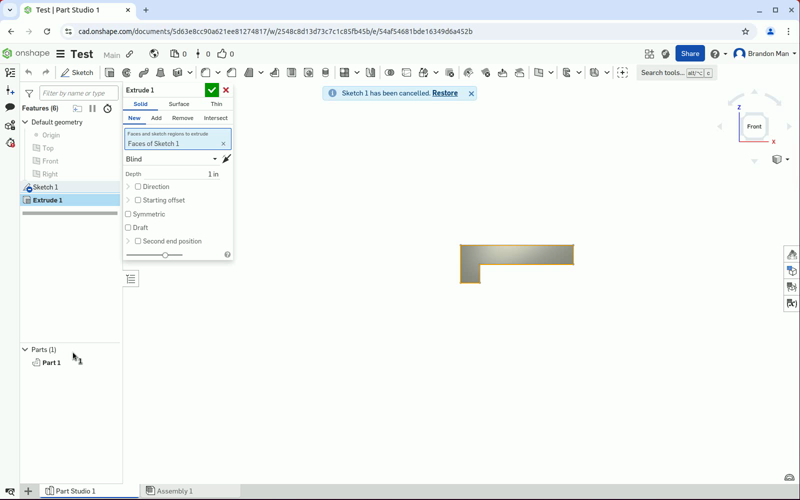
mouse_move(143, 106)
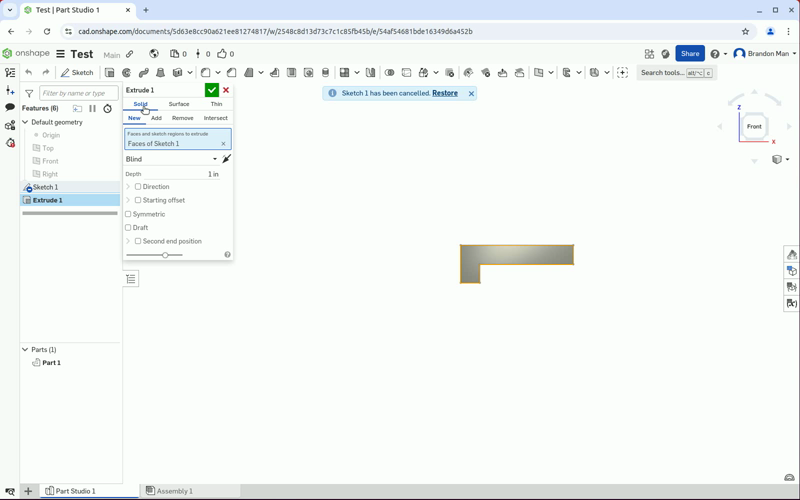
click(143, 106)
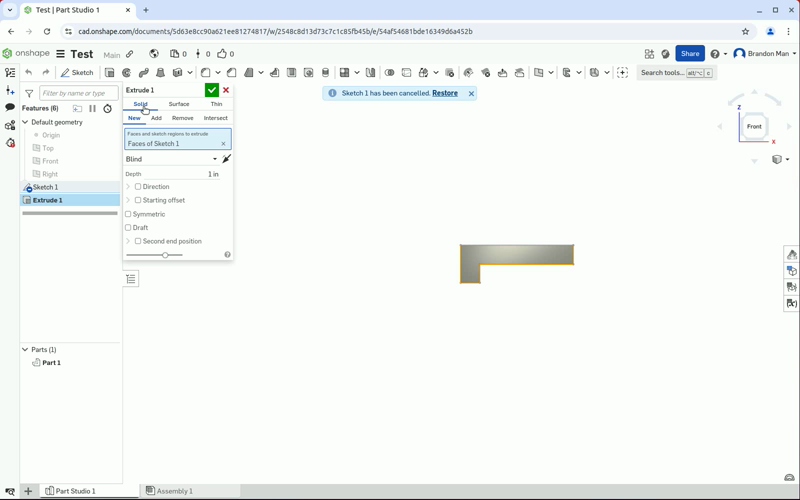
mouse_move(137, 120)
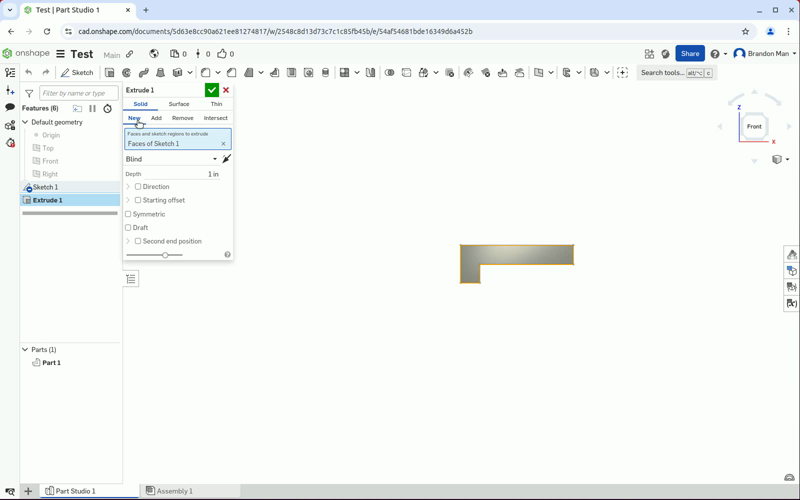
click(137, 120)
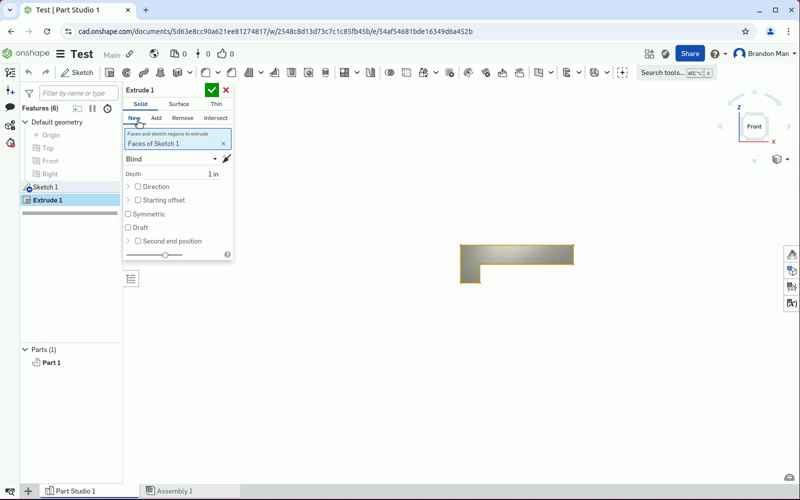
key(tab, 4)
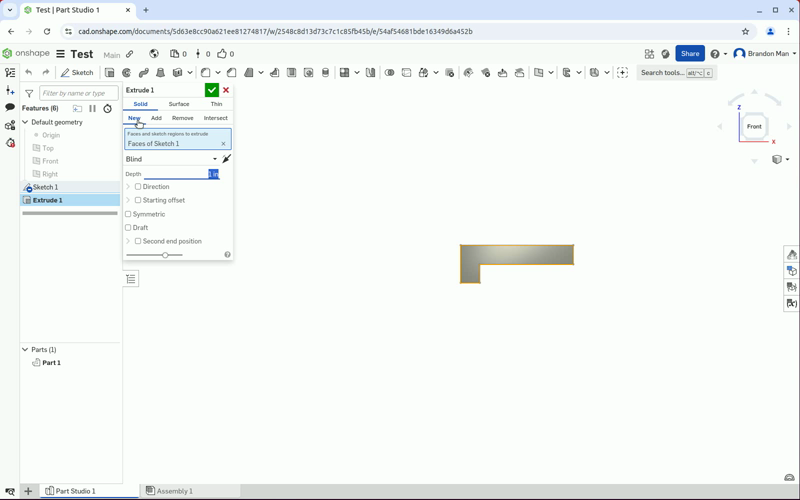
text(11.554)
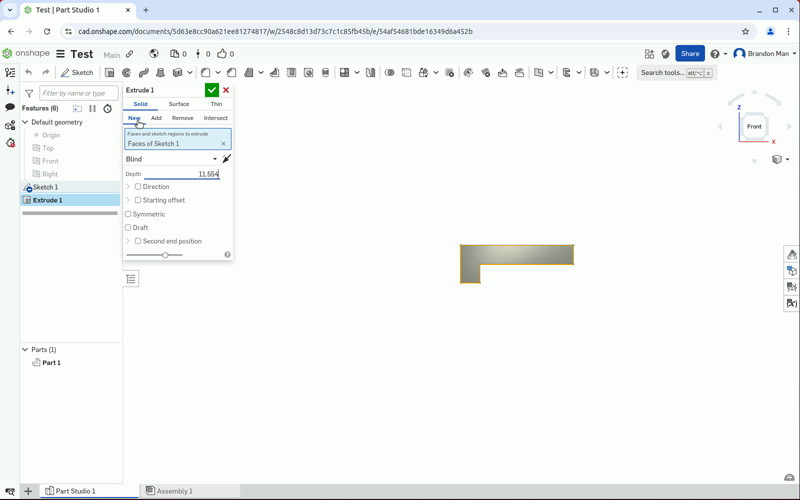
key(enter)
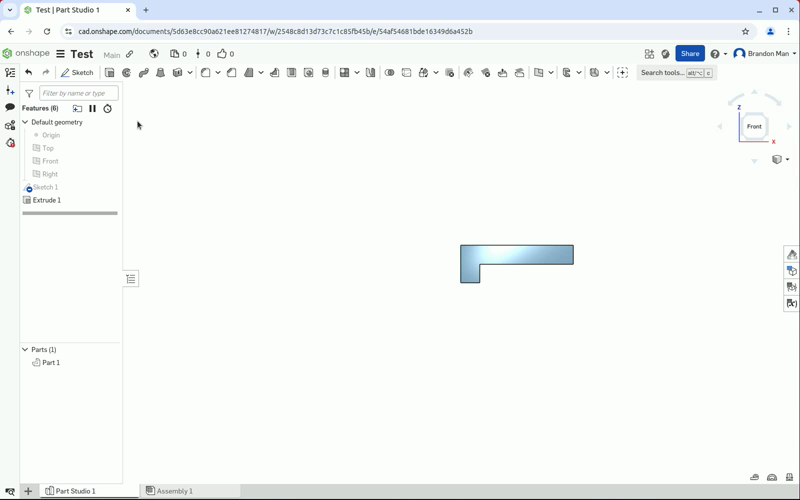
key(shift+h)
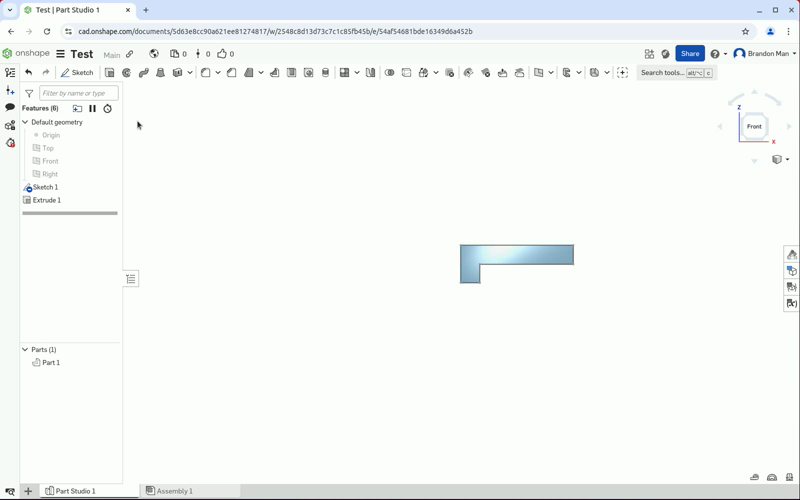
key(shift+h)
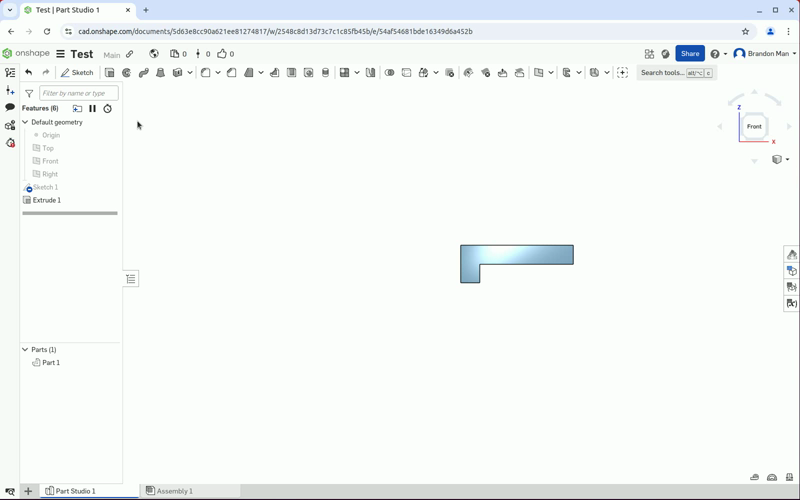
mouse_move(73, 189)
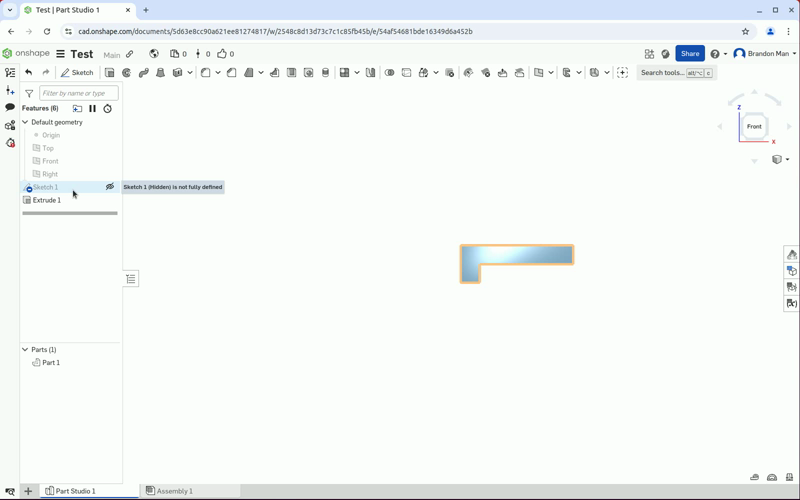
click(73, 189)
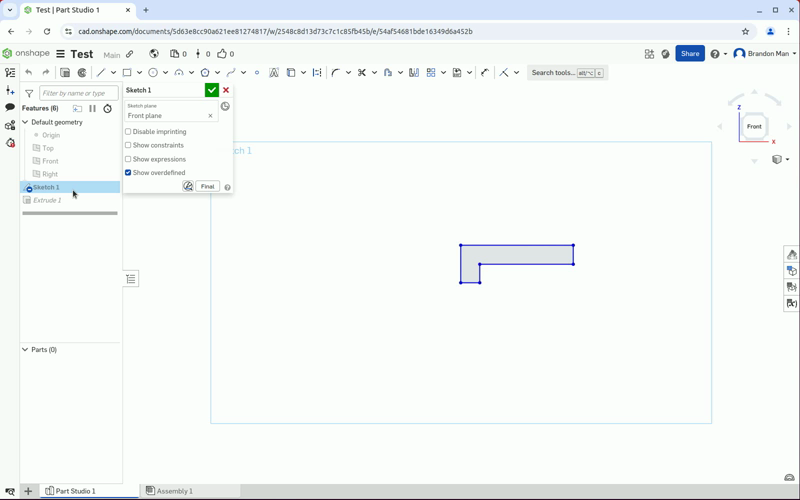
mouse_move(229, 92)
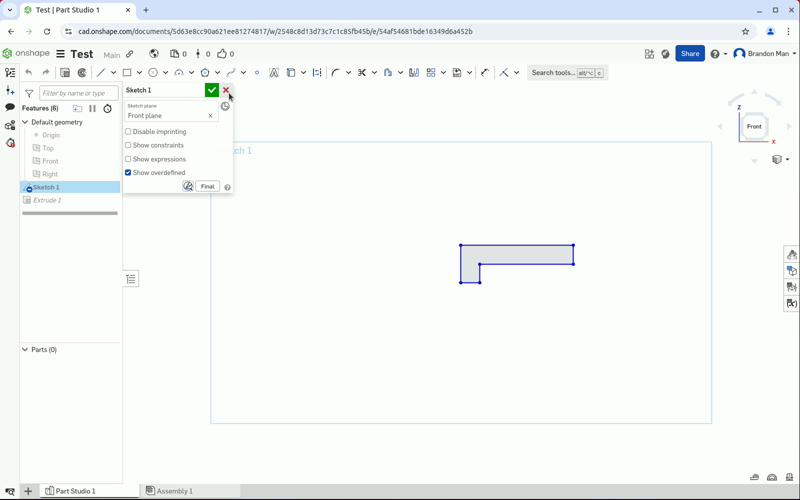
click(229, 92)
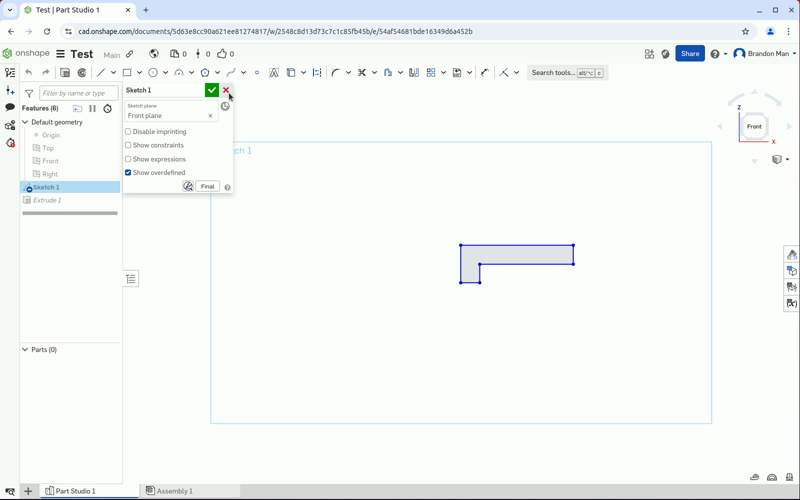
key(shift+s)
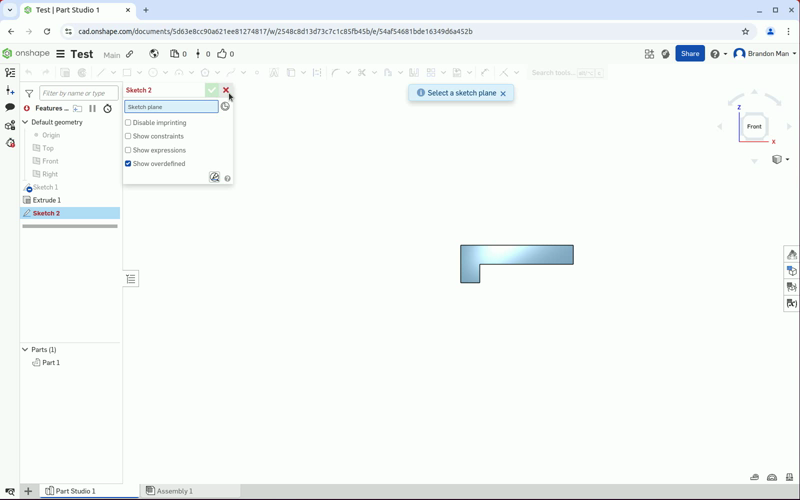
mouse_move(73, 163)
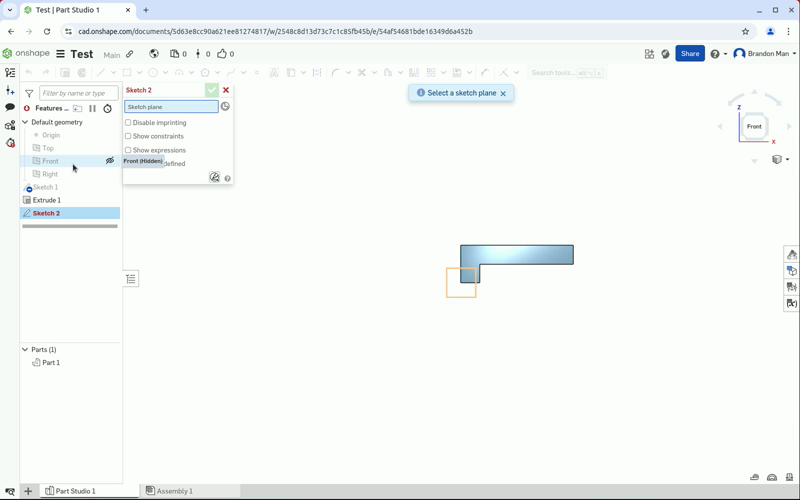
click(73, 163)
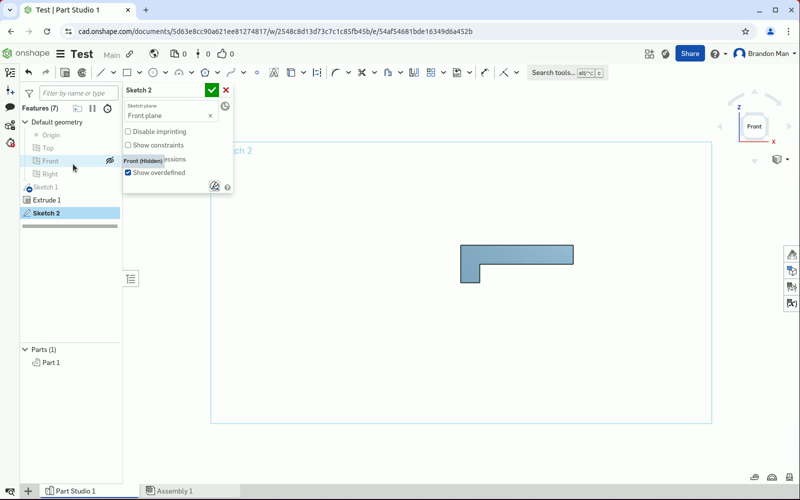
mouse_move(73, 352)
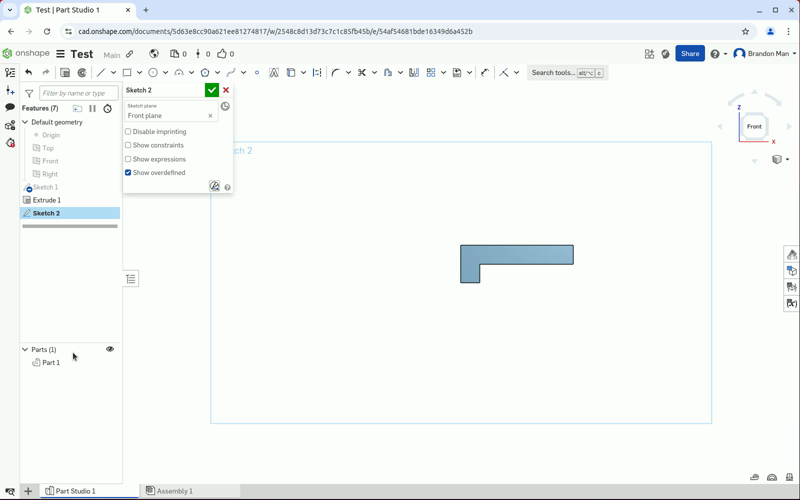
key(y)
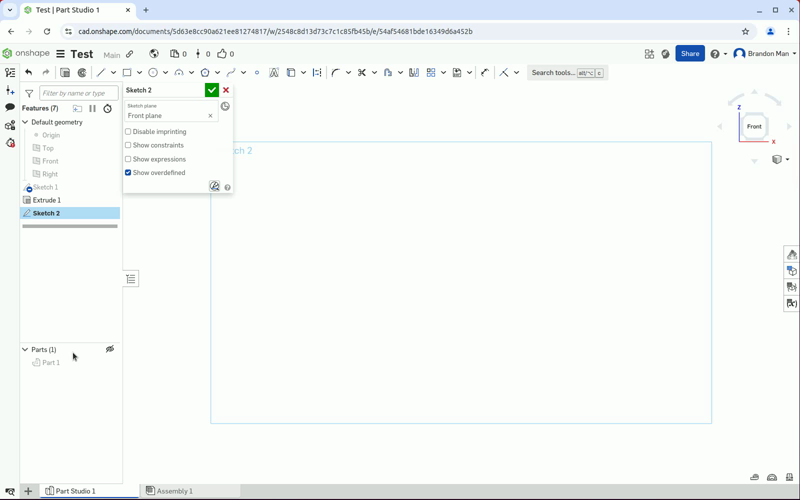
key(l)
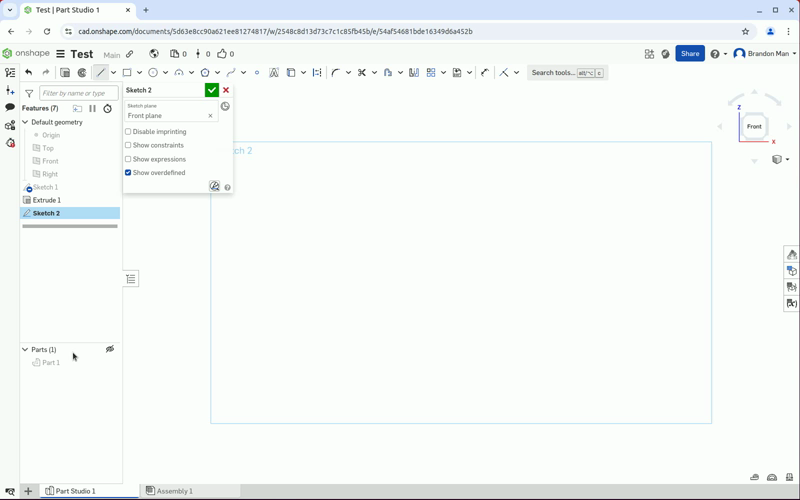
key_down(shift)
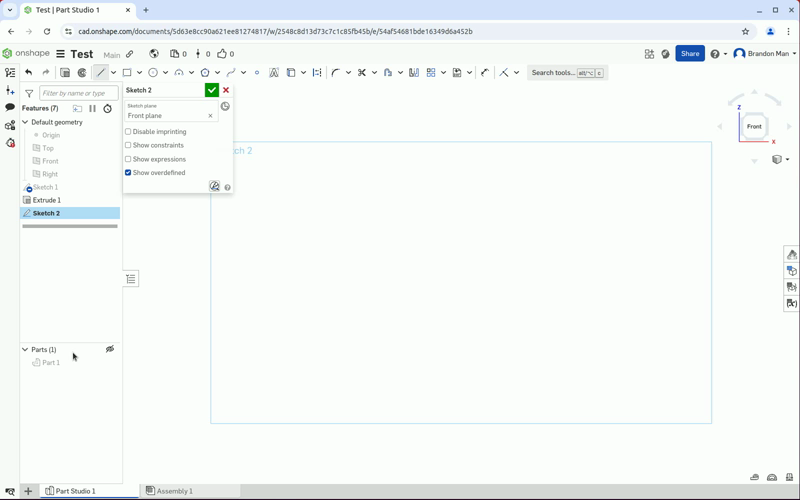
mouse_move(516, 264)
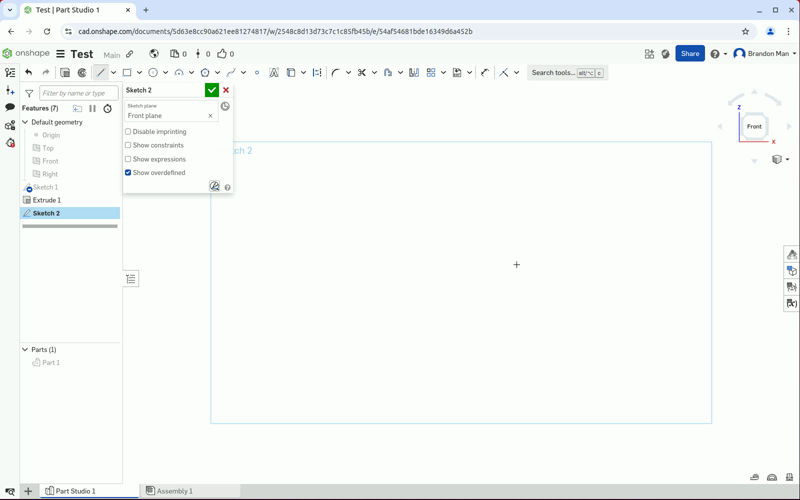
click(516, 264)
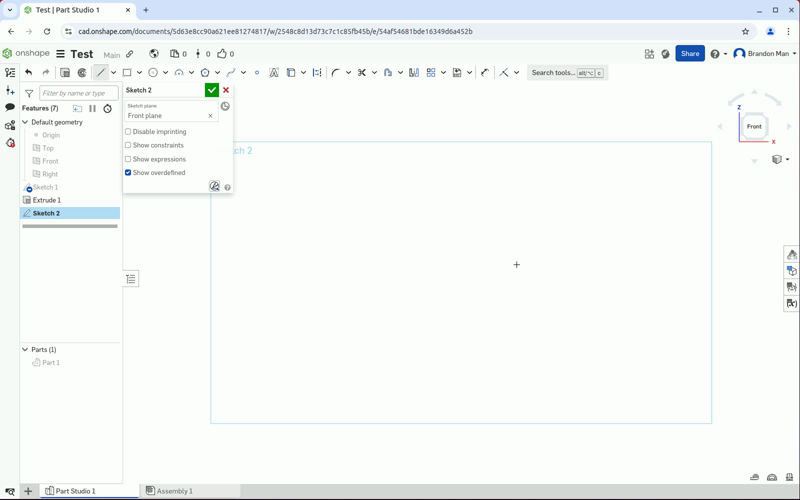
key_up(shift)
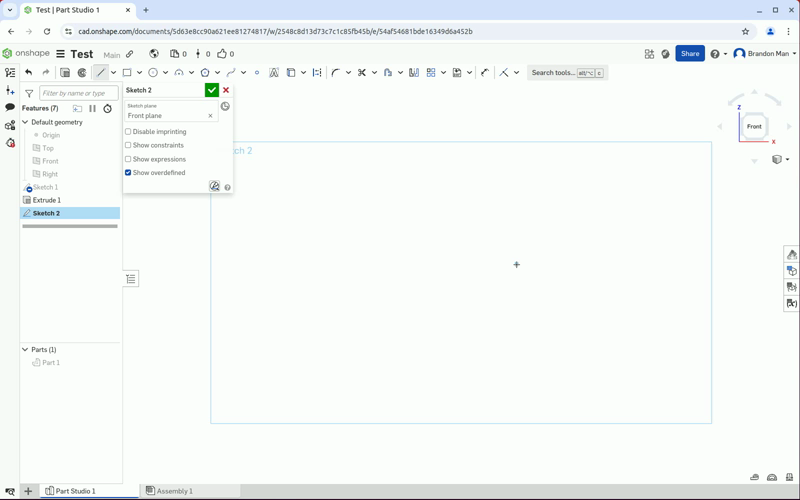
key_down(shift)
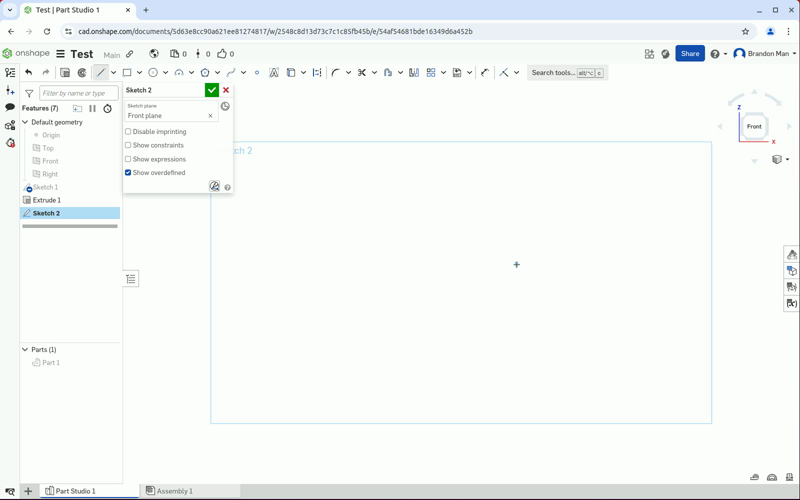
mouse_move(546, 264)
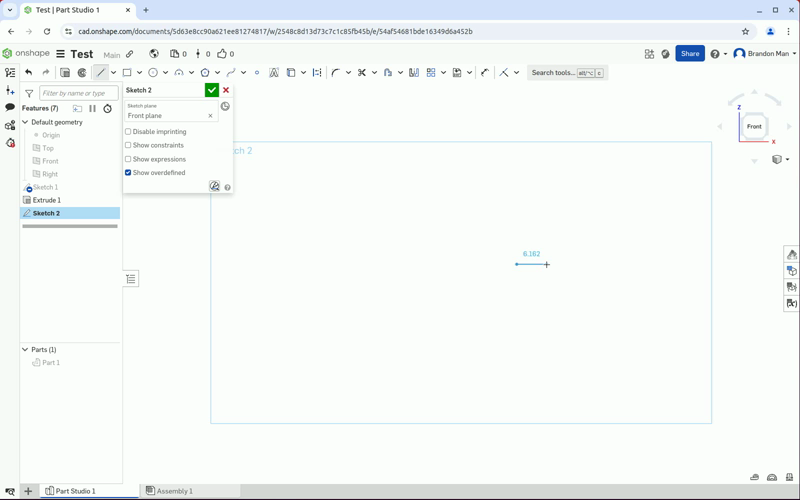
mouse_move(573, 264)
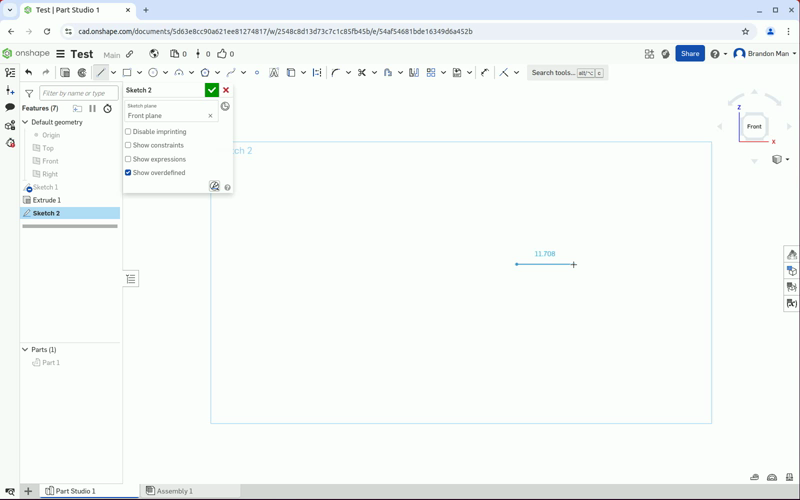
click(573, 264)
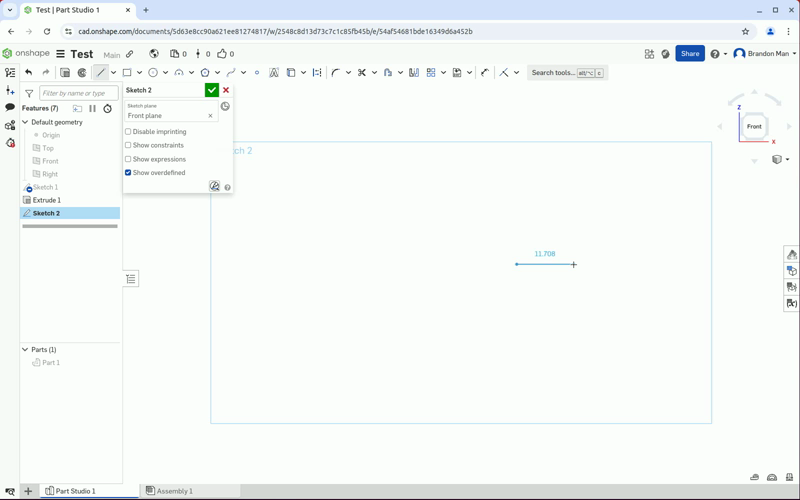
key_up(shift)
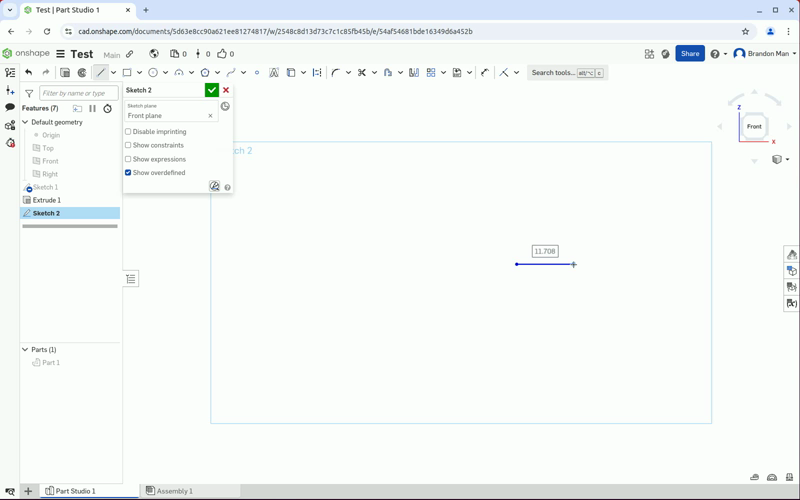
key_down(shift)
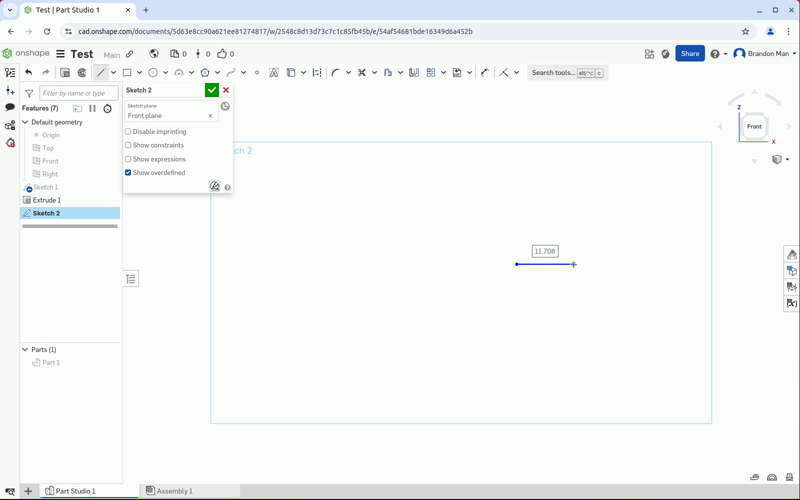
mouse_move(589, 264)
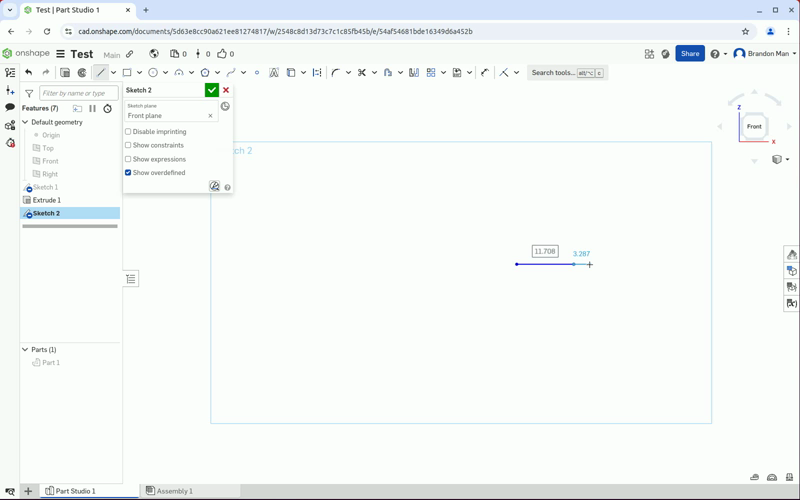
mouse_move(573, 226)
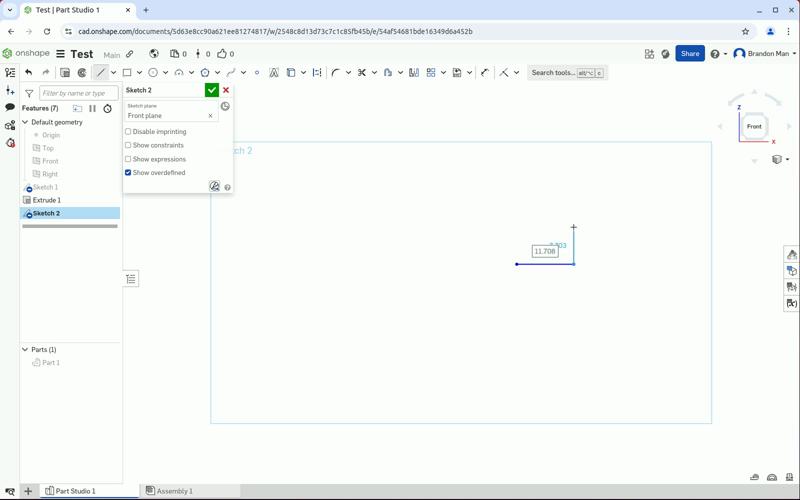
click(573, 226)
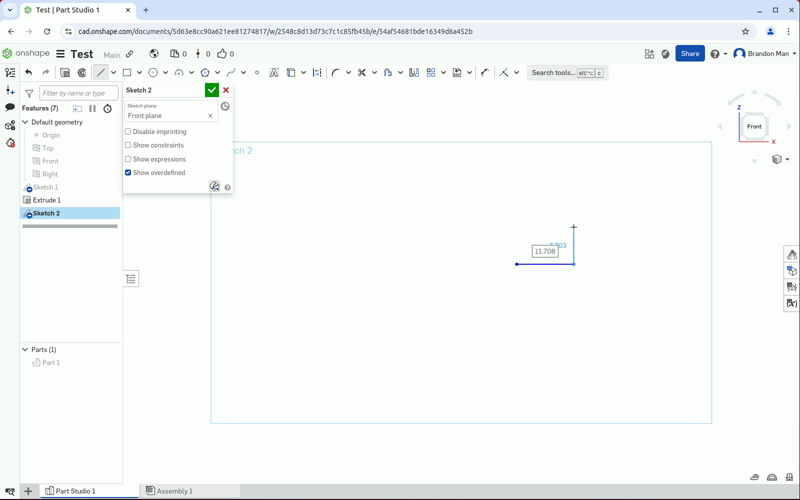
key_up(shift)
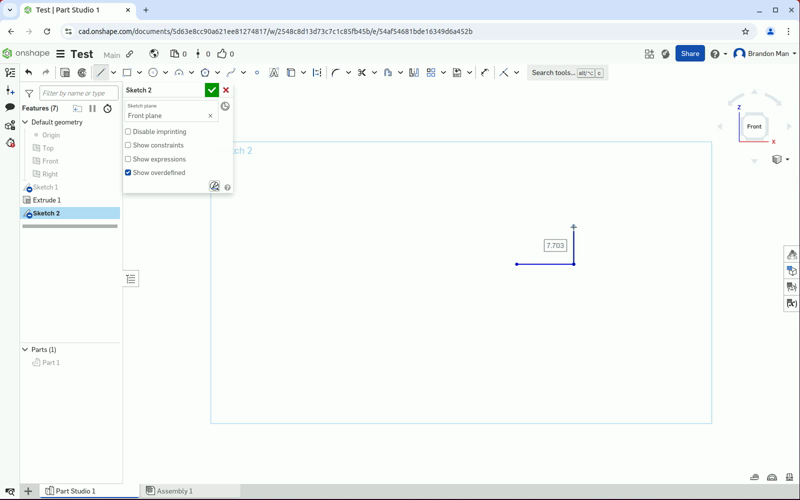
key_down(shift)
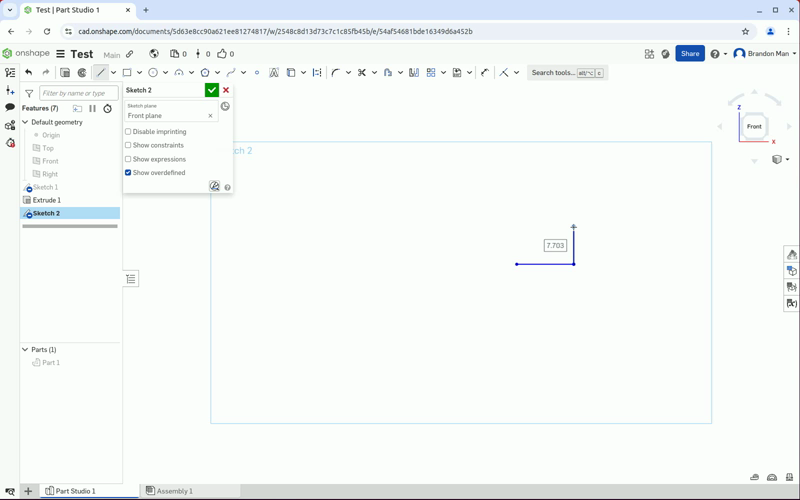
mouse_move(589, 226)
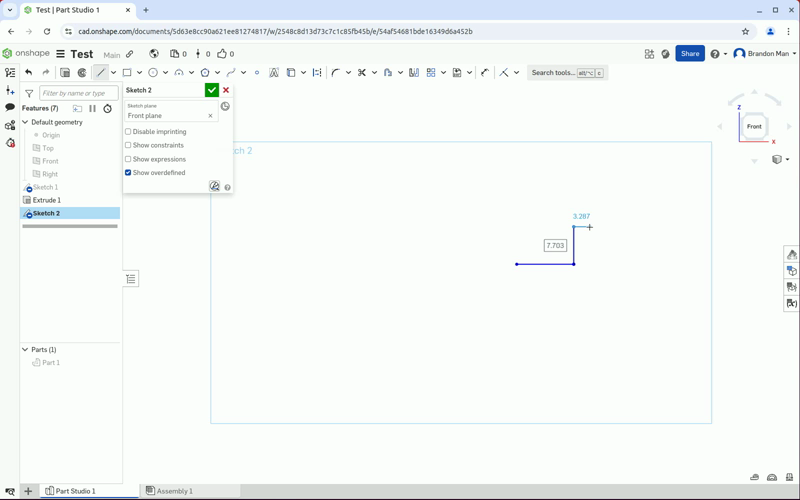
mouse_move(516, 226)
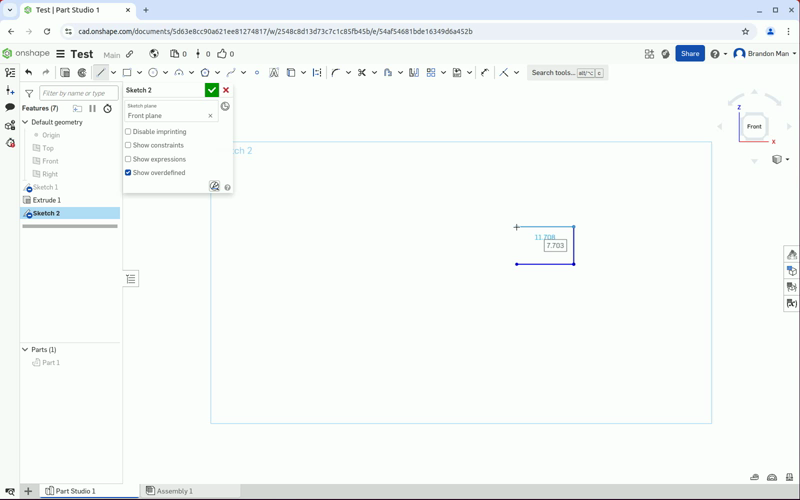
click(516, 226)
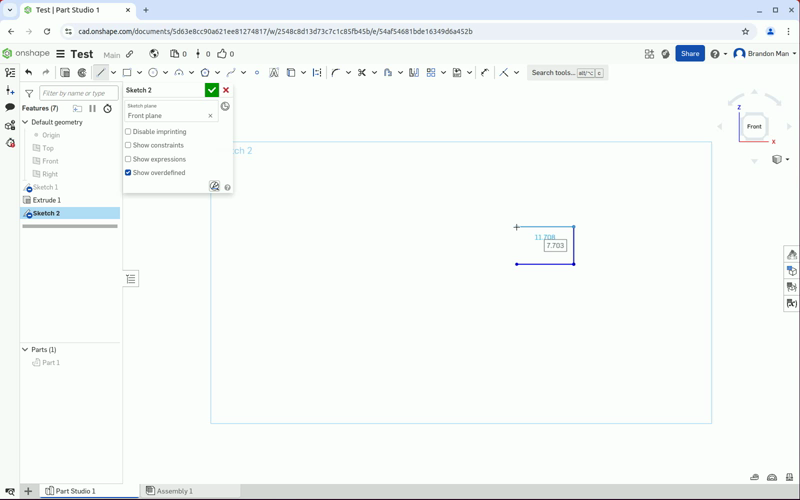
key_up(shift)
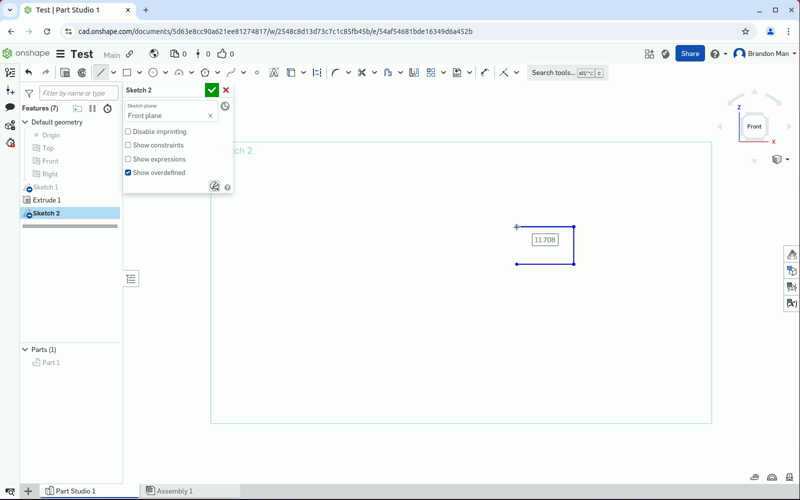
mouse_move(546, 226)
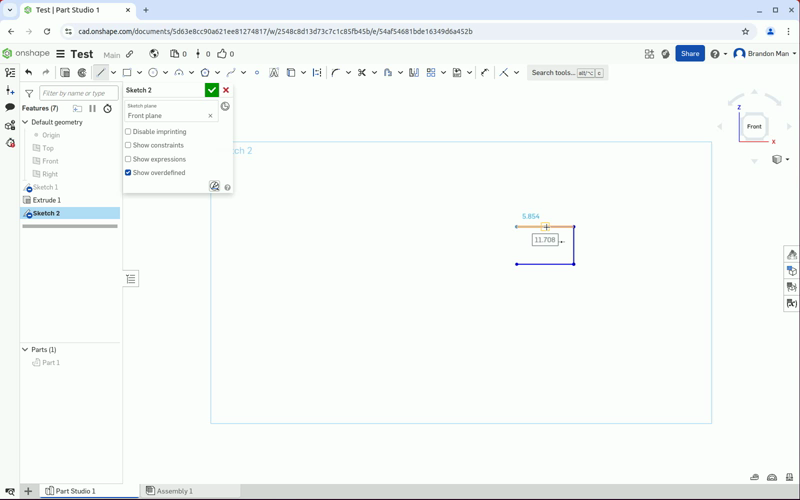
key_down(shift)
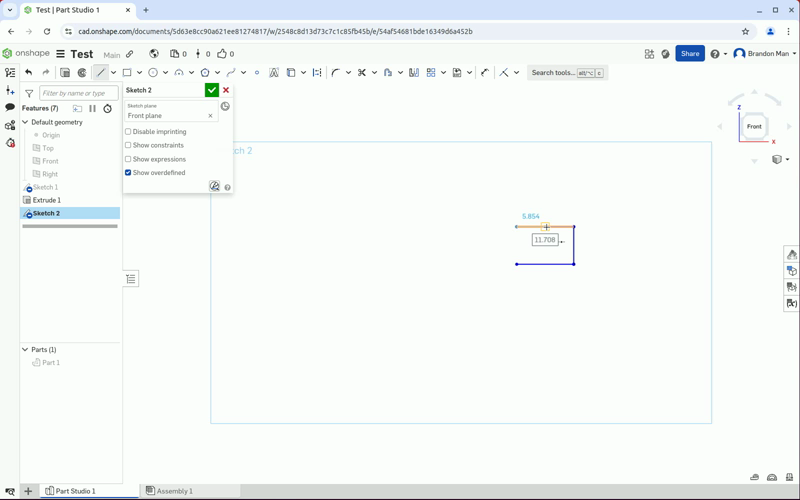
mouse_move(516, 264)
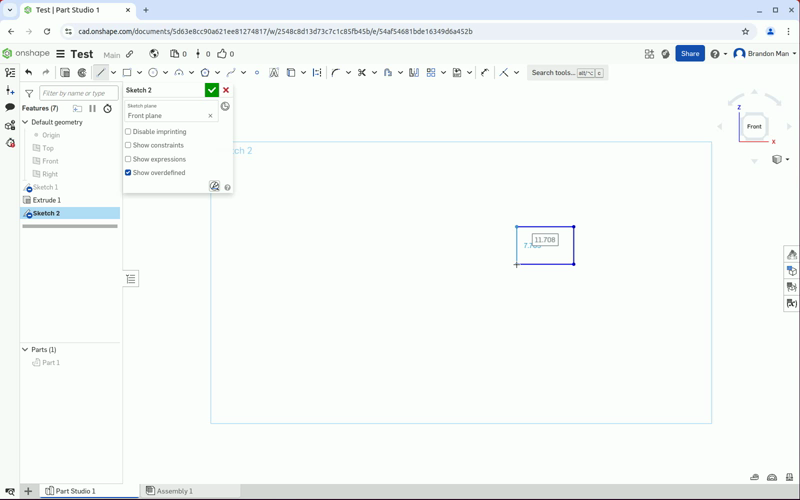
key_up(shift)
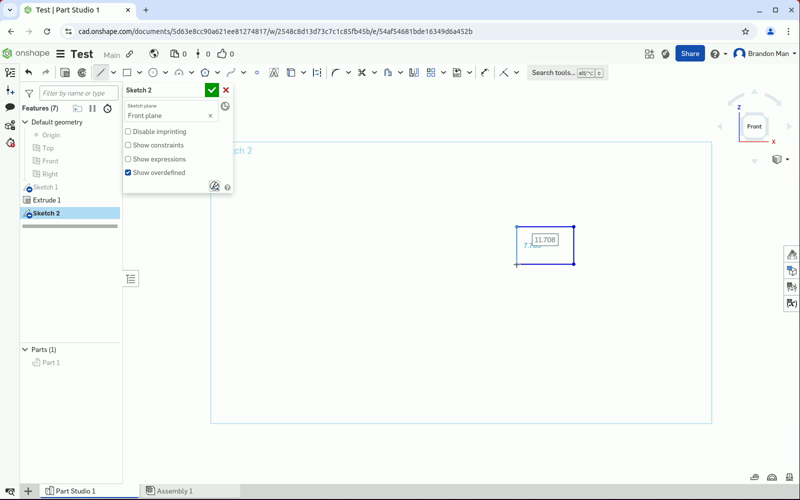
click(516, 264)
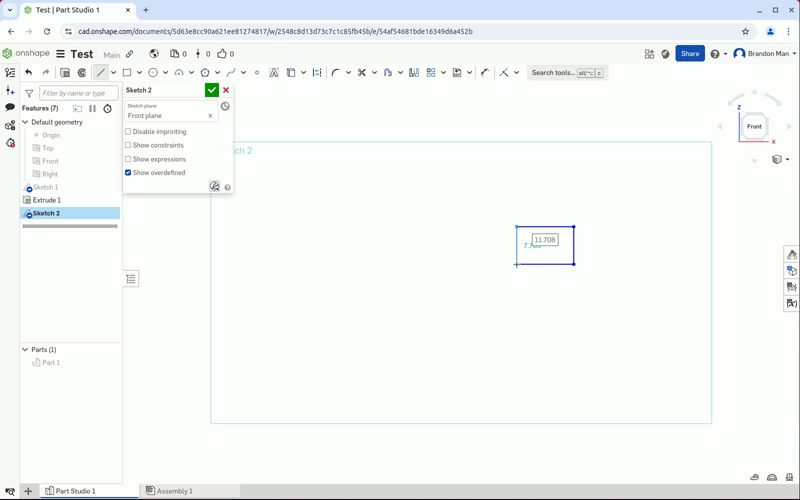
key(esc)
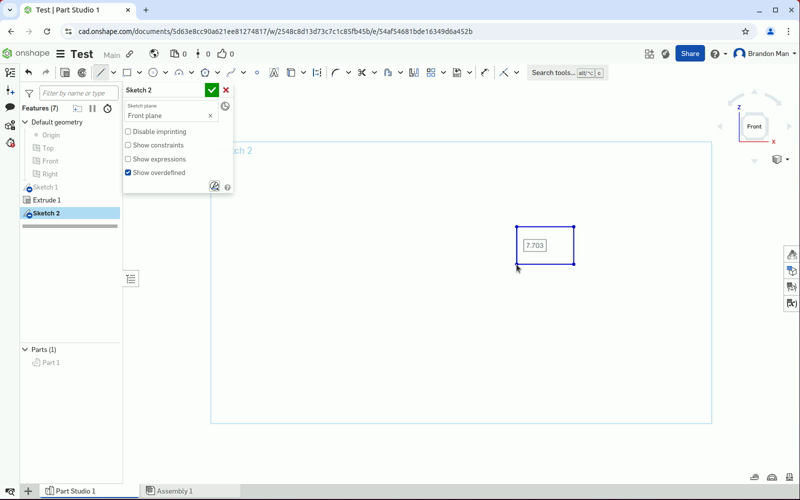
mouse_move(539, 244)
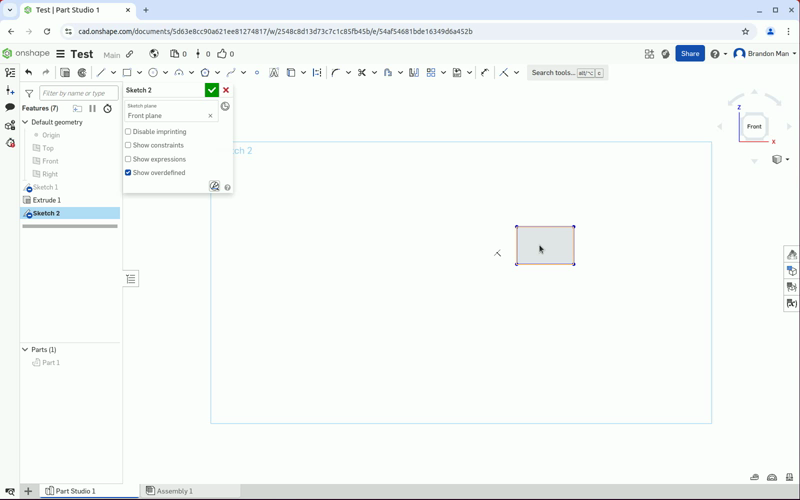
click(539, 244)
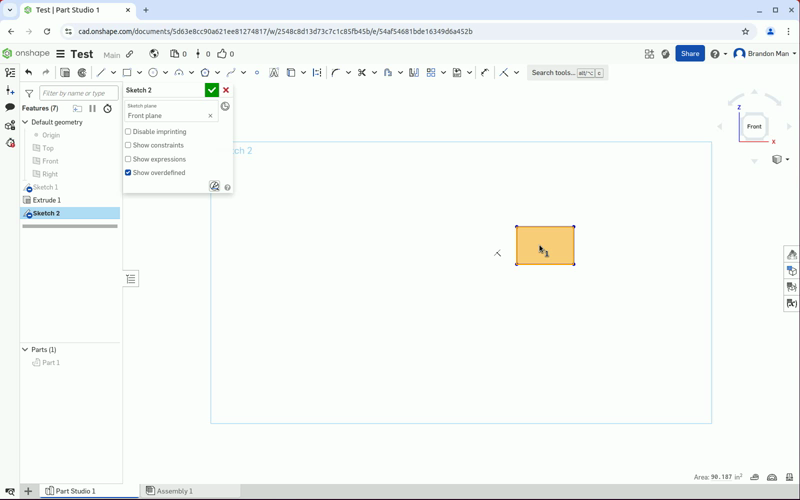
mouse_move(73, 352)
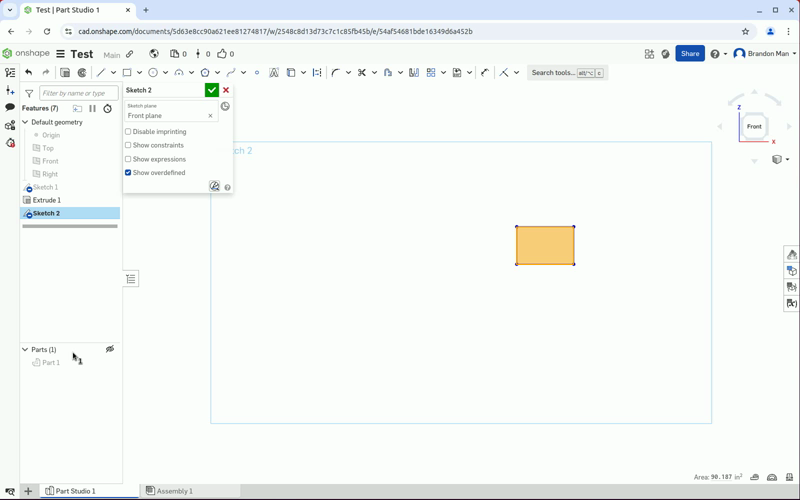
key(shift+y)
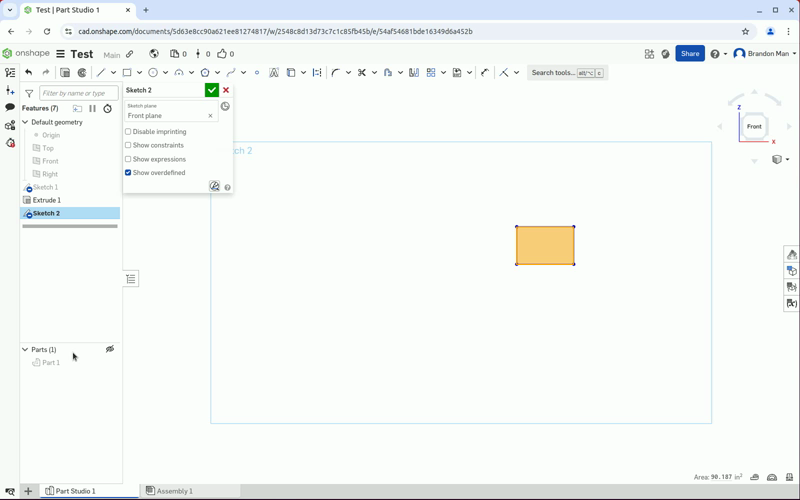
key(shift+e)
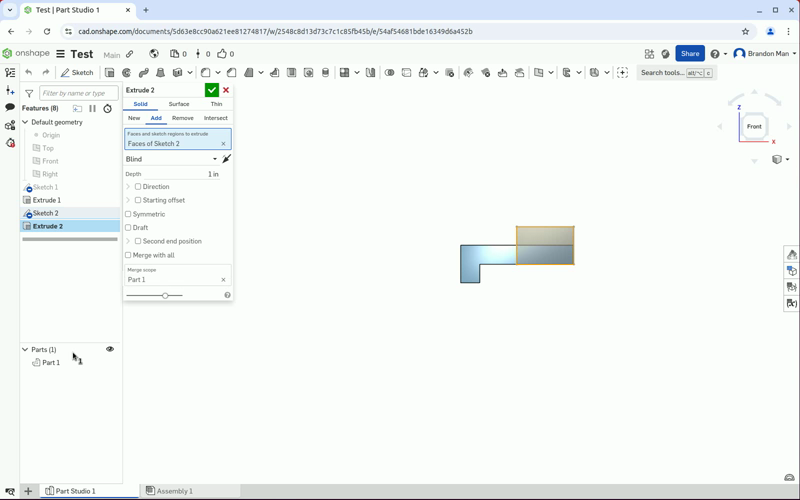
mouse_move(143, 106)
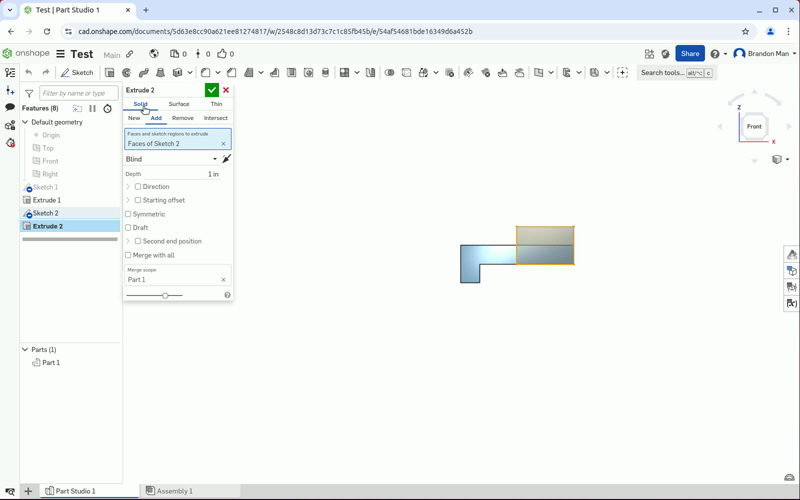
click(143, 106)
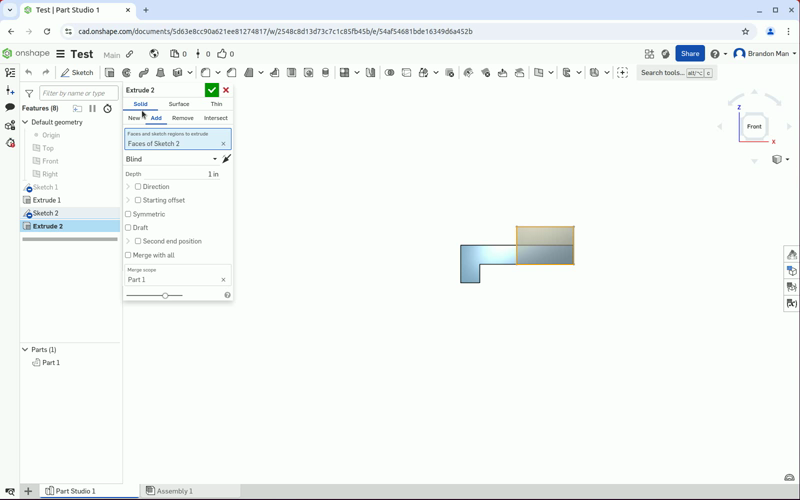
mouse_move(137, 120)
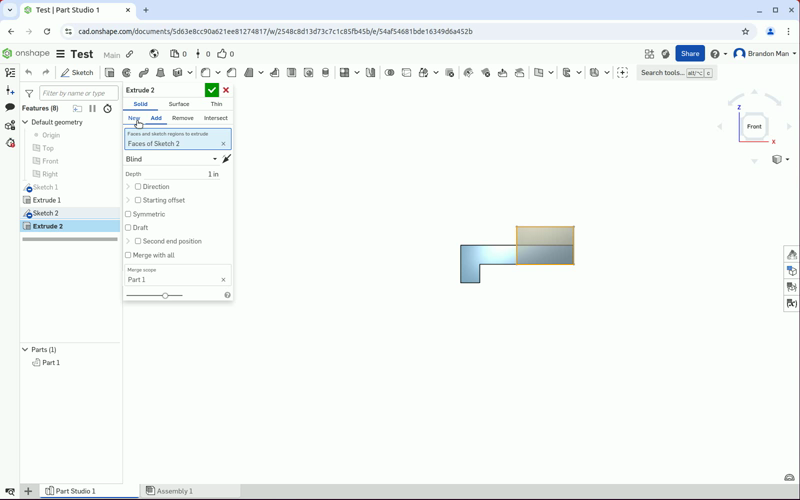
click(137, 120)
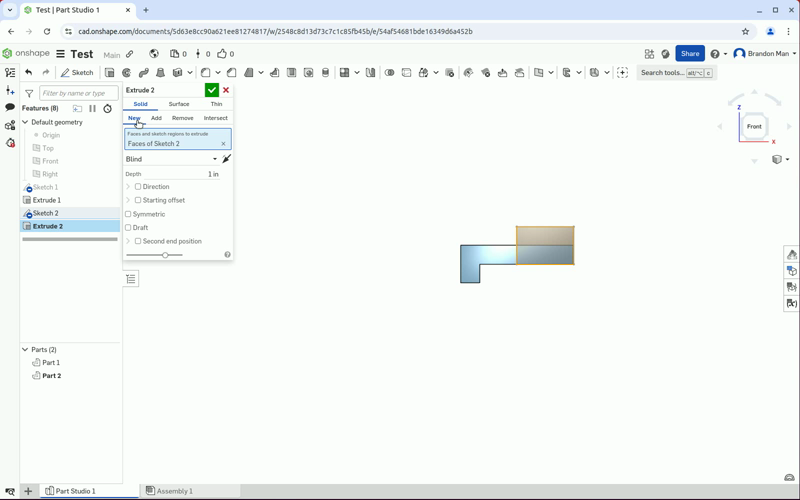
key(tab, 4)
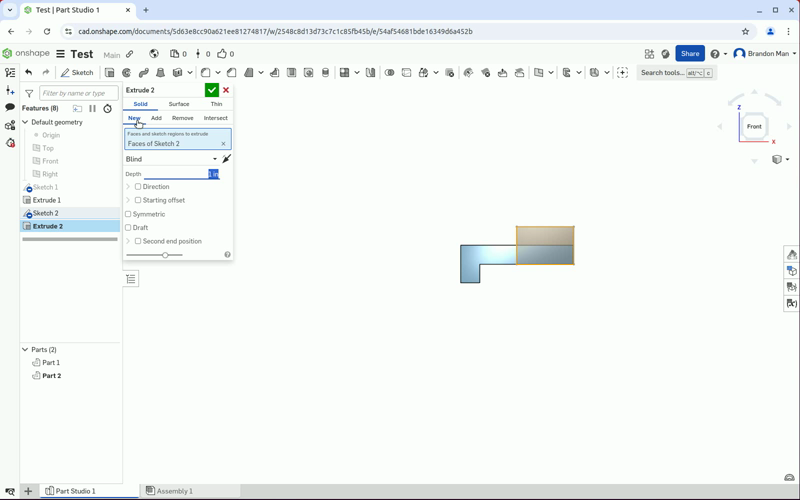
text(15.405)
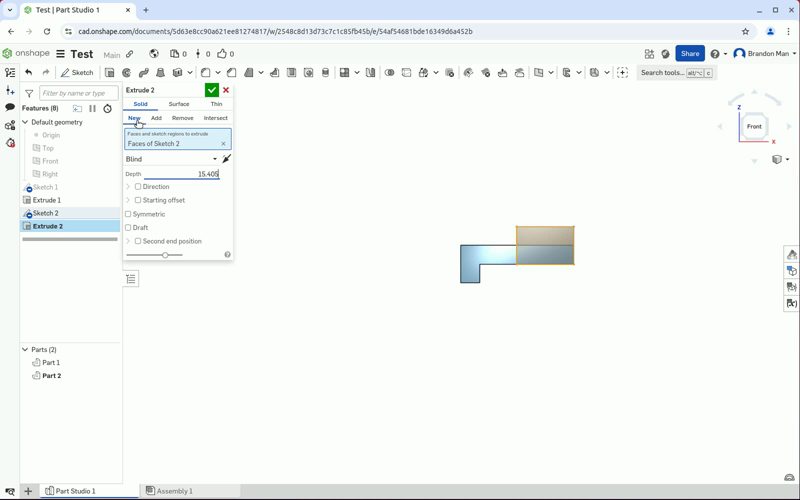
key(enter)
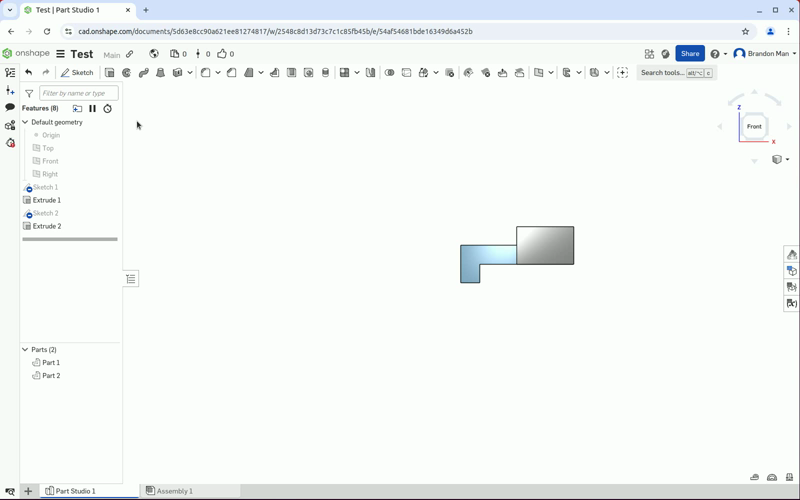
key(shift+h)
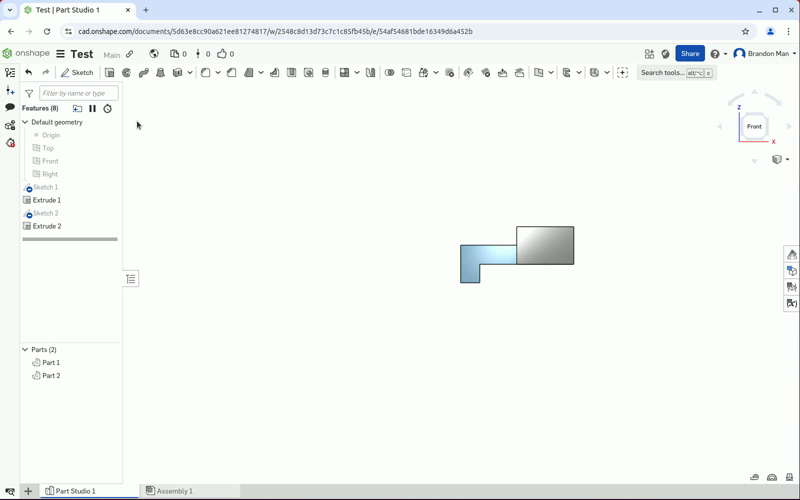
key(shift+h)
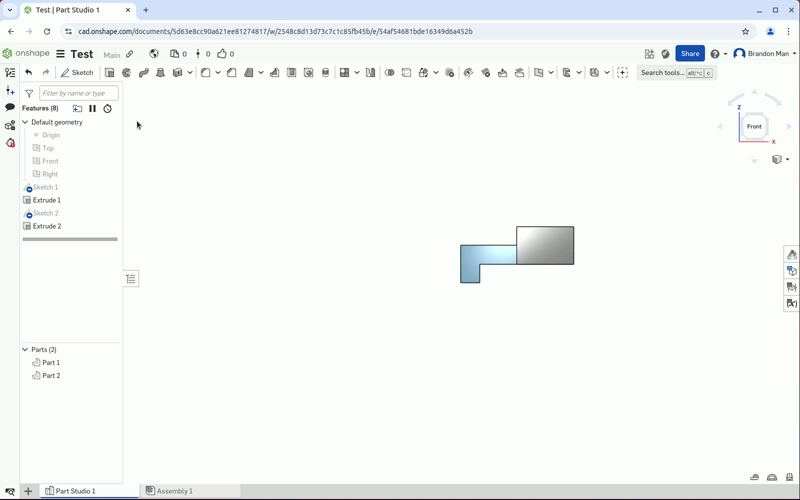
mouse_move(73, 189)
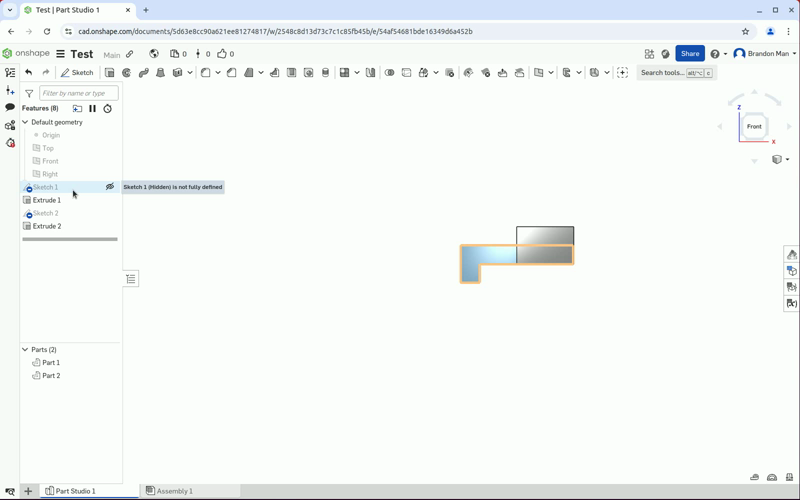
click(73, 189)
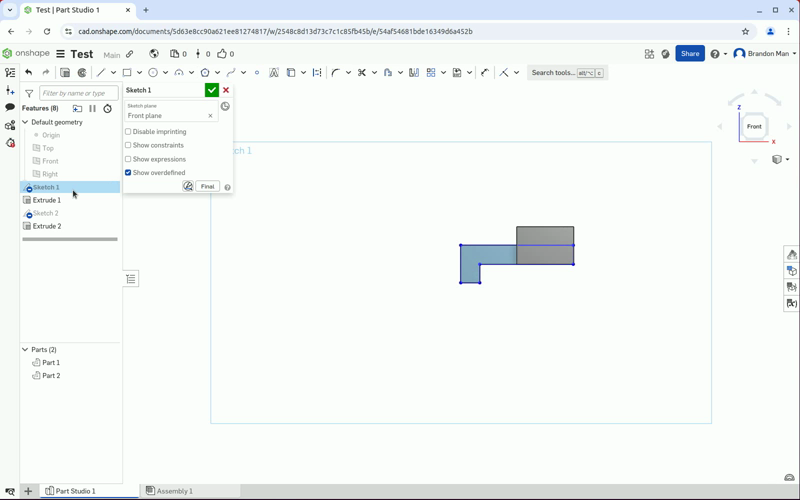
mouse_move(229, 92)
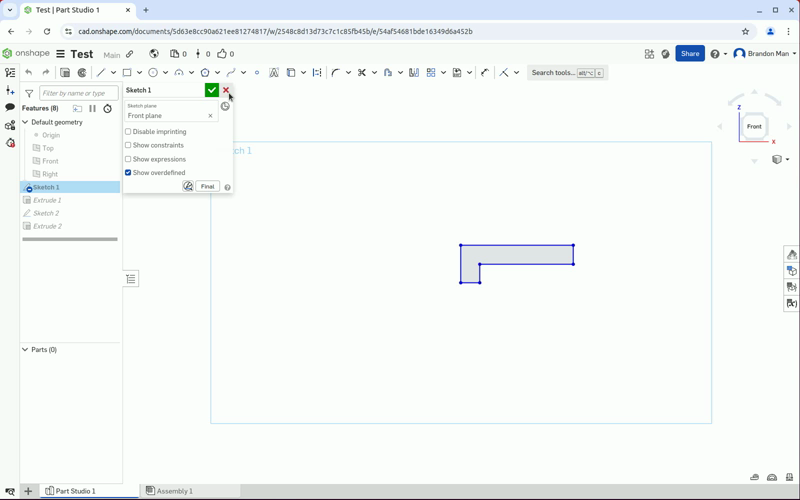
click(229, 92)
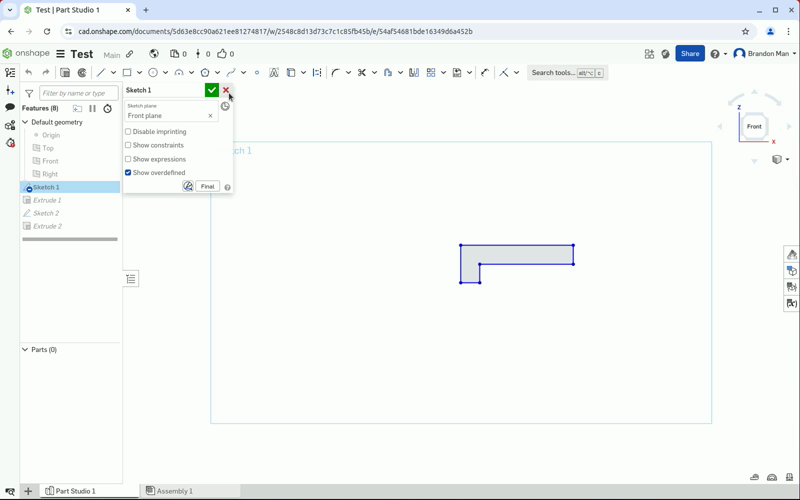
key(shift+s)
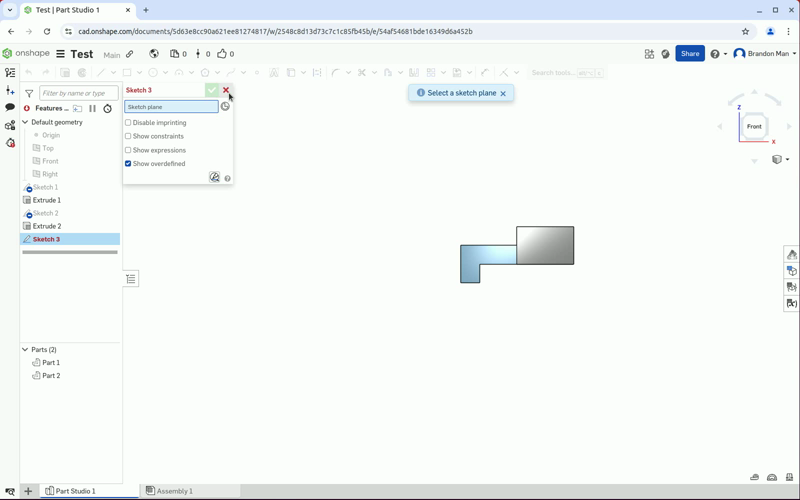
mouse_move(73, 163)
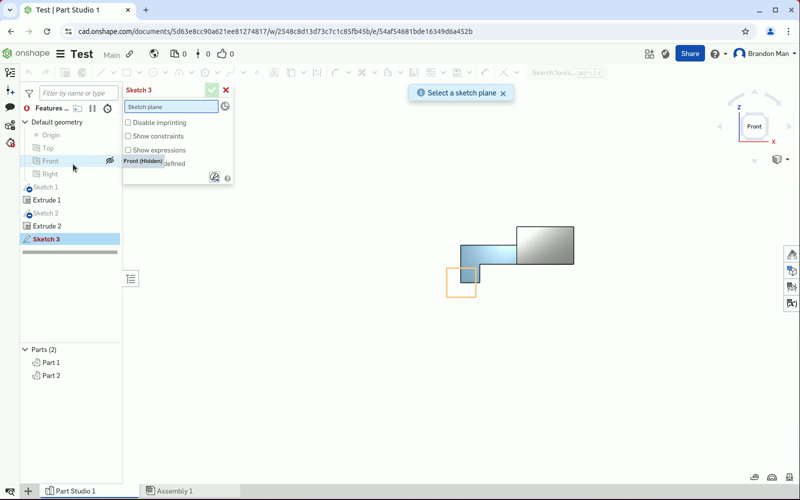
click(73, 163)
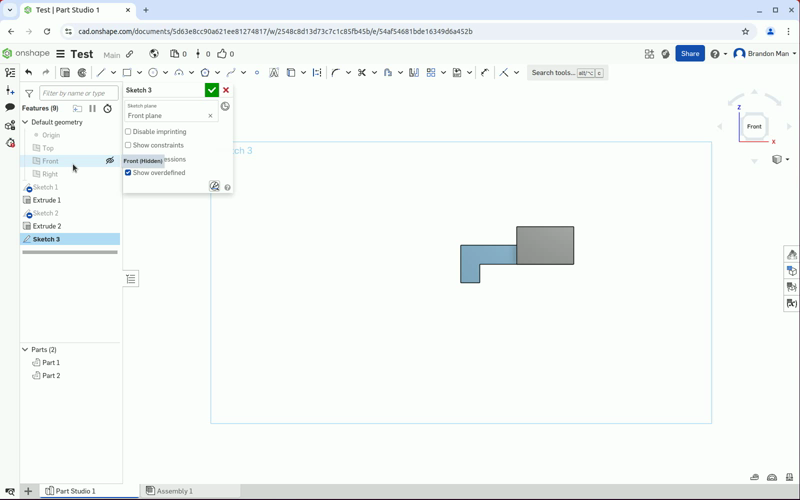
mouse_move(73, 352)
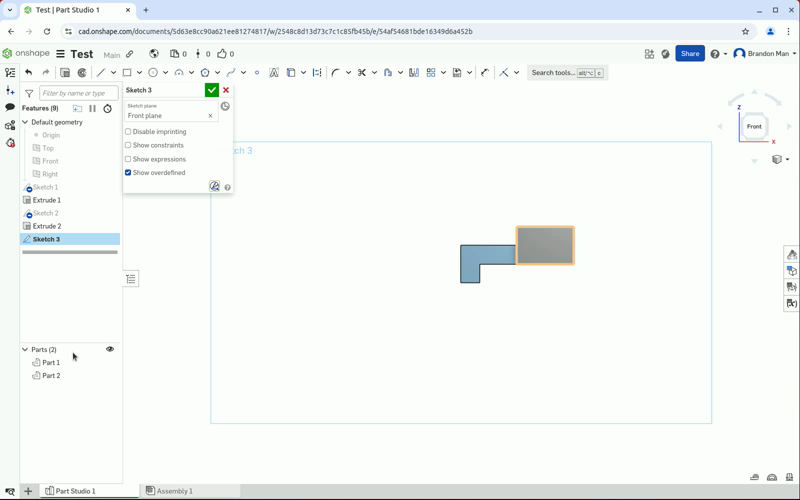
key(y)
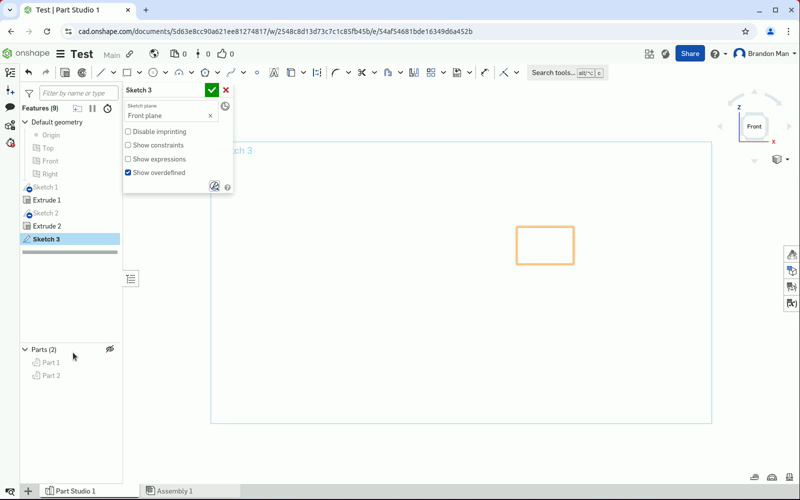
key(l)
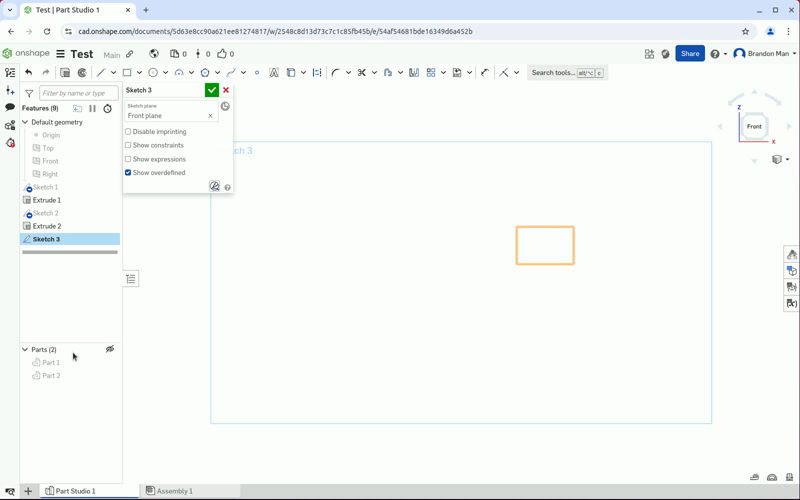
key_down(shift)
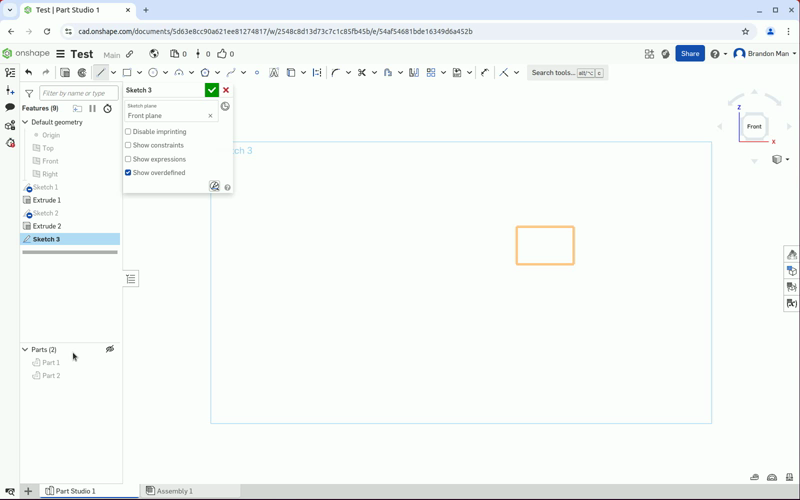
mouse_move(516, 226)
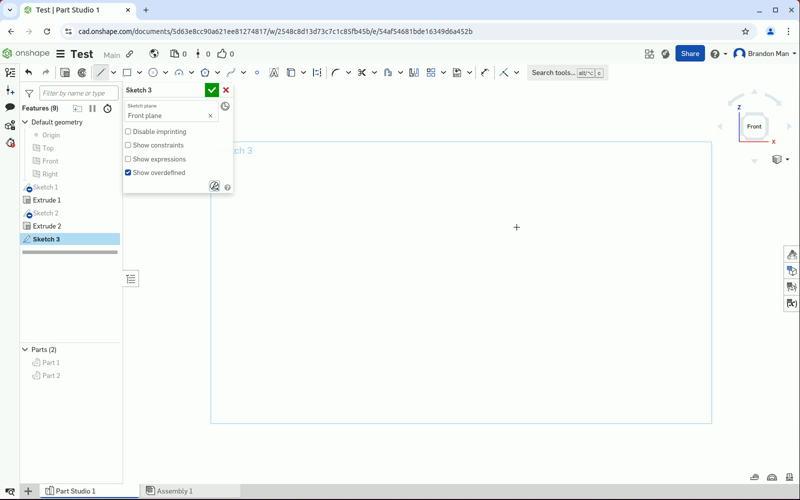
click(516, 226)
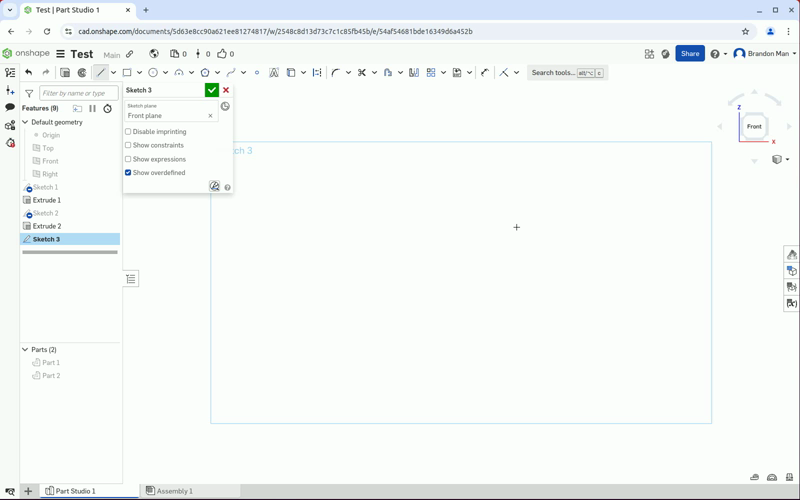
key_up(shift)
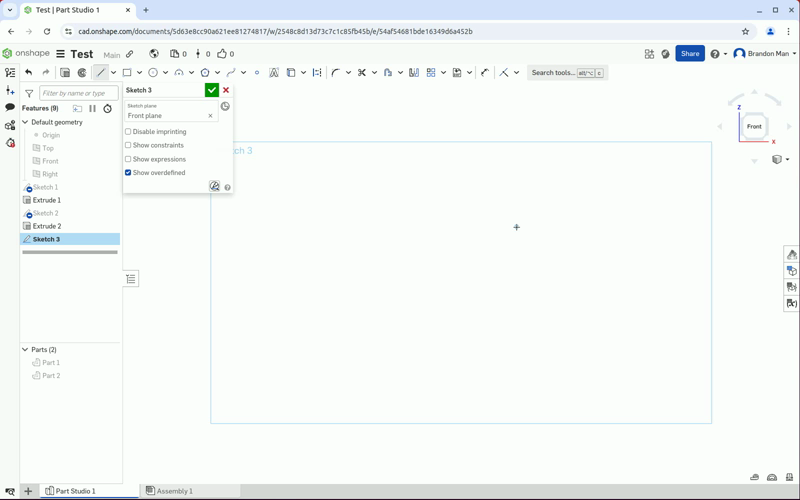
key_down(shift)
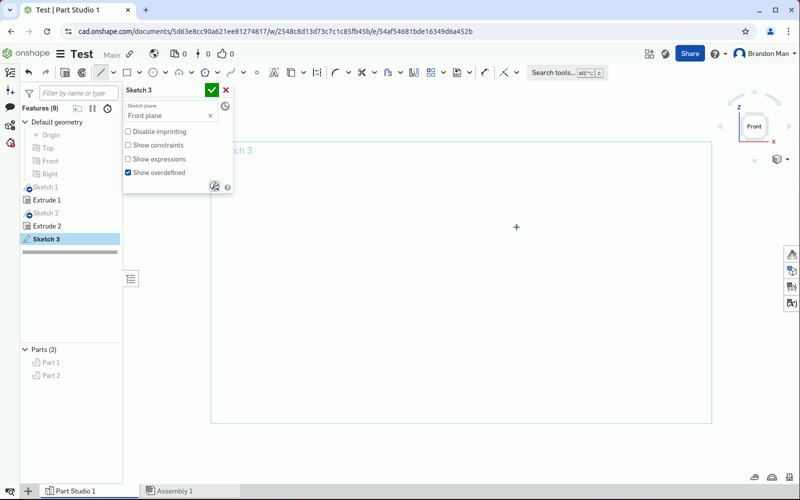
mouse_move(546, 226)
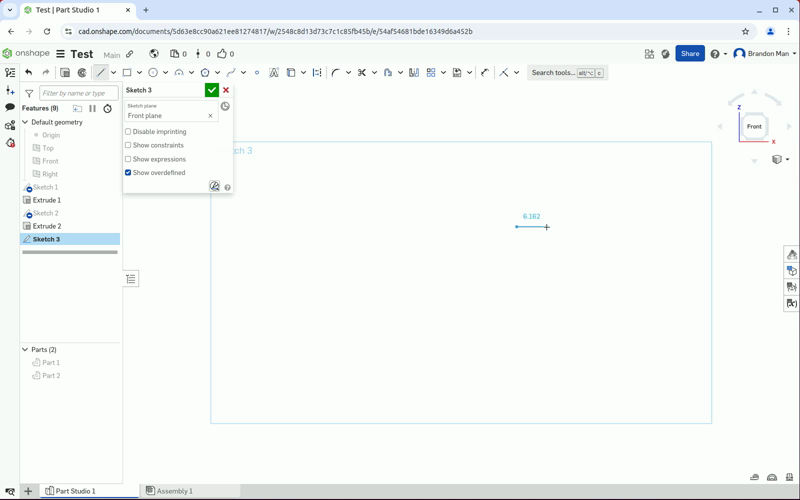
mouse_move(573, 226)
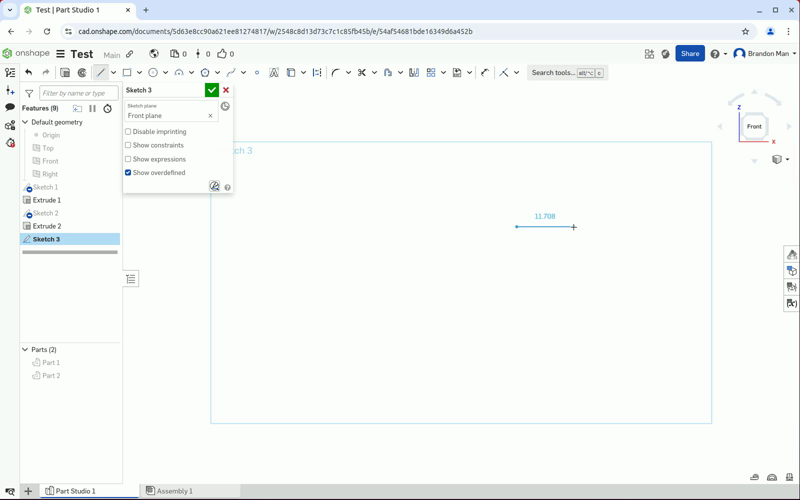
click(573, 226)
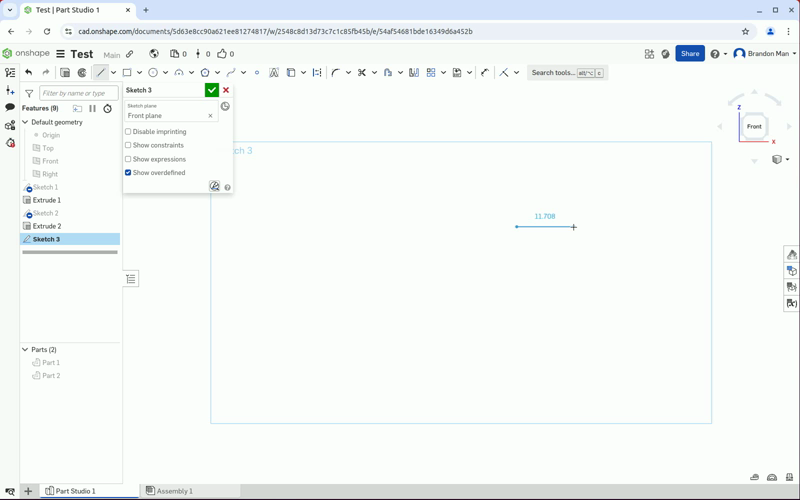
key_up(shift)
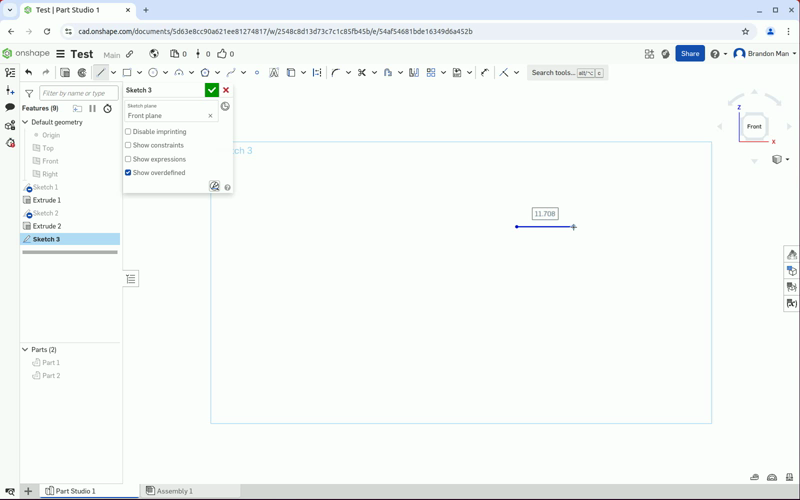
key_down(shift)
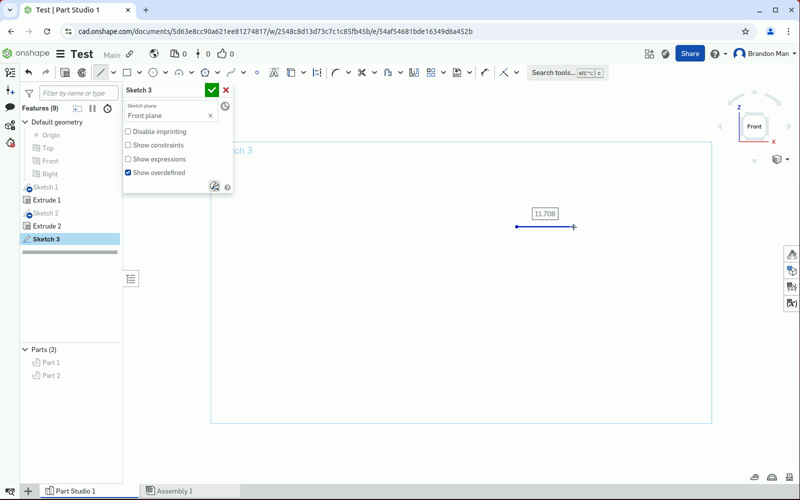
mouse_move(589, 226)
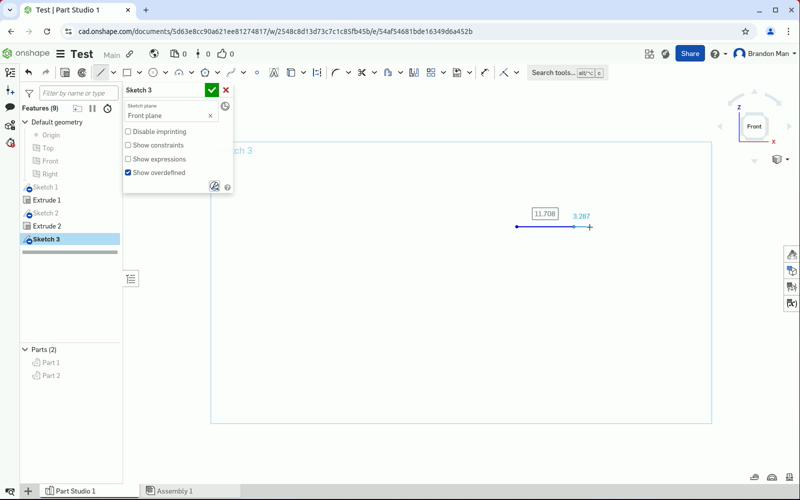
mouse_move(573, 207)
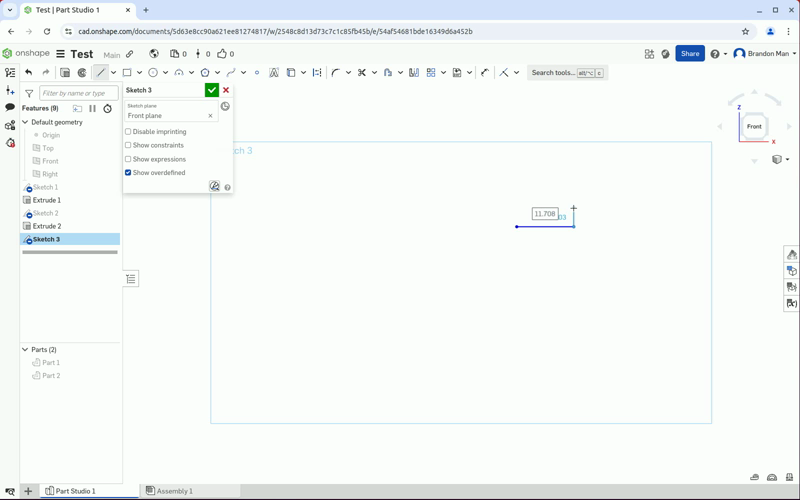
click(573, 207)
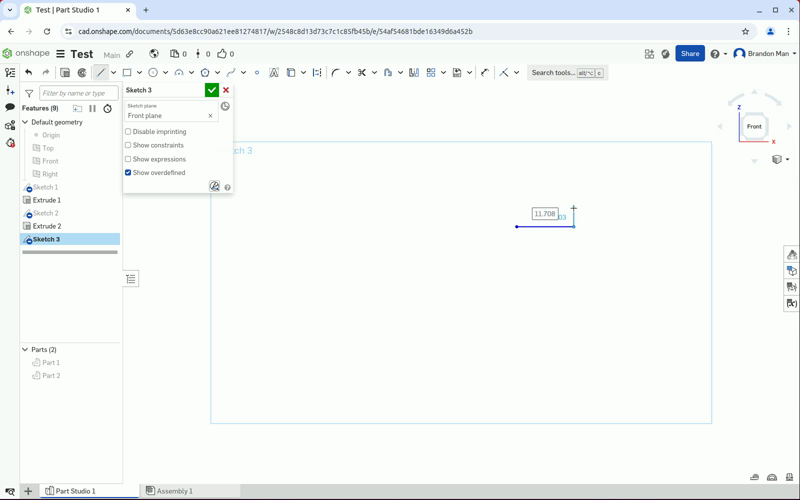
key_up(shift)
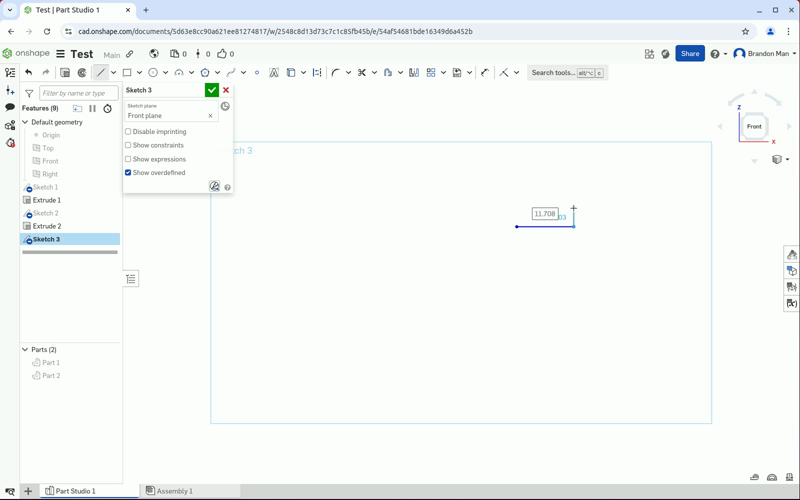
key_down(shift)
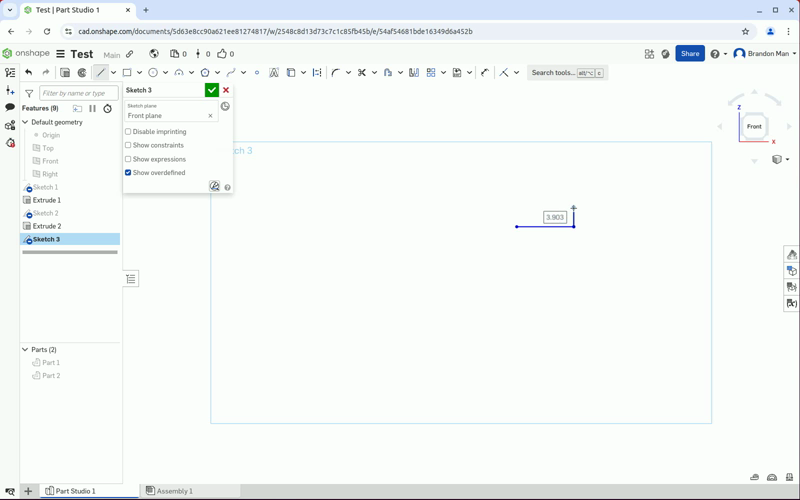
mouse_move(589, 207)
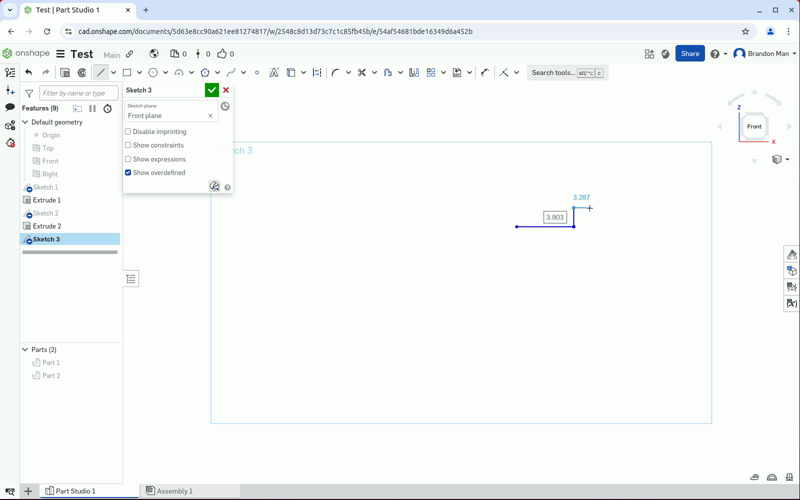
mouse_move(516, 207)
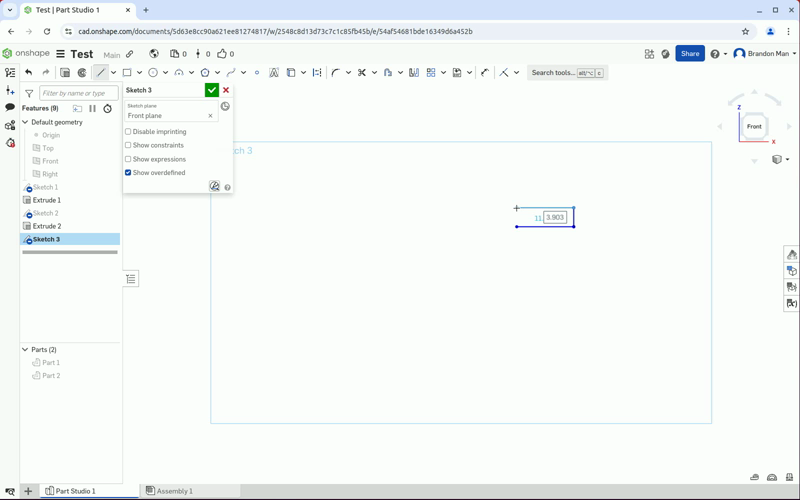
click(516, 207)
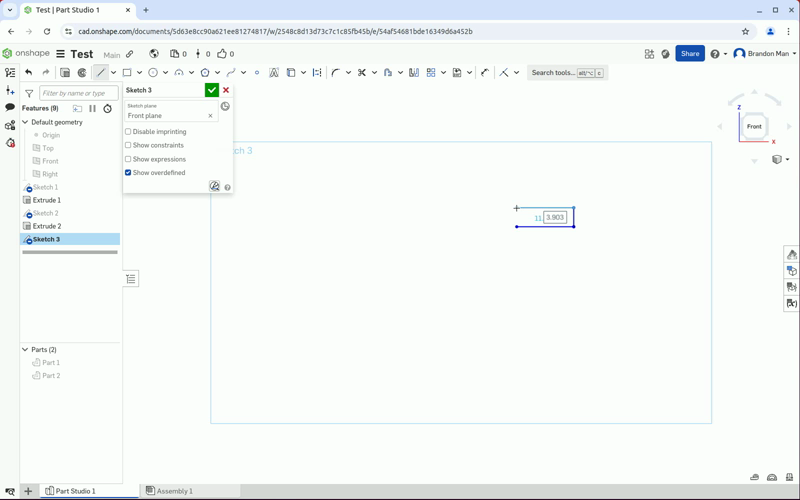
key_up(shift)
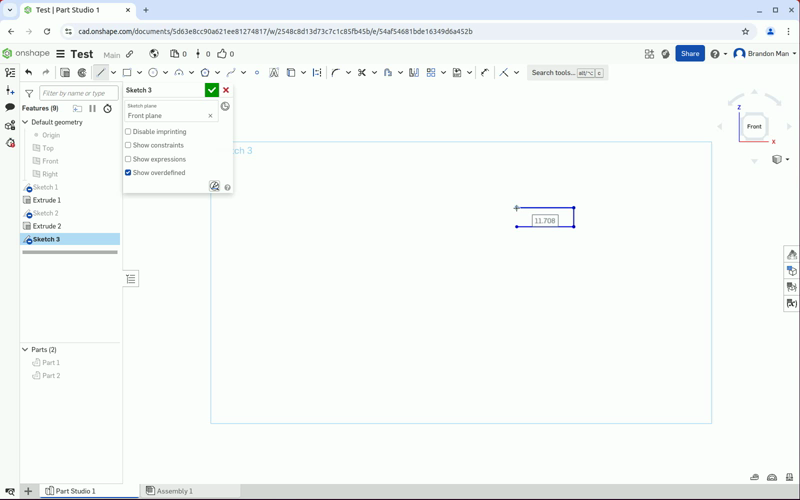
mouse_move(546, 207)
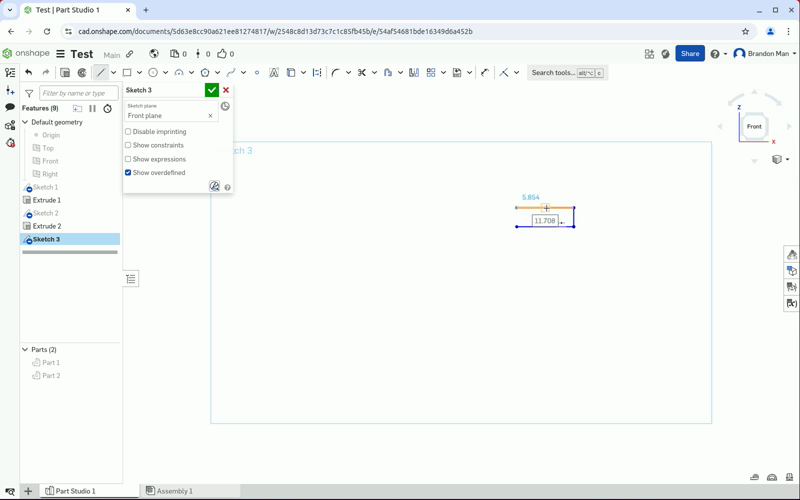
key_down(shift)
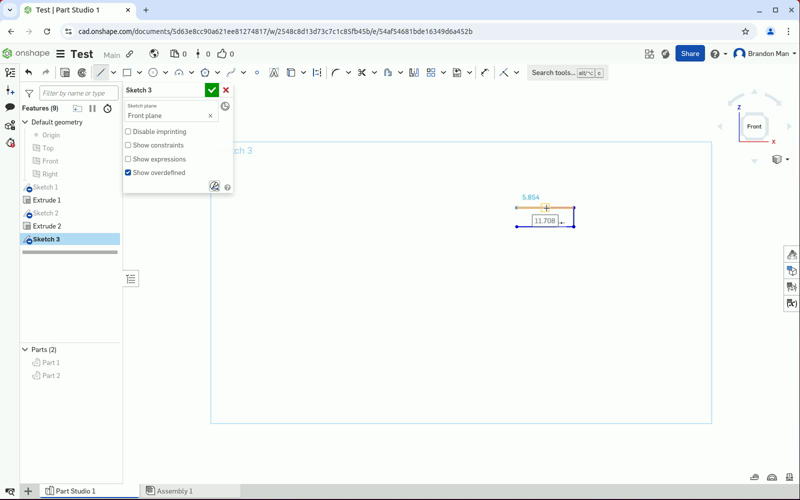
mouse_move(516, 226)
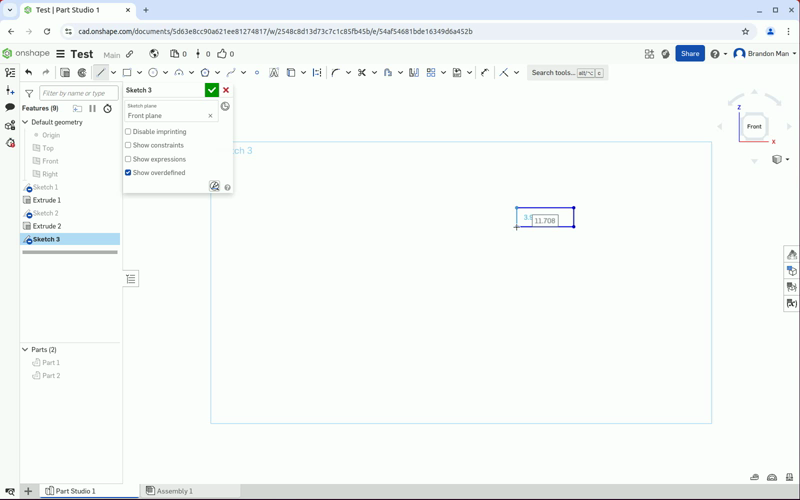
key_up(shift)
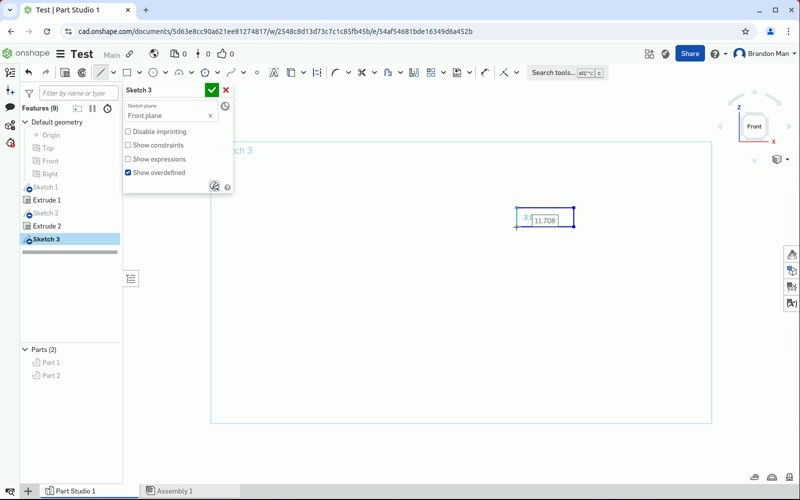
click(516, 226)
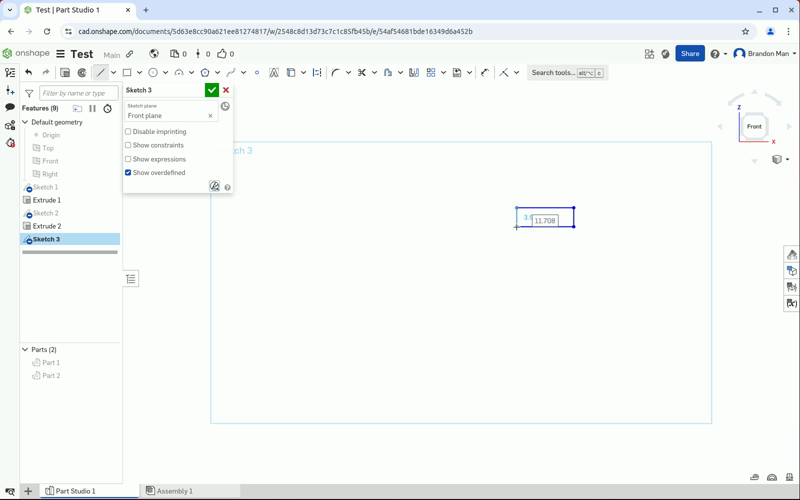
key(esc)
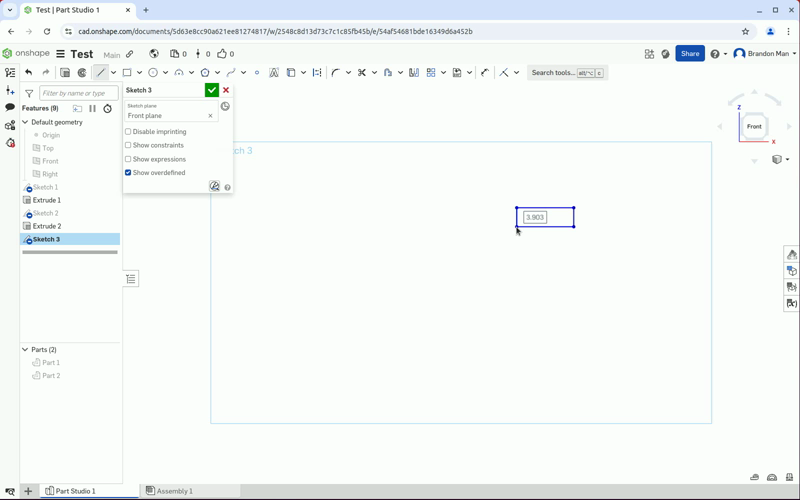
mouse_move(521, 214)
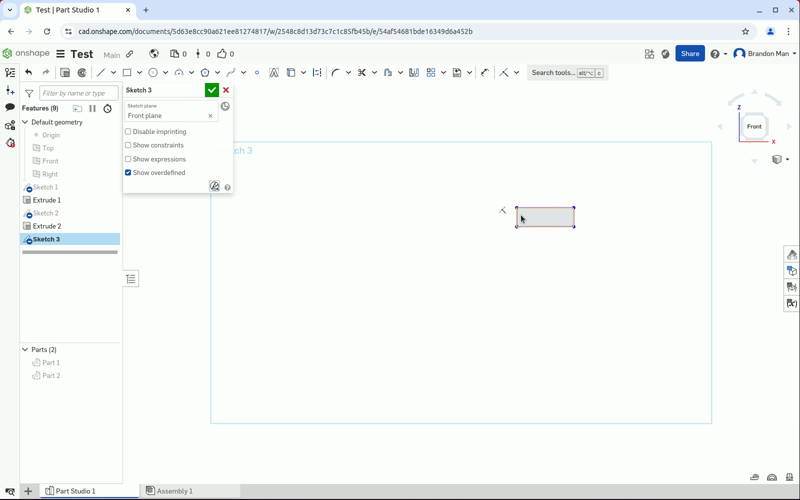
scroll(6)
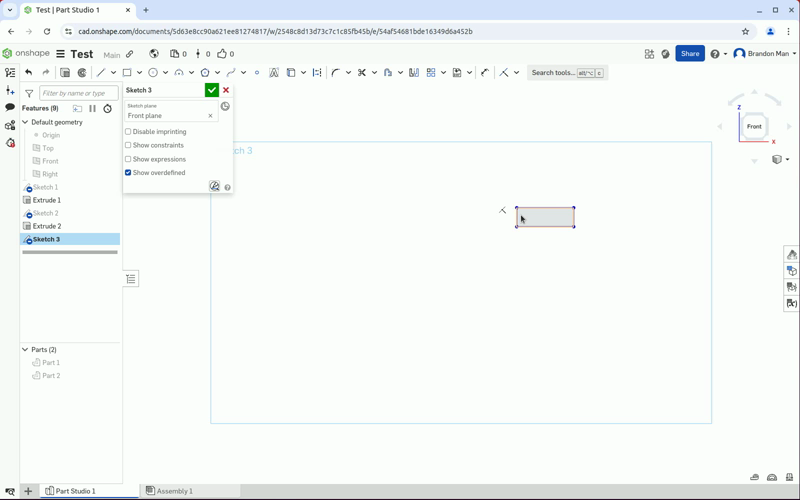
scroll(6)
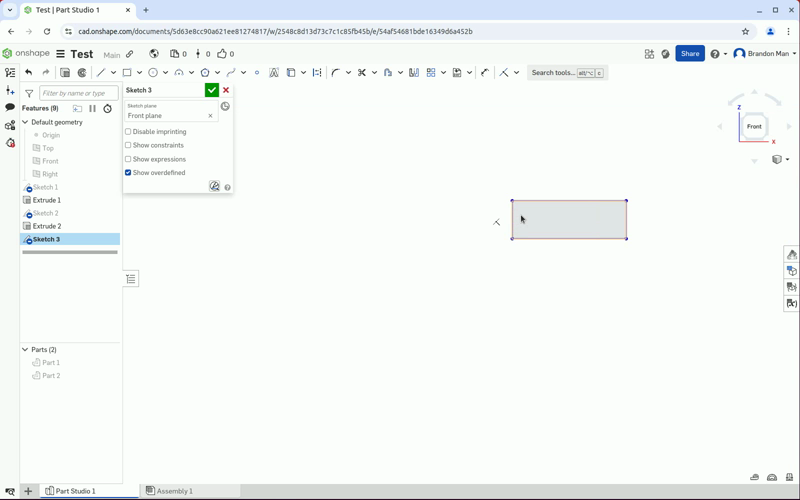
scroll(6)
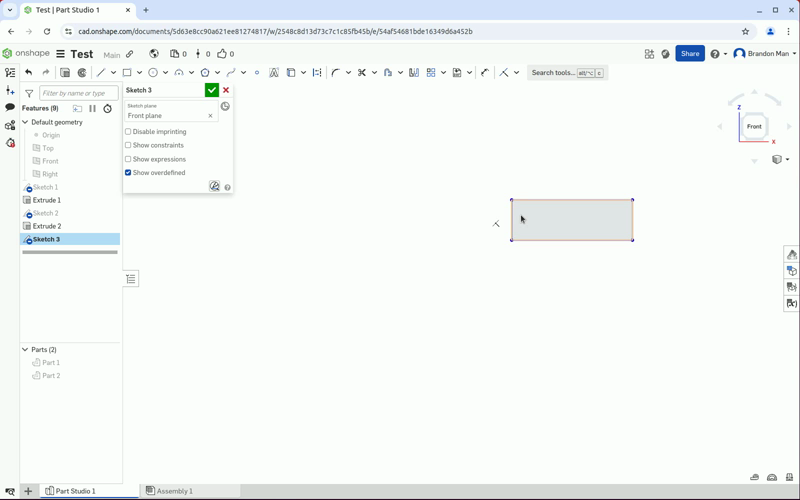
scroll(6)
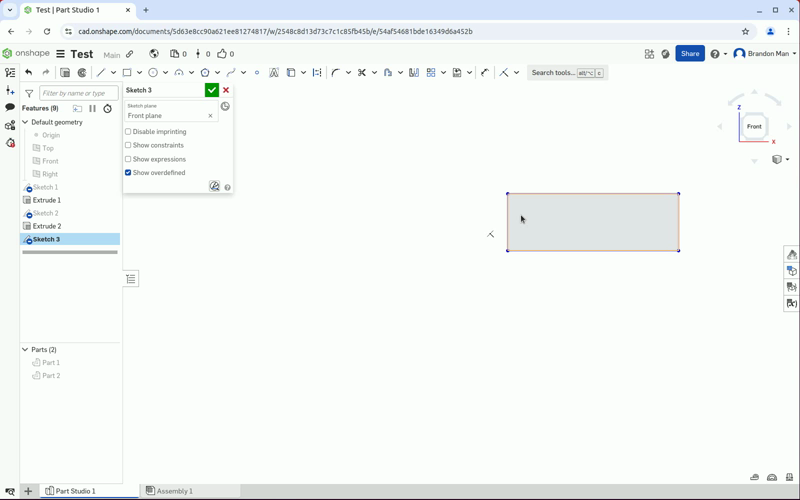
scroll(6)
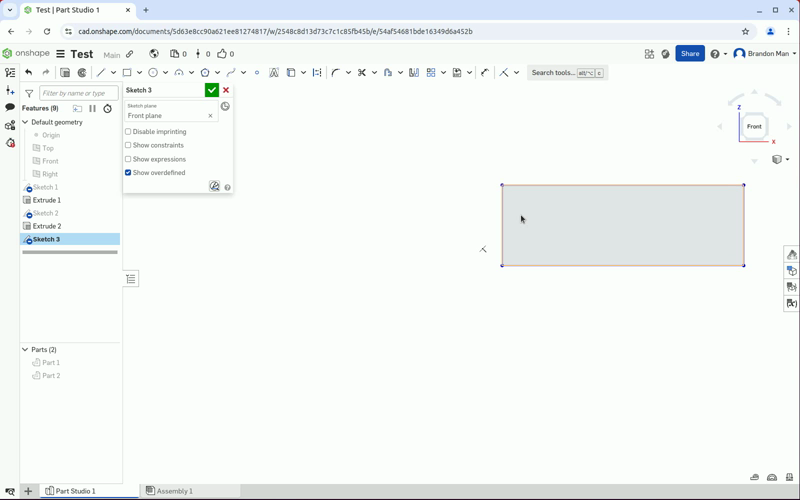
scroll(6)
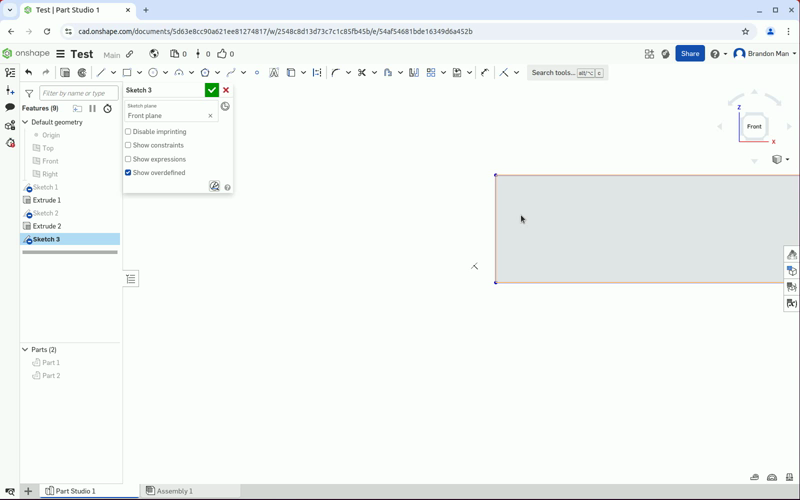
scroll(6)
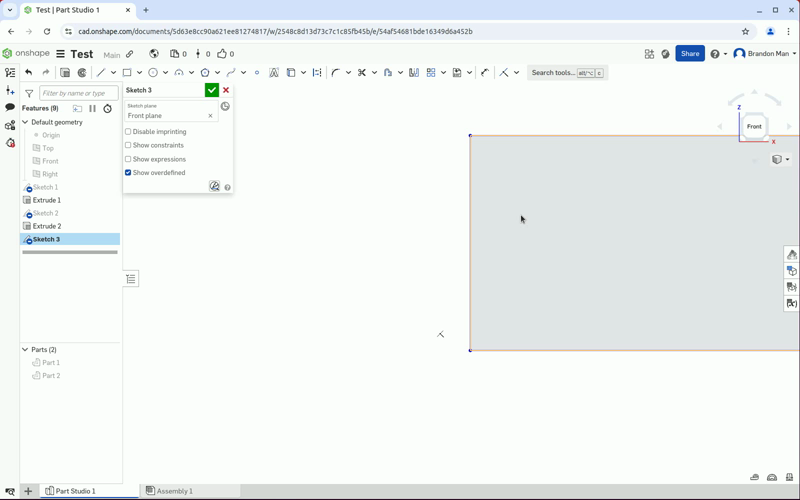
click(521, 214)
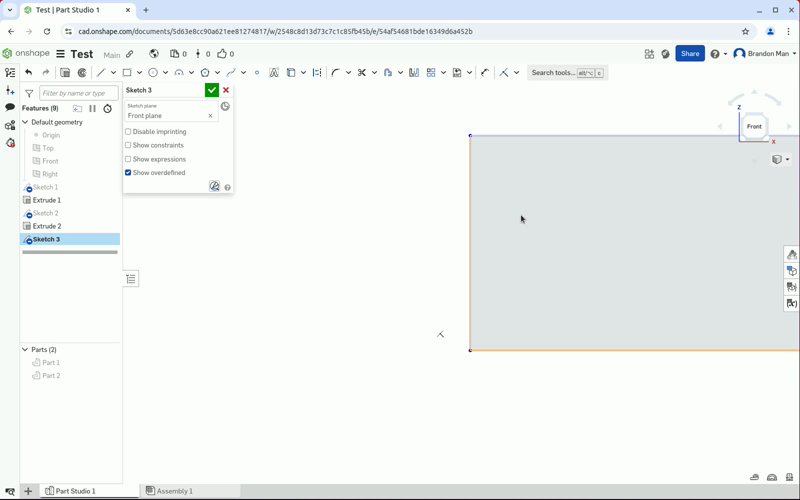
scroll(-6)
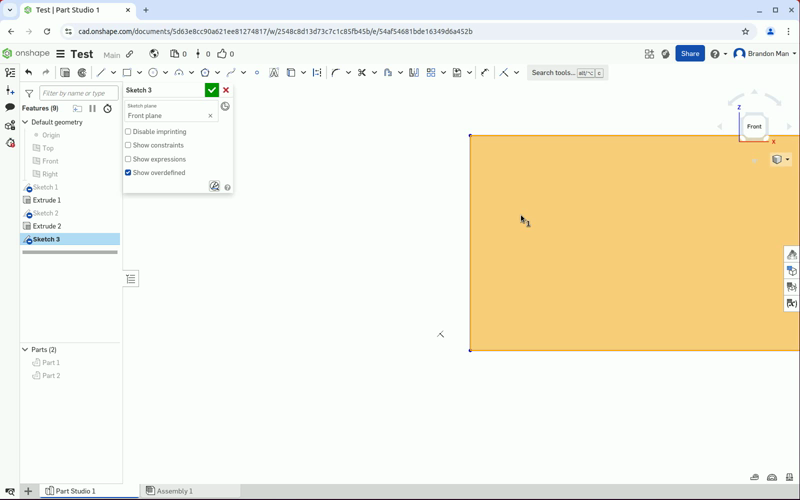
scroll(-6)
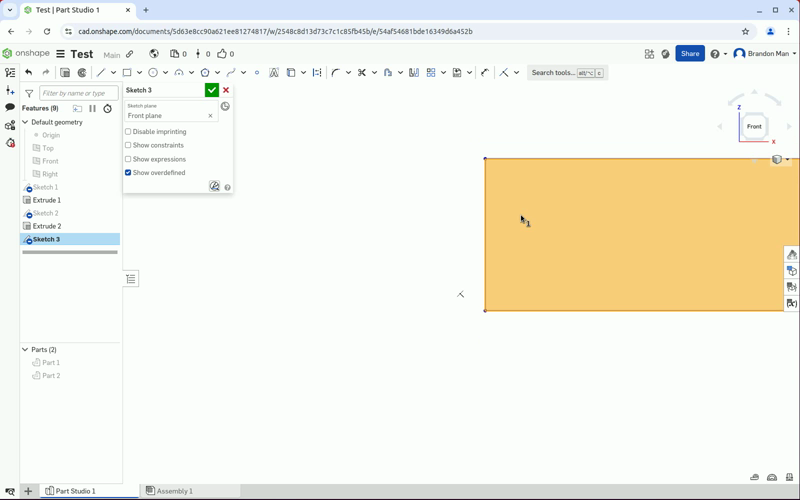
scroll(-6)
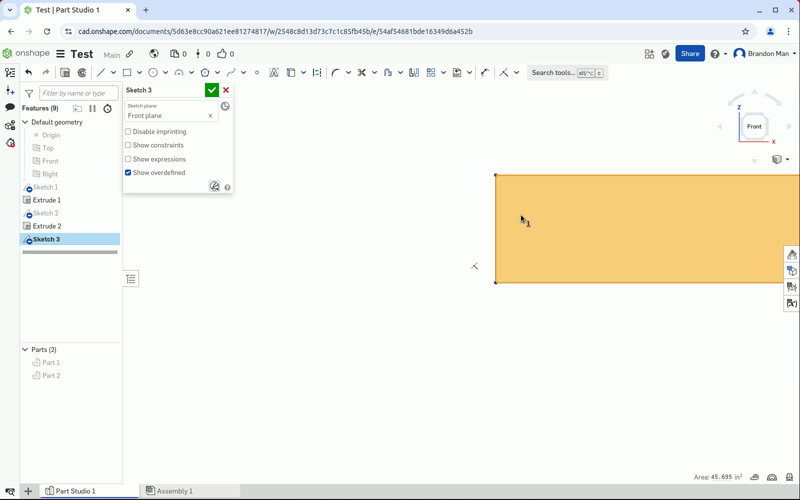
scroll(-6)
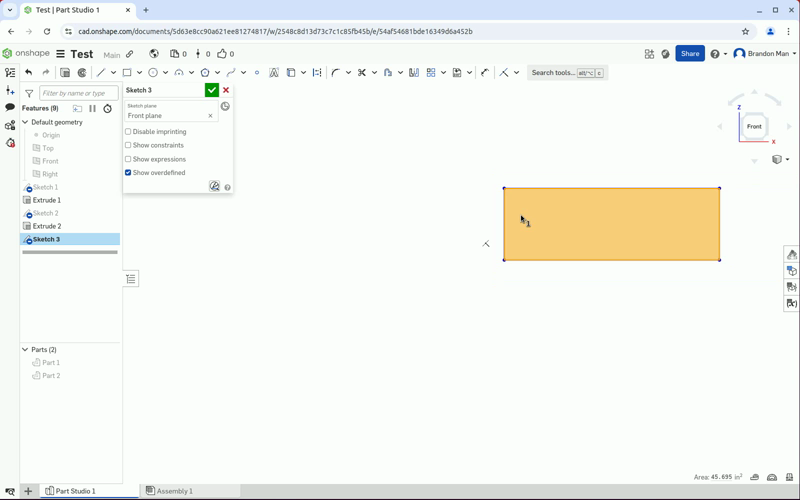
scroll(-6)
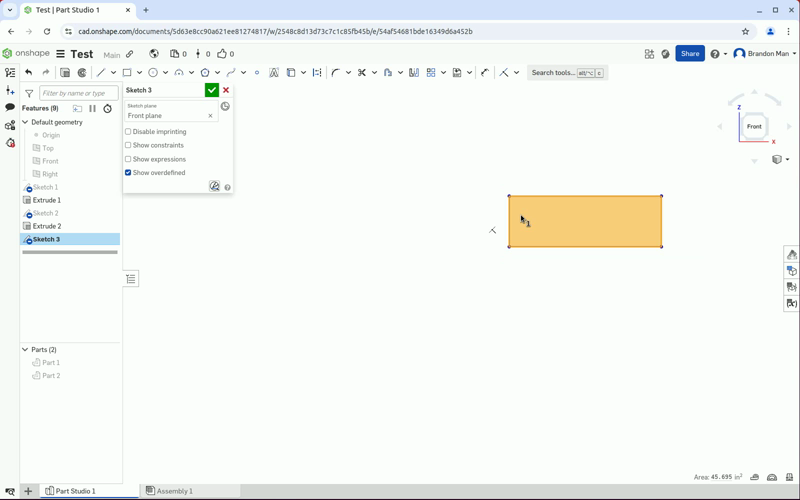
scroll(-6)
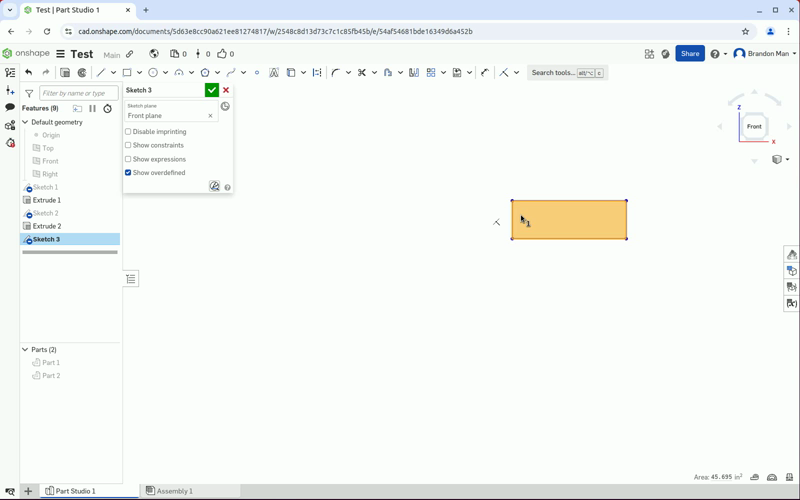
scroll(-6)
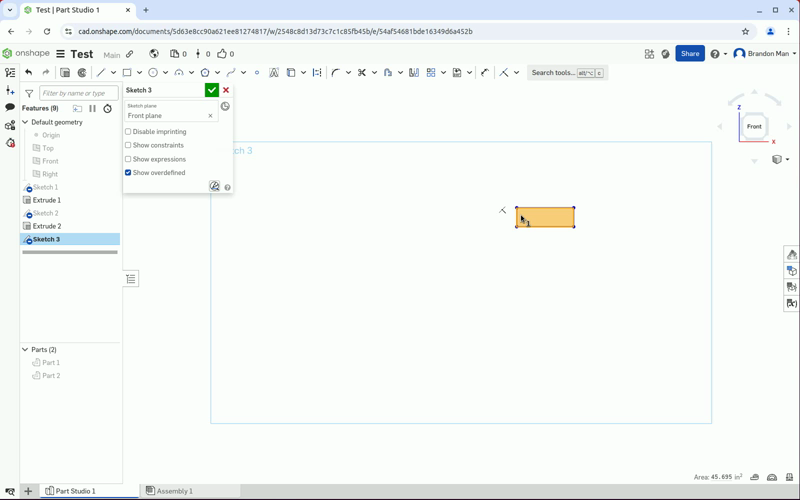
mouse_move(73, 352)
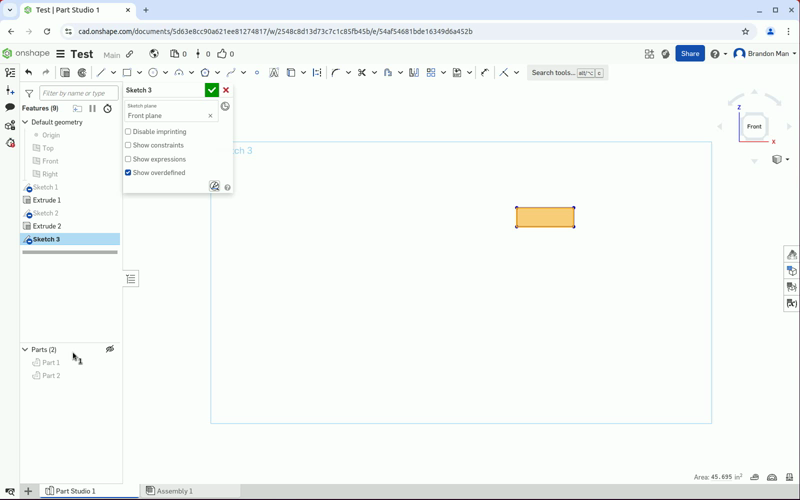
key(shift+y)
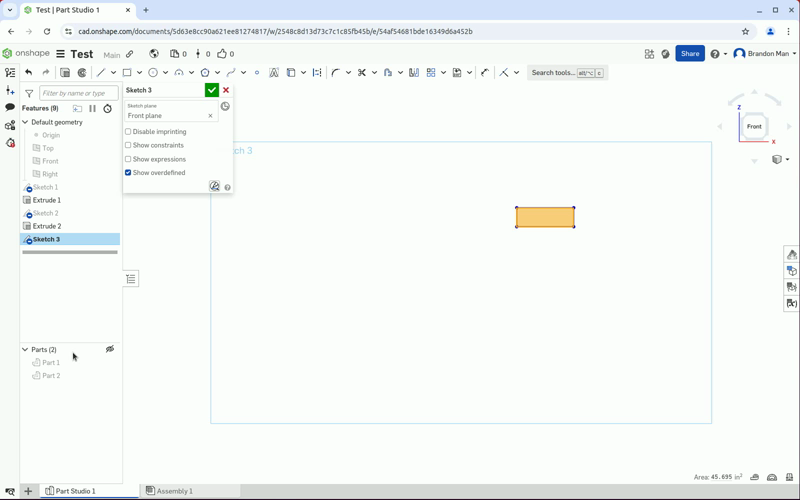
key(shift+e)
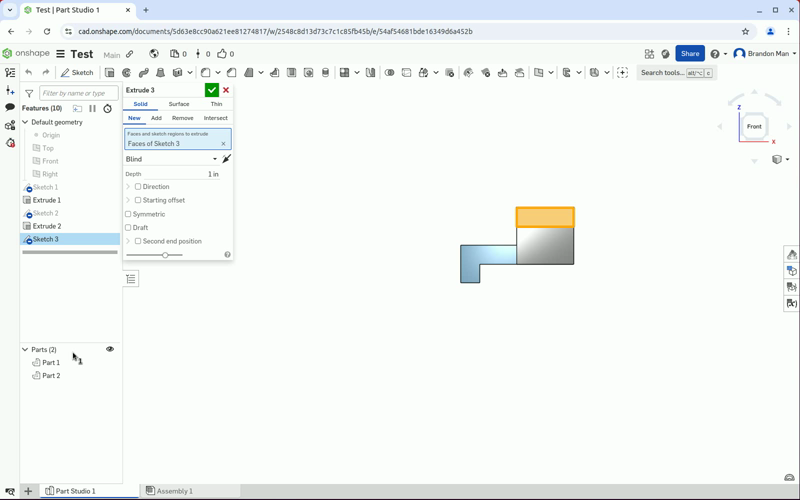
mouse_move(143, 106)
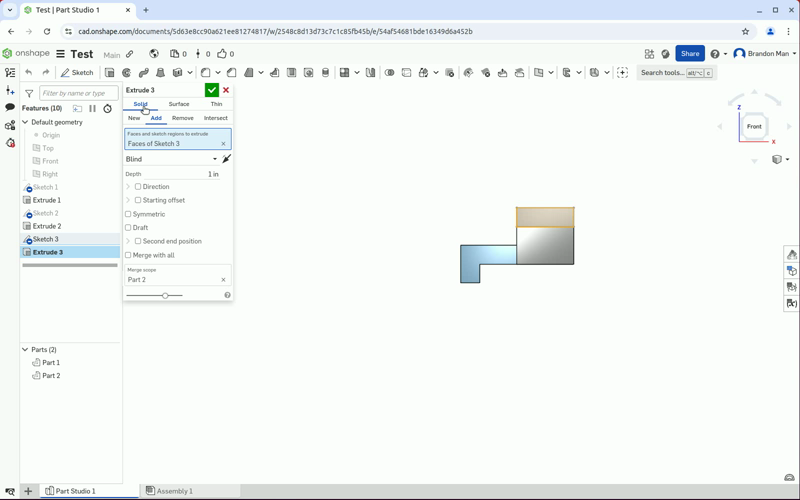
click(143, 106)
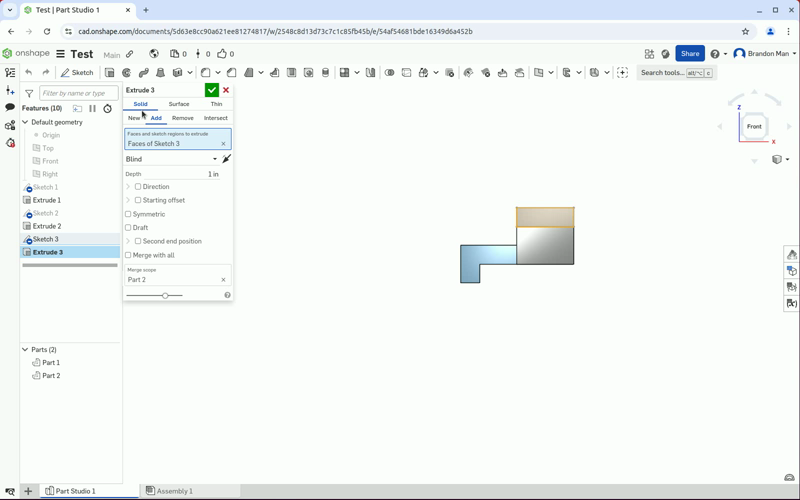
mouse_move(137, 120)
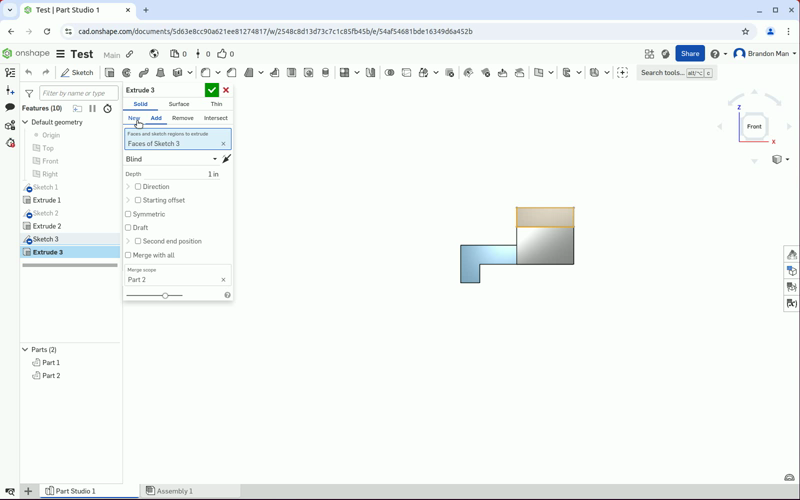
click(137, 120)
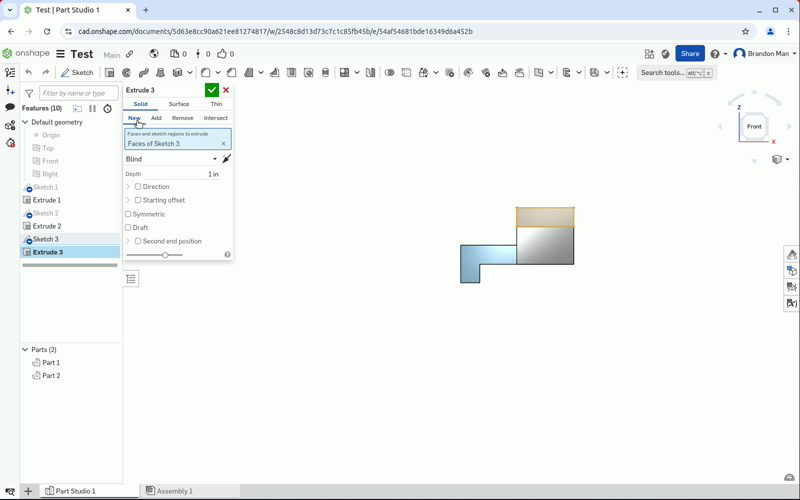
key(tab, 4)
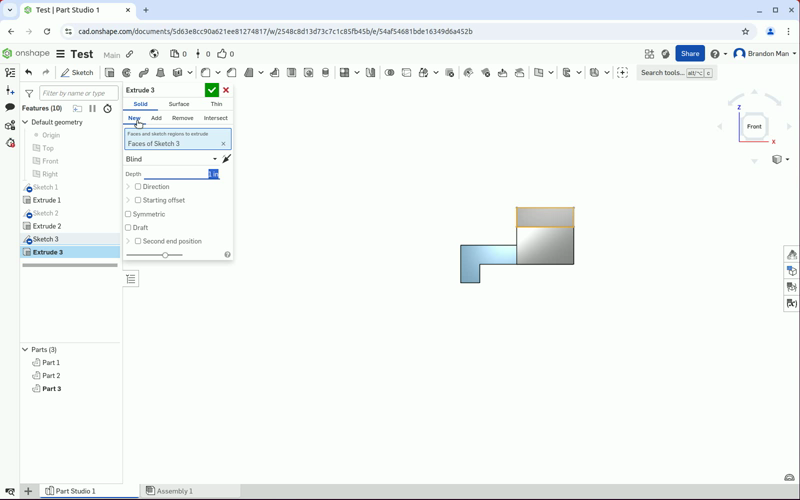
text(3.851)
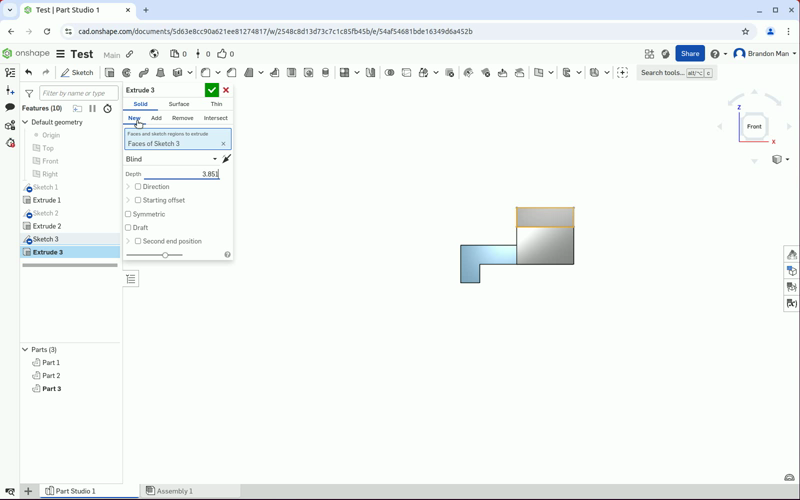
key(enter)
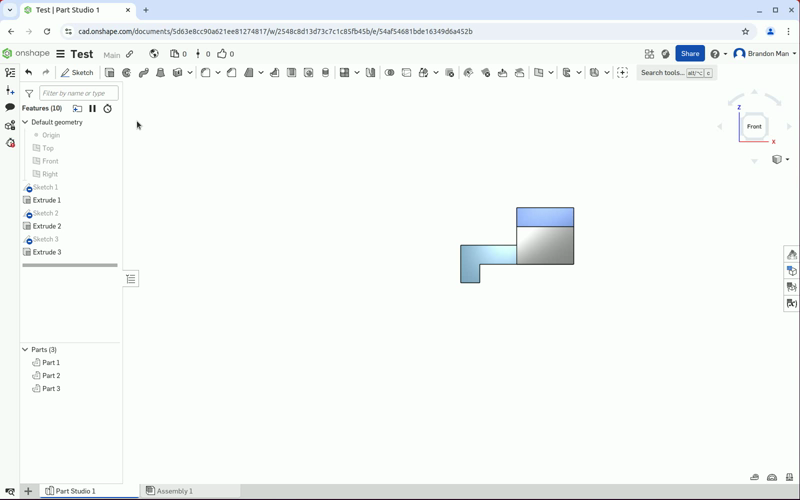
key(shift+h)
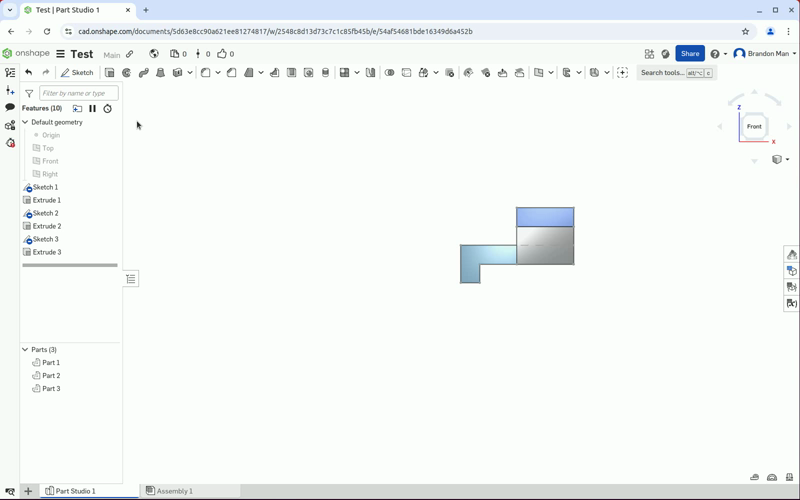
key(shift+h)
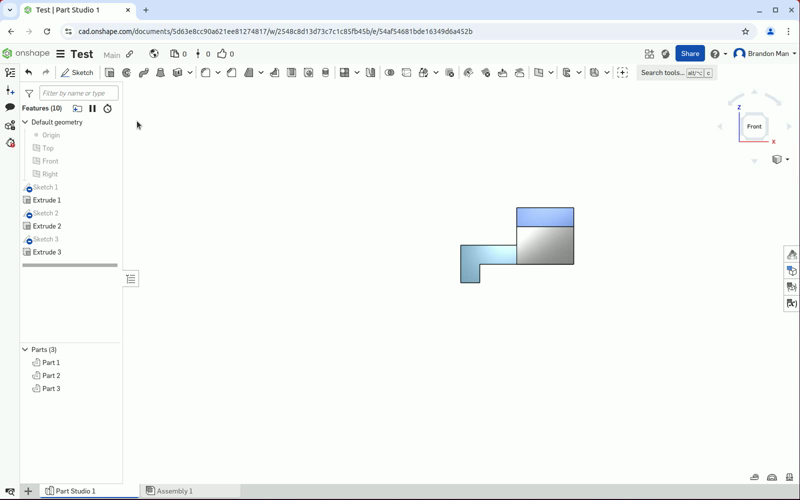
mouse_move(73, 189)
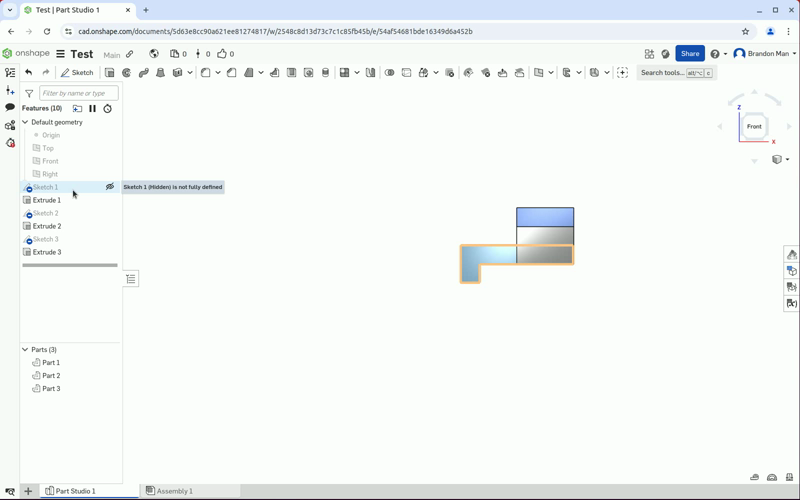
click(73, 189)
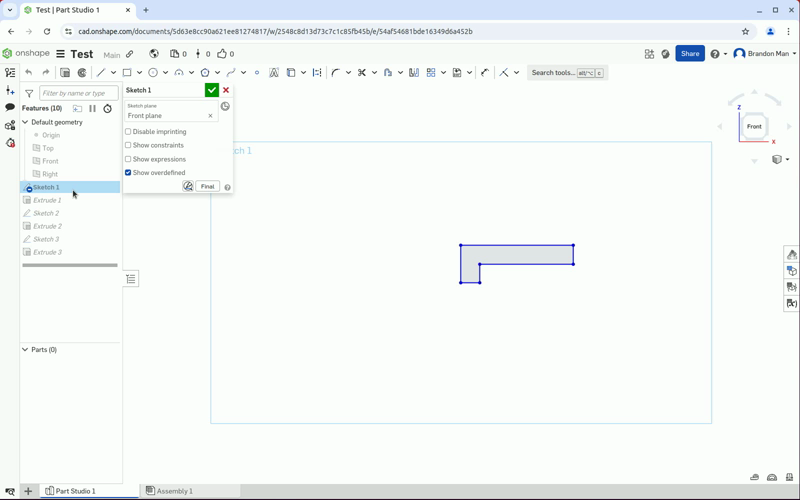
mouse_move(229, 92)
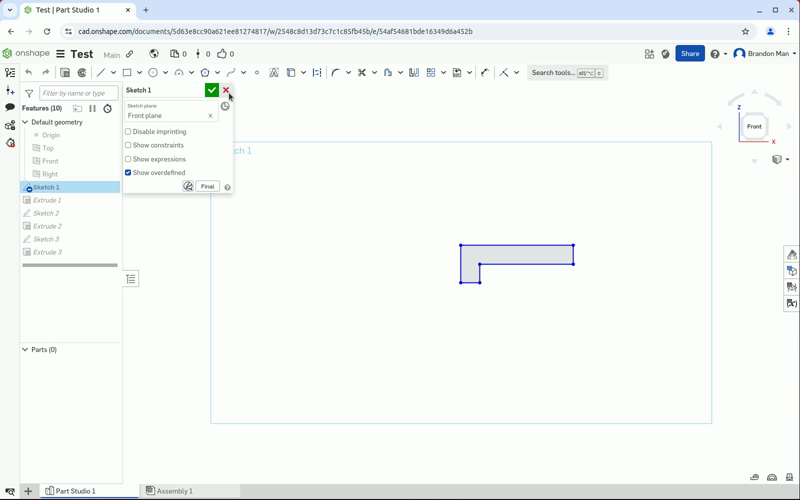
click(229, 92)
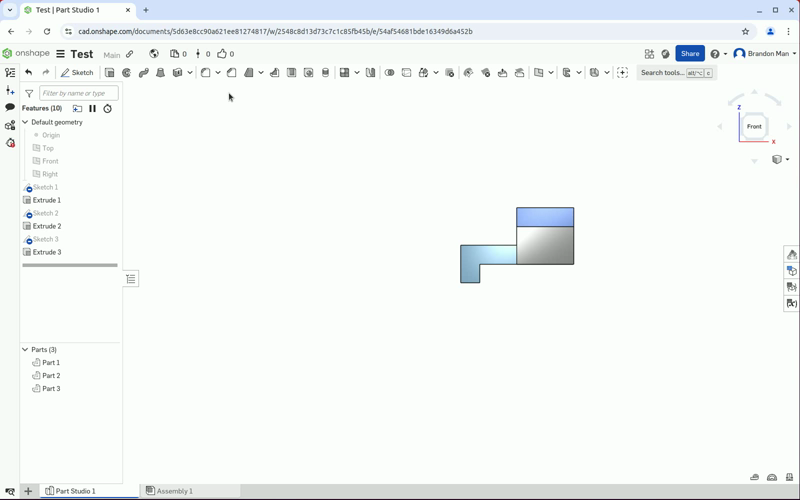
mouse_move(73, 352)
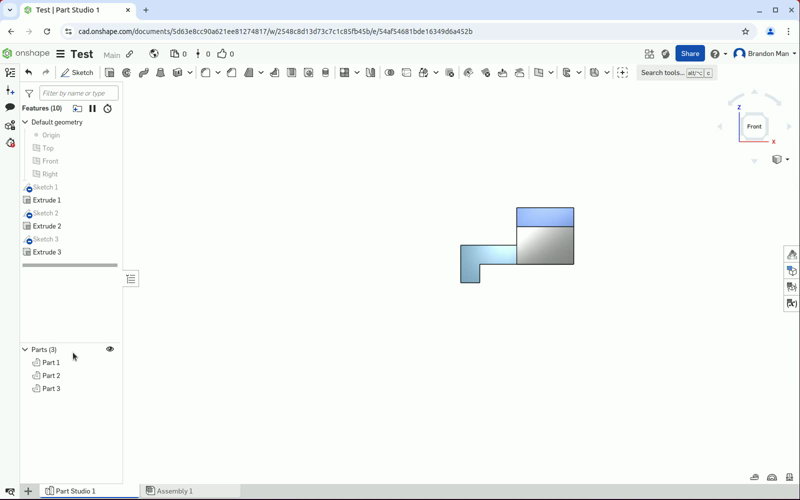
key(y)
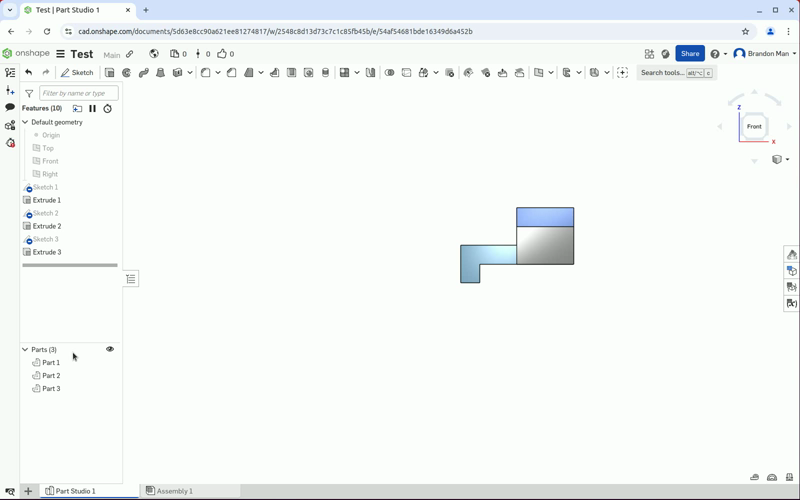
key(shift+p)
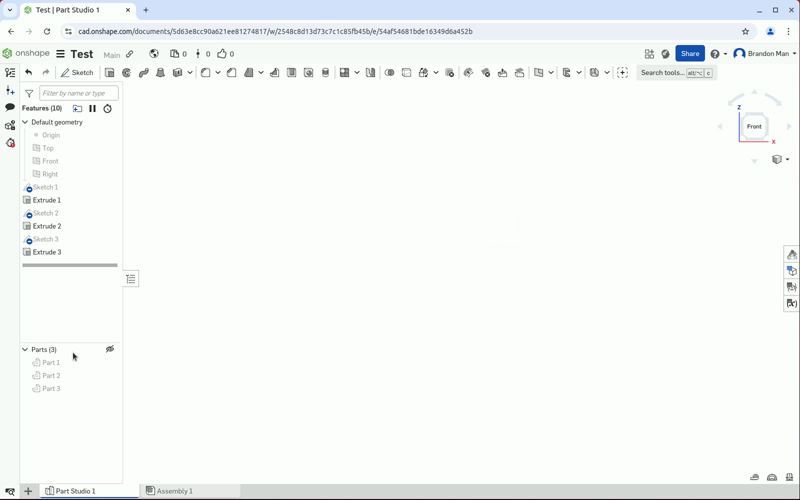
key(space)
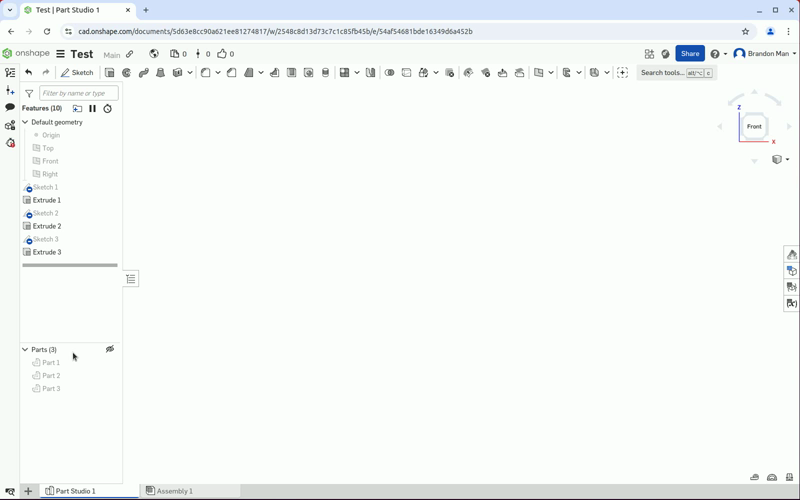
key_down(shift)
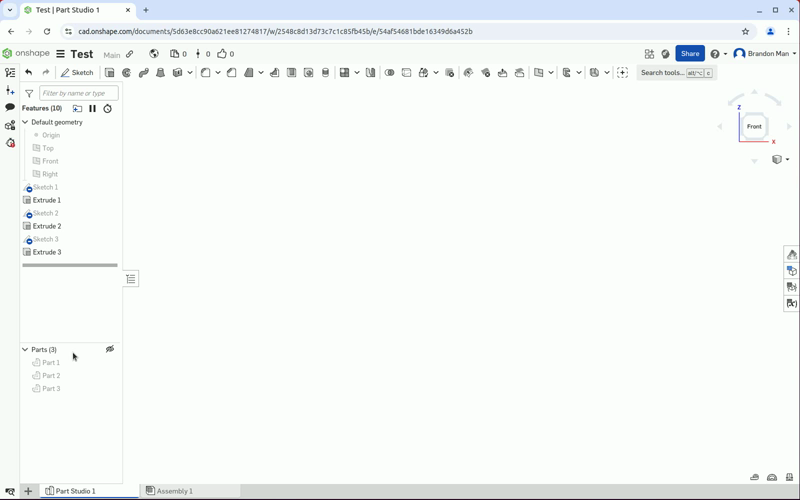
key(down)
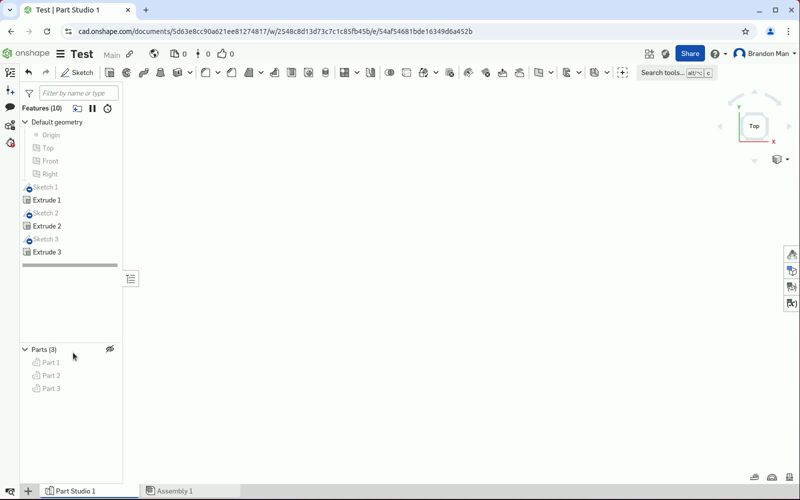
key_up(shift)
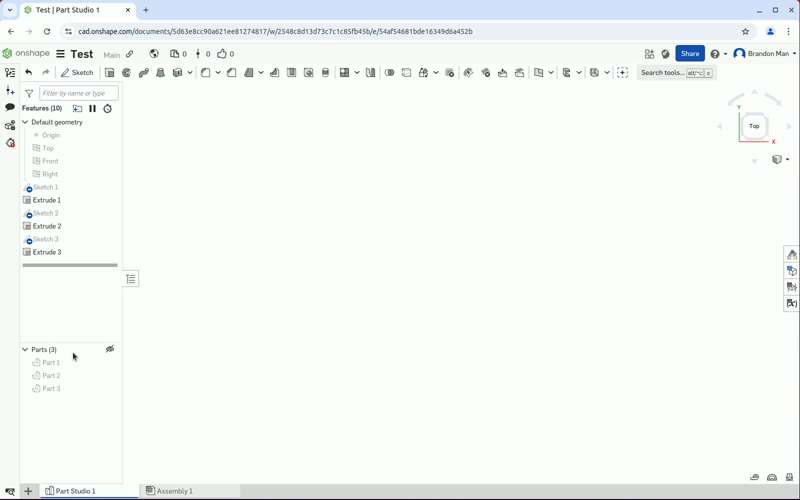
mouse_move(73, 352)
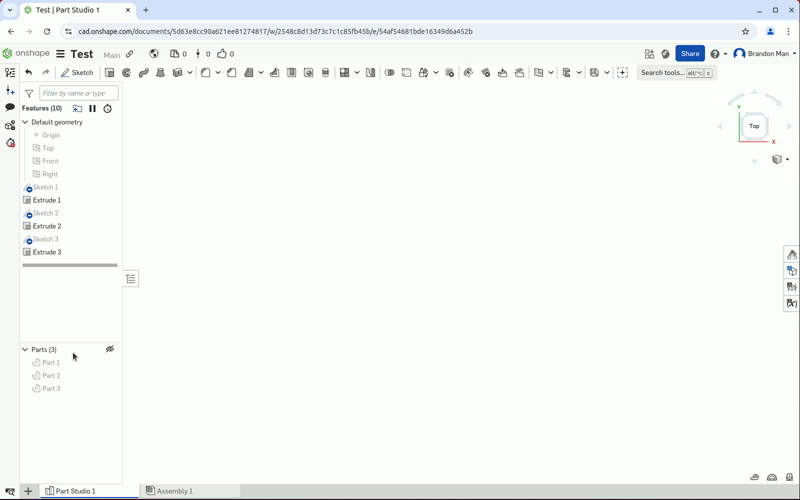
key(shift+y)
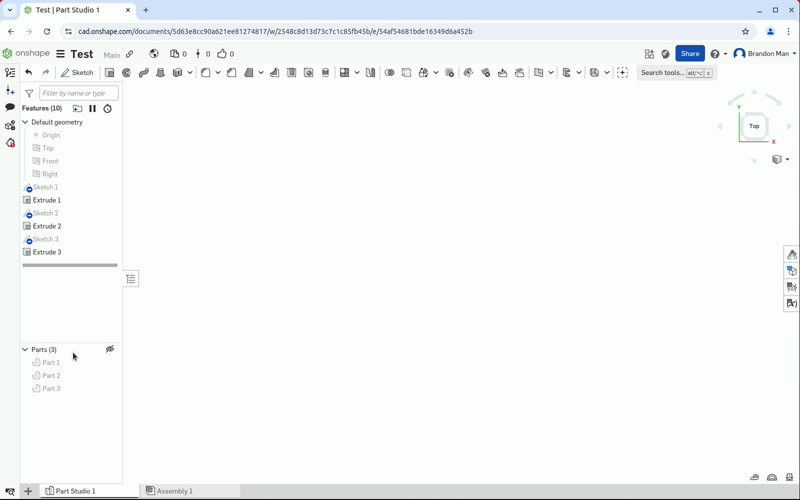
key(shift+s)
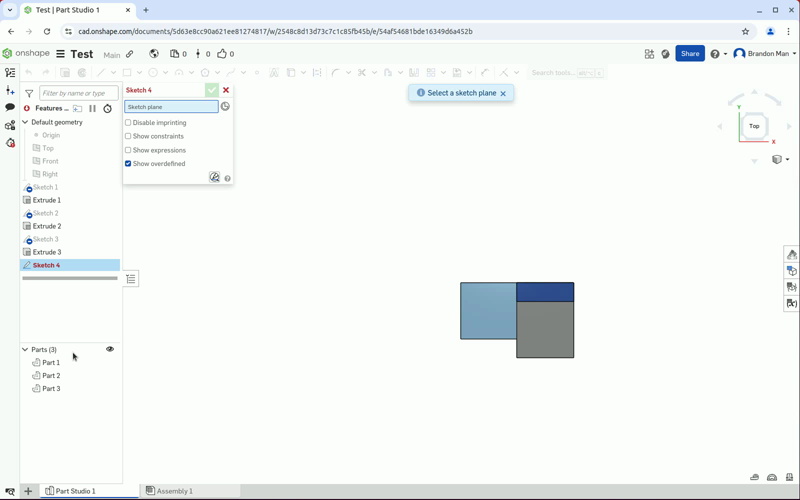
mouse_move(73, 150)
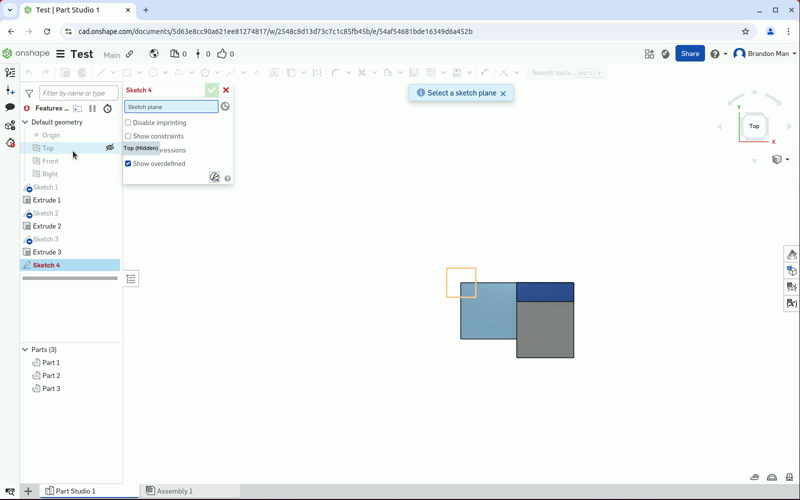
click(73, 150)
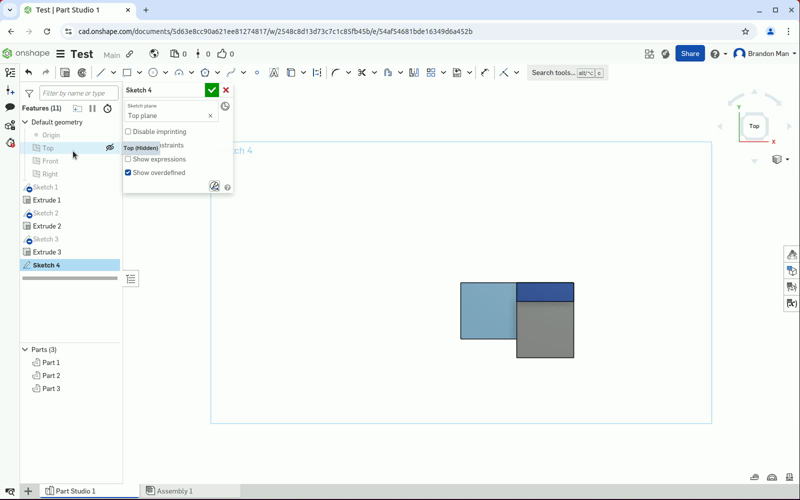
mouse_move(73, 352)
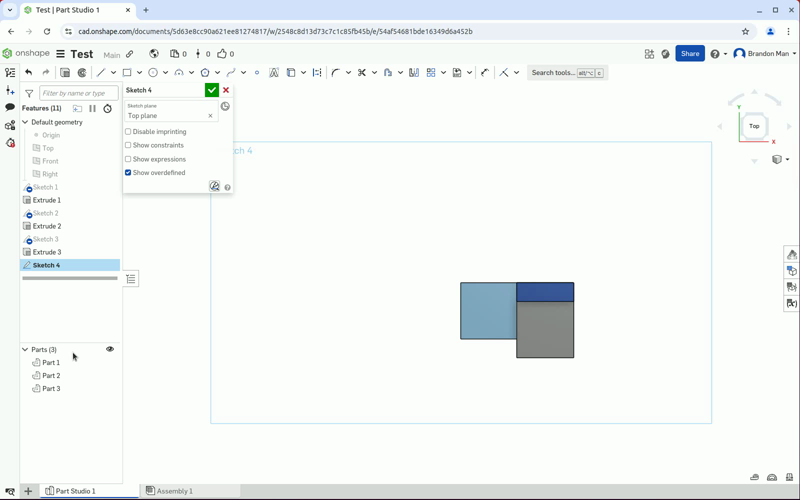
key(y)
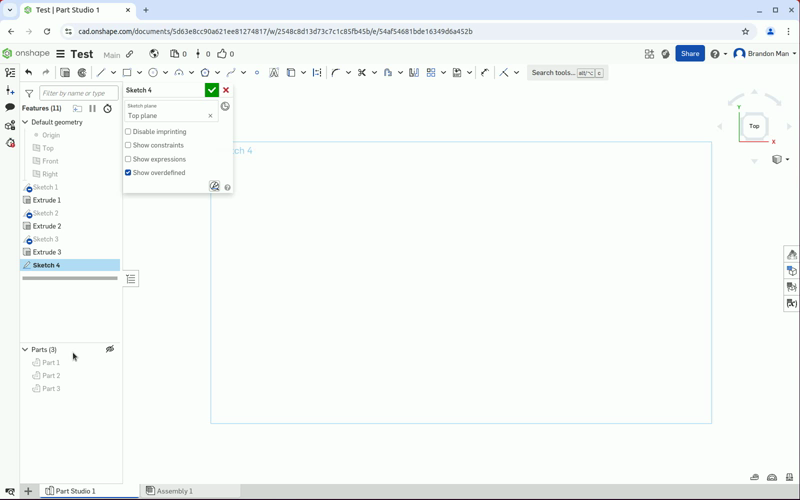
key(c)
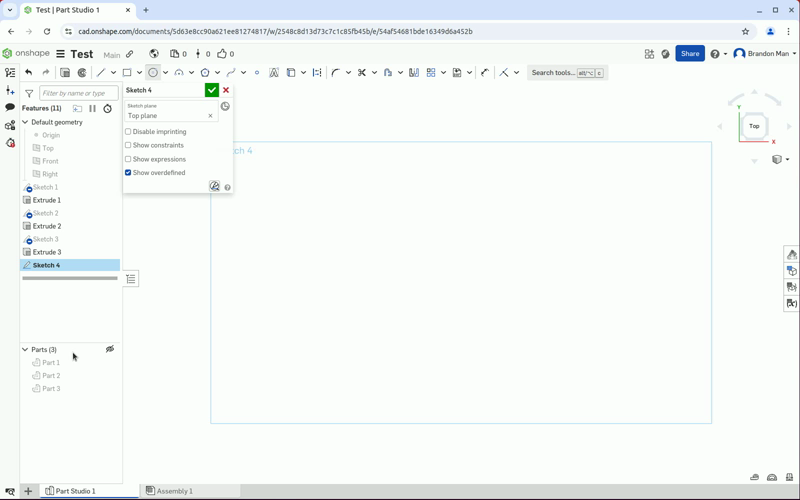
key_down(shift)
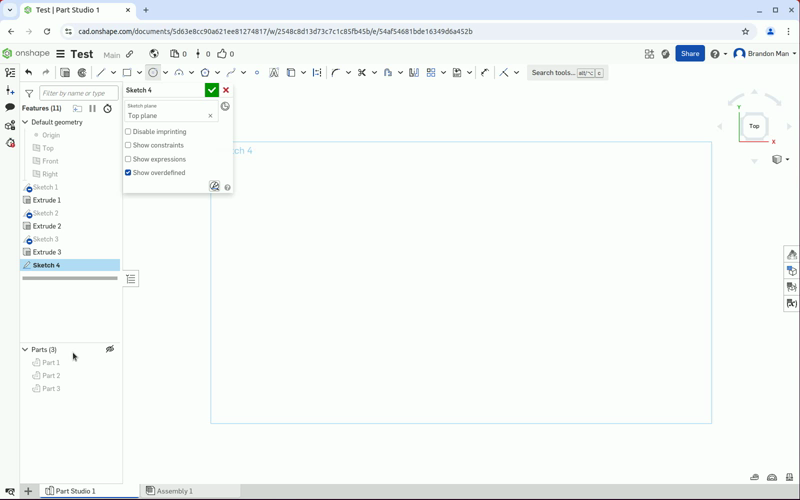
mouse_move(498, 311)
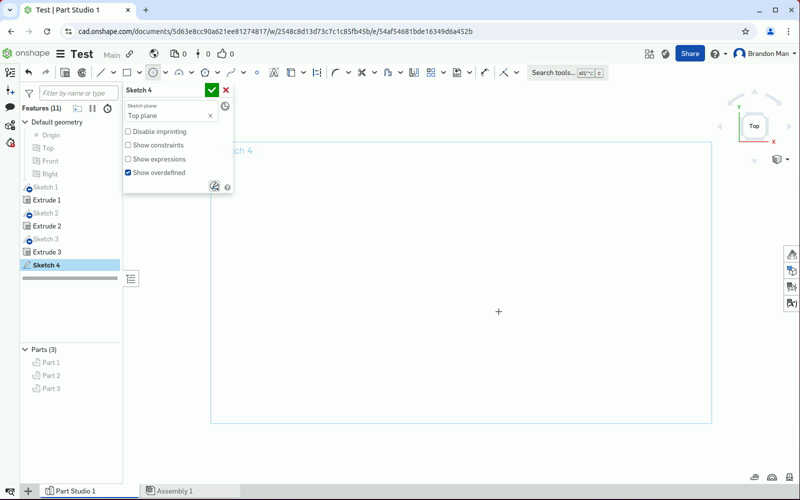
click(498, 311)
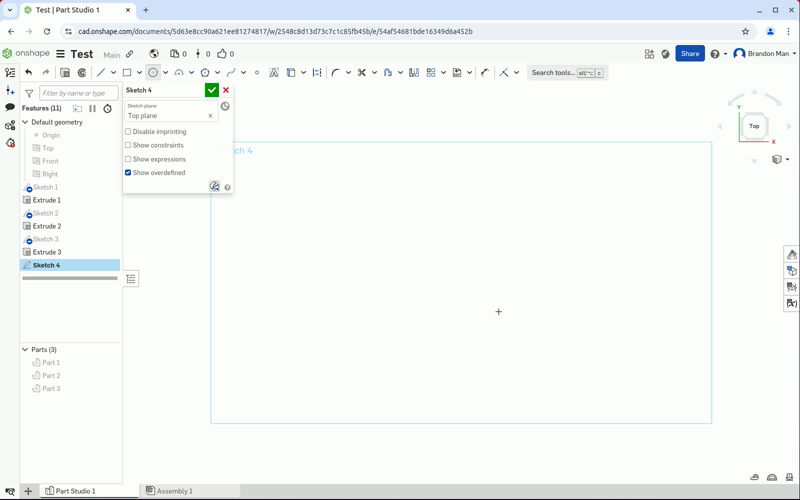
key_up(shift)
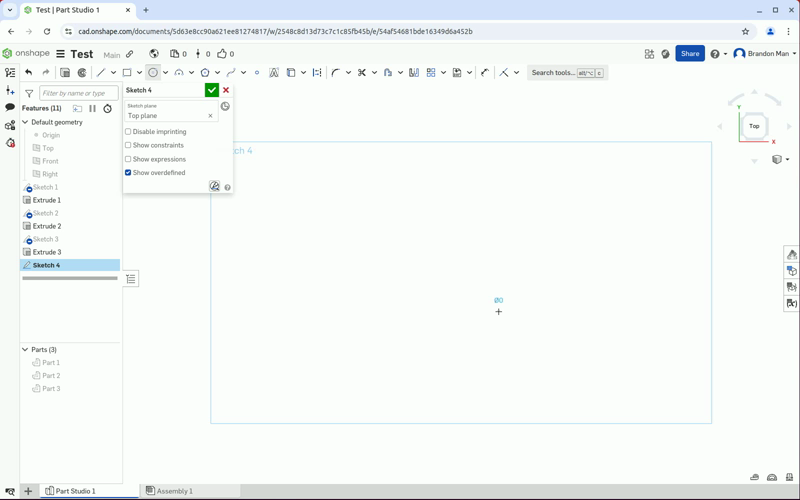
mouse_move(508, 311)
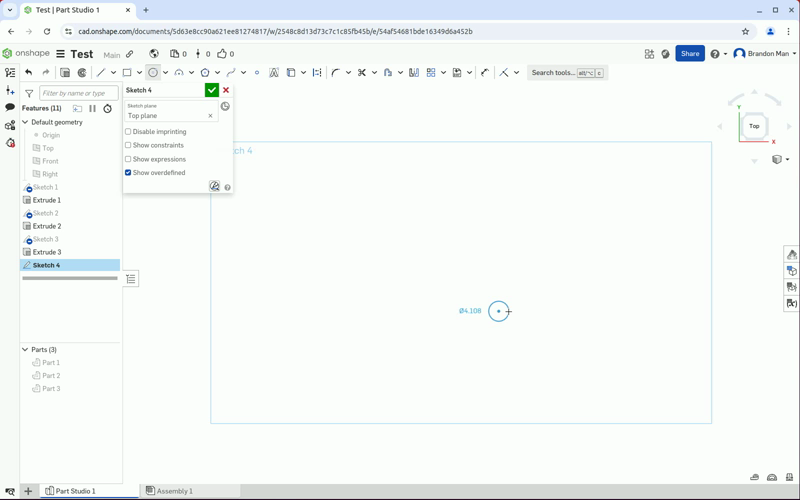
click(508, 311)
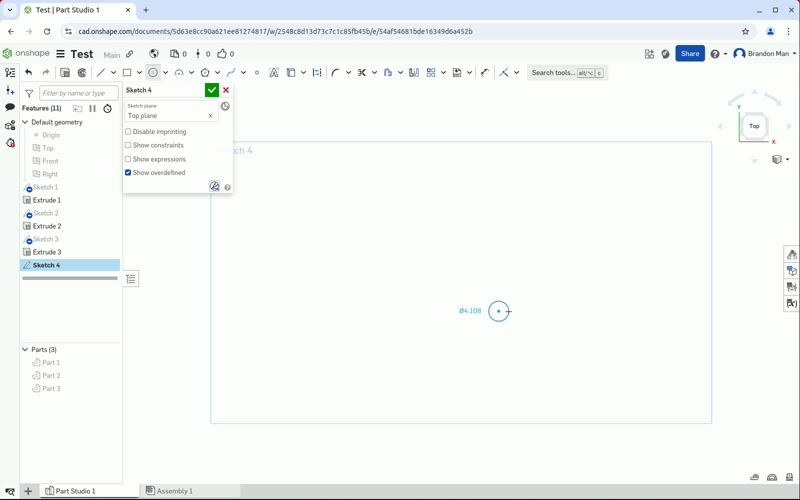
key(esc)
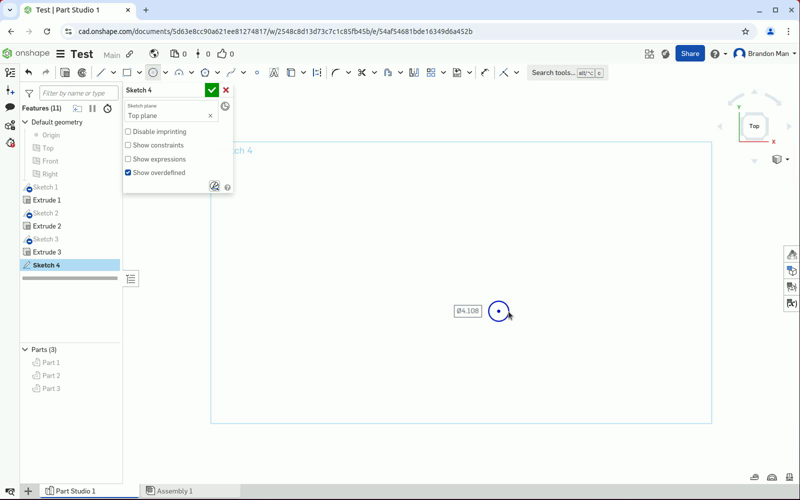
mouse_move(495, 308)
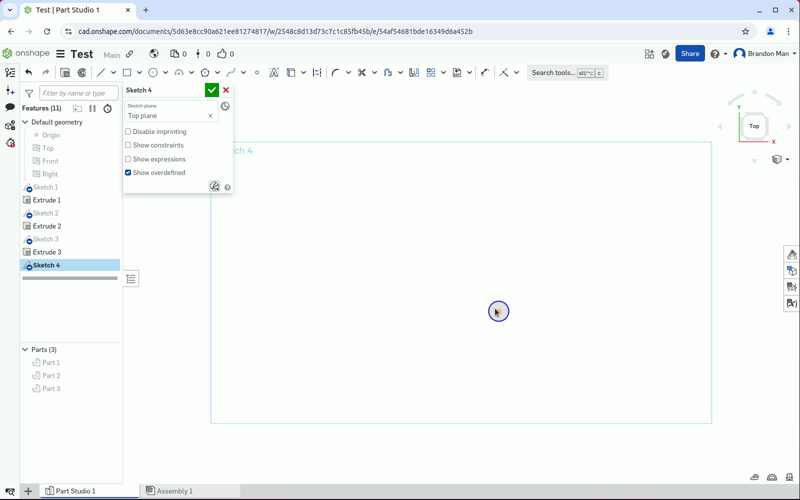
scroll(6)
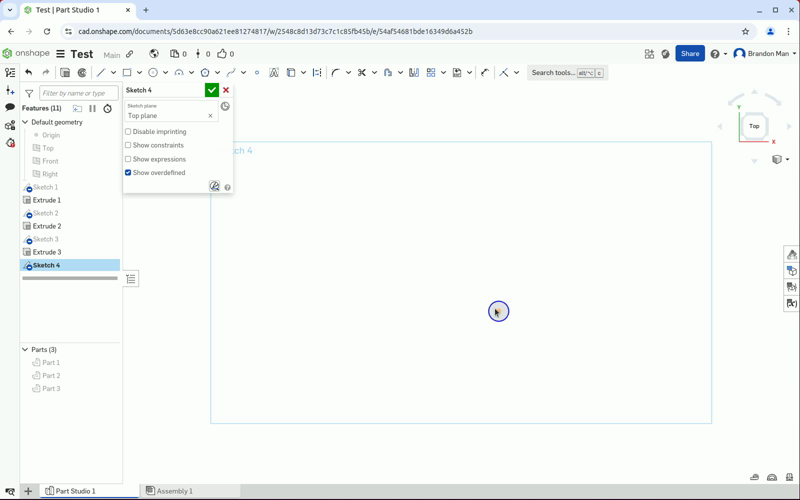
scroll(6)
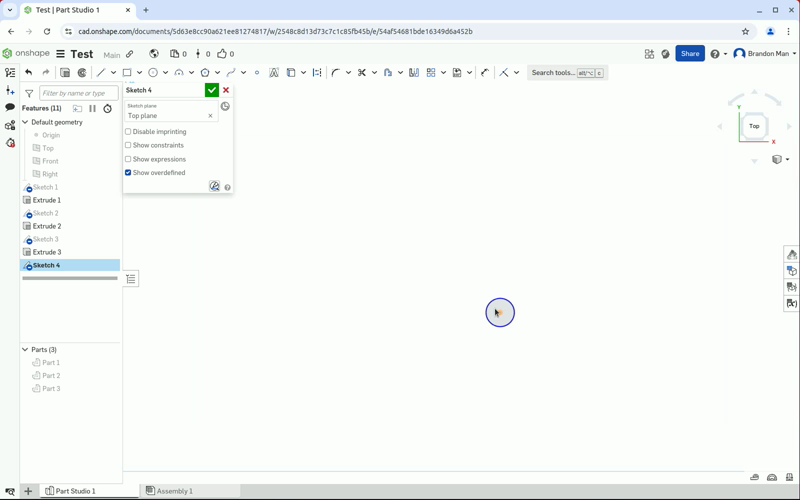
scroll(6)
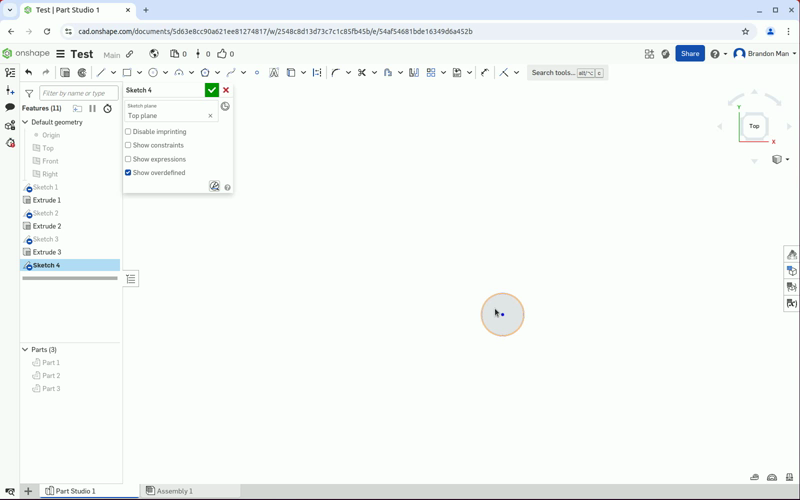
scroll(6)
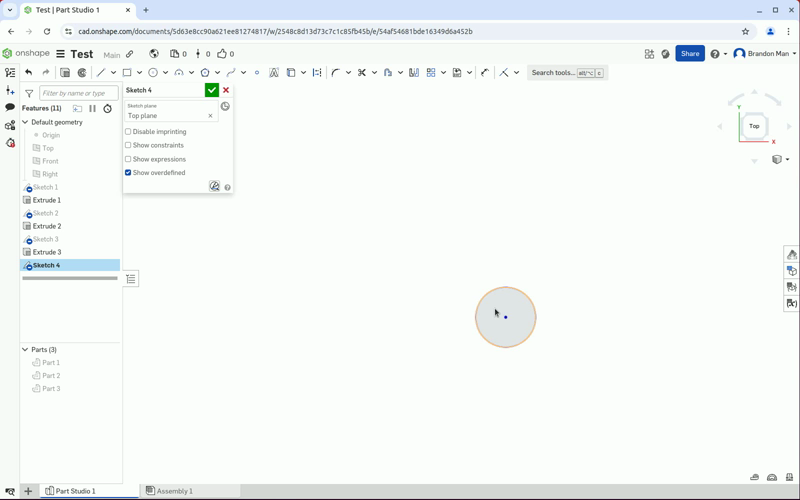
scroll(6)
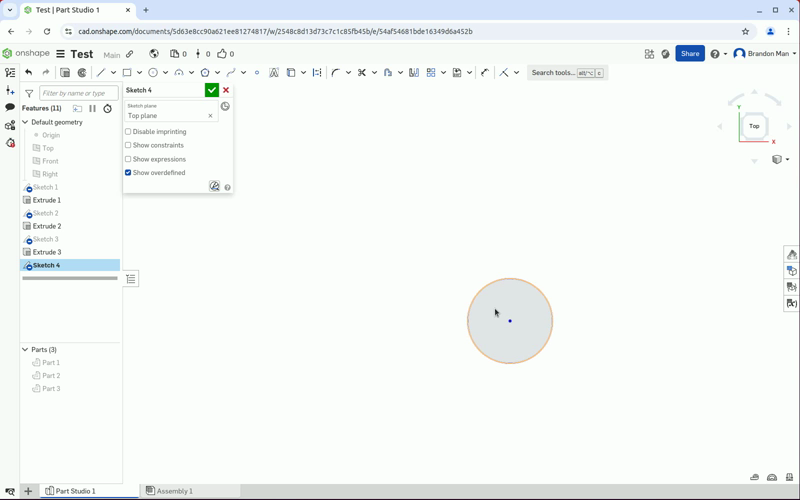
scroll(6)
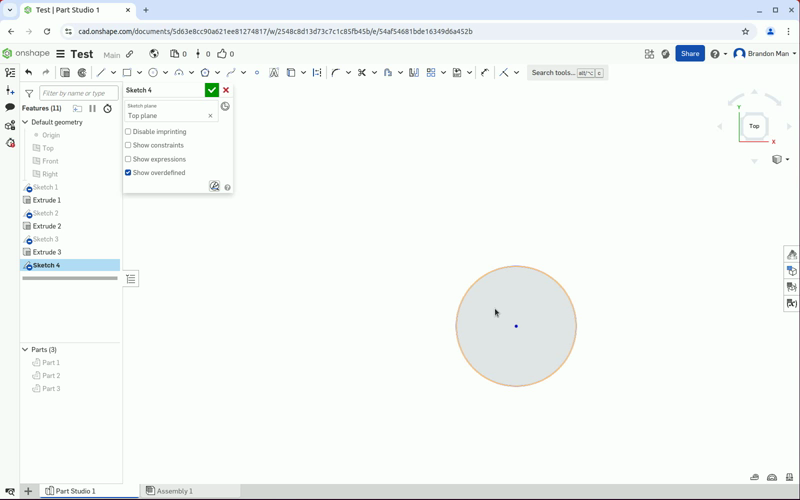
scroll(6)
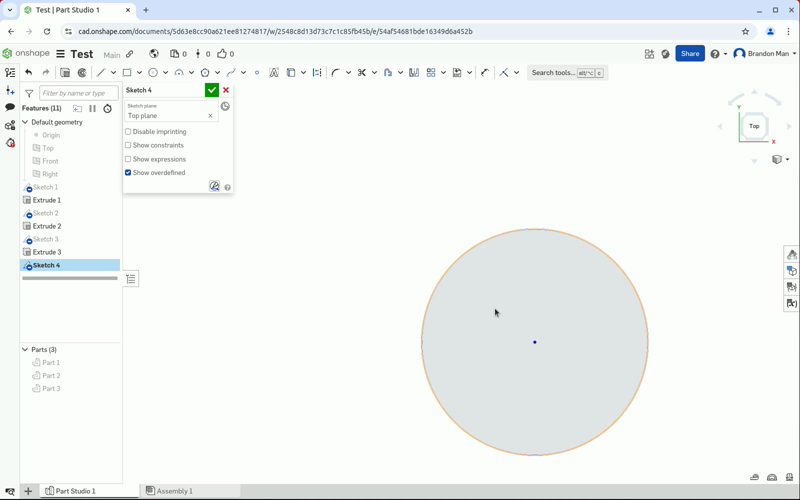
click(495, 308)
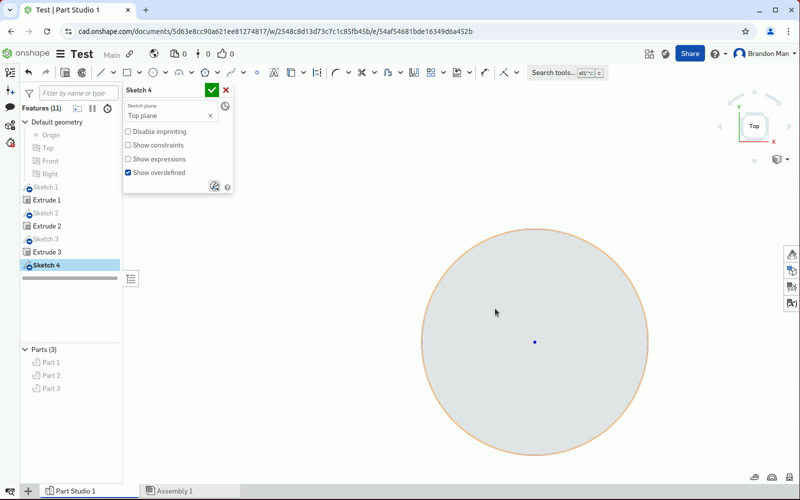
scroll(-6)
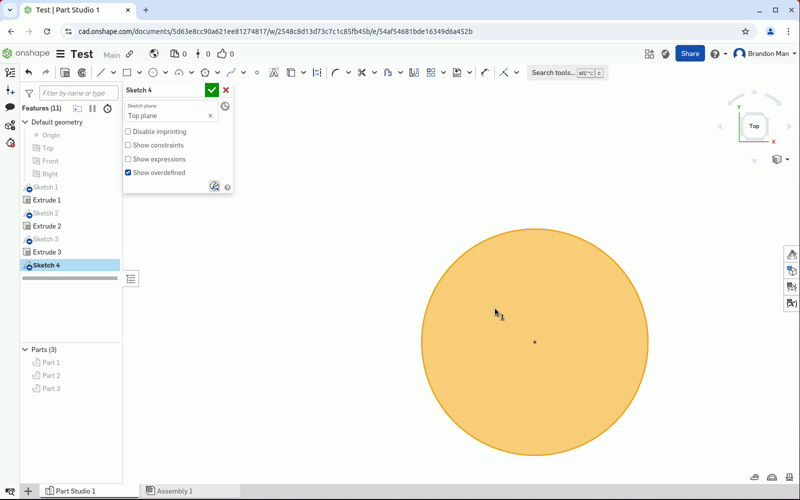
scroll(-6)
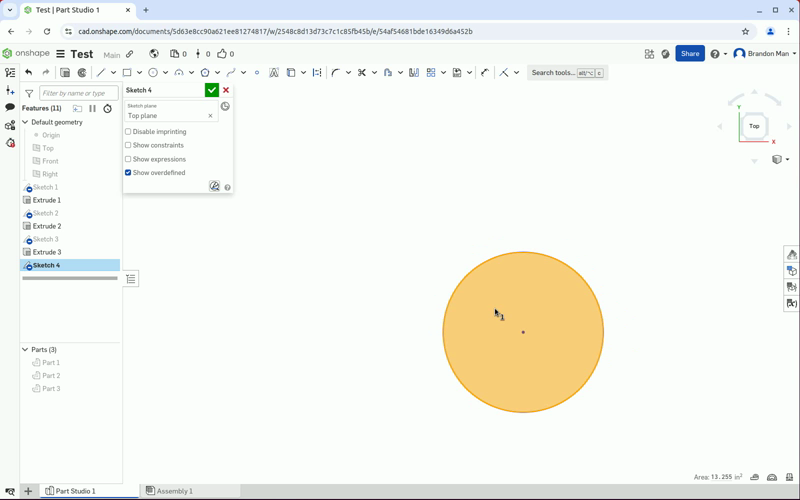
scroll(-6)
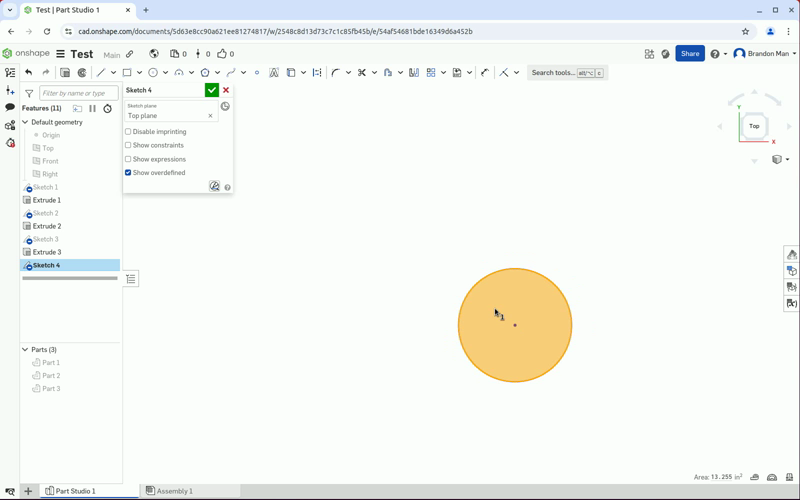
scroll(-6)
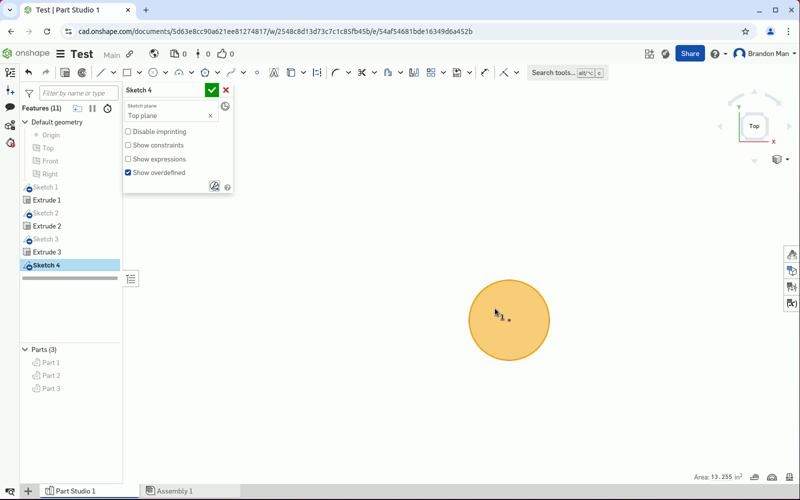
scroll(-6)
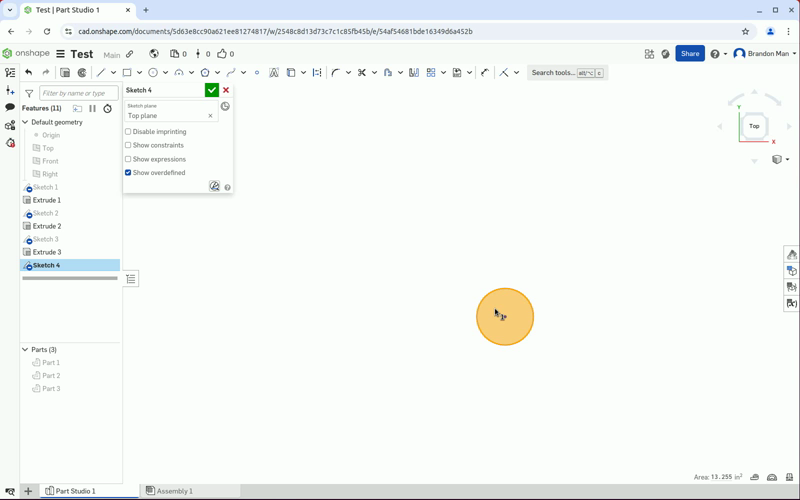
scroll(-6)
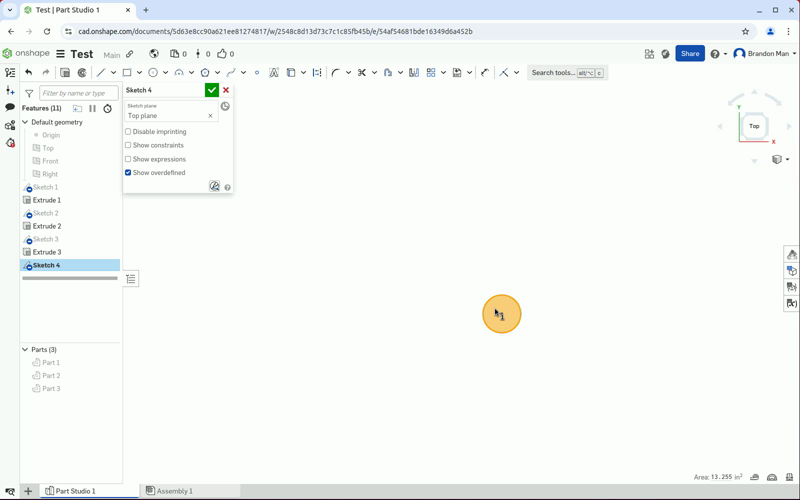
scroll(-6)
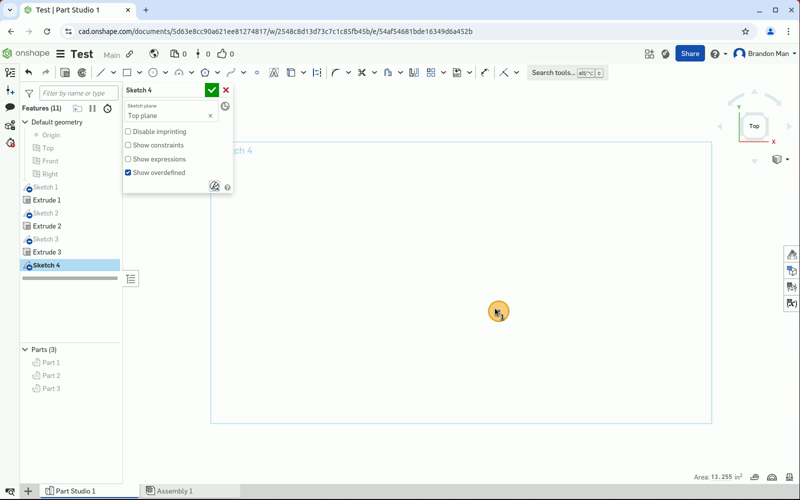
mouse_move(73, 352)
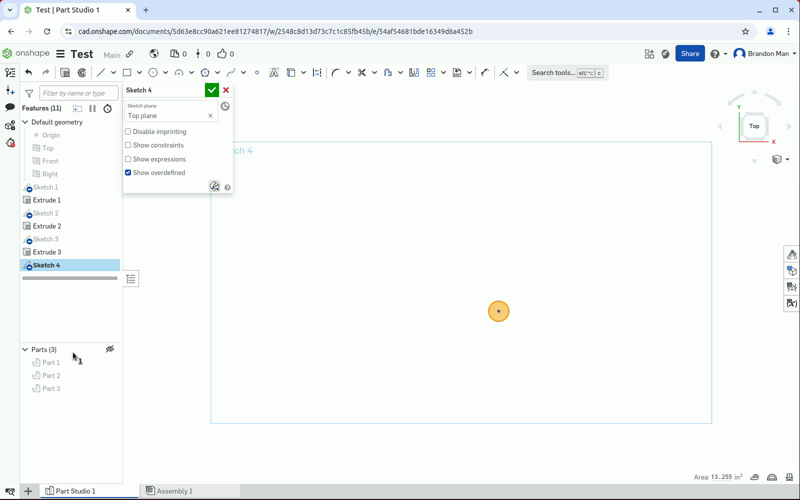
key(shift+y)
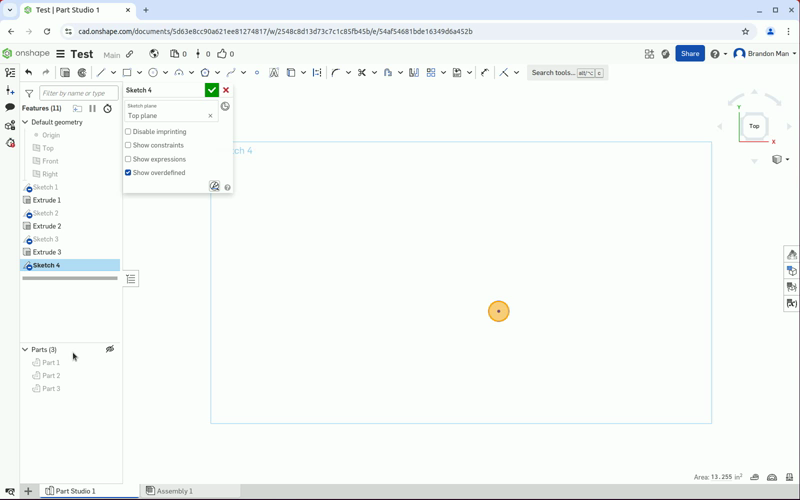
key(shift+e)
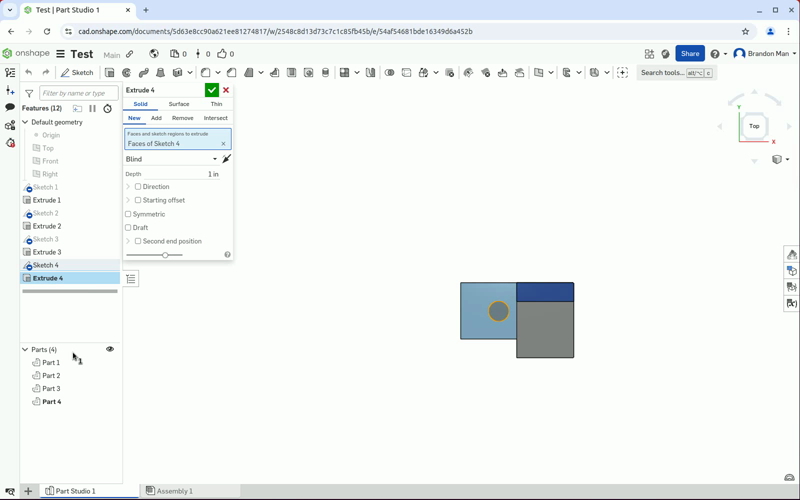
mouse_move(143, 106)
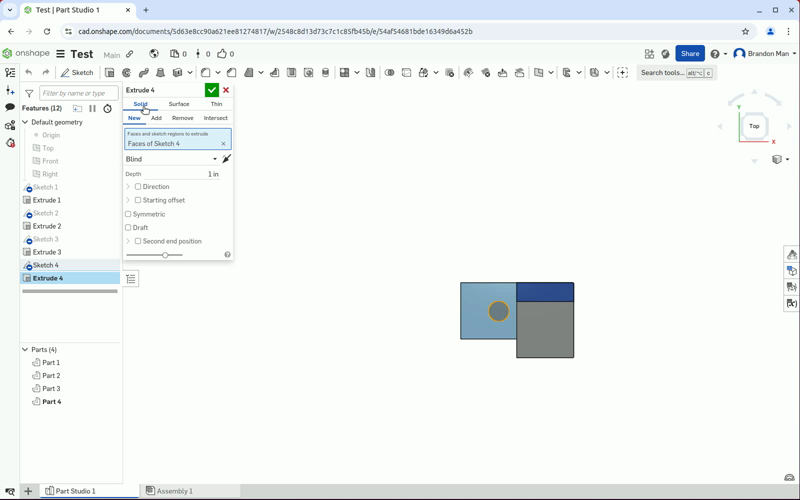
click(143, 106)
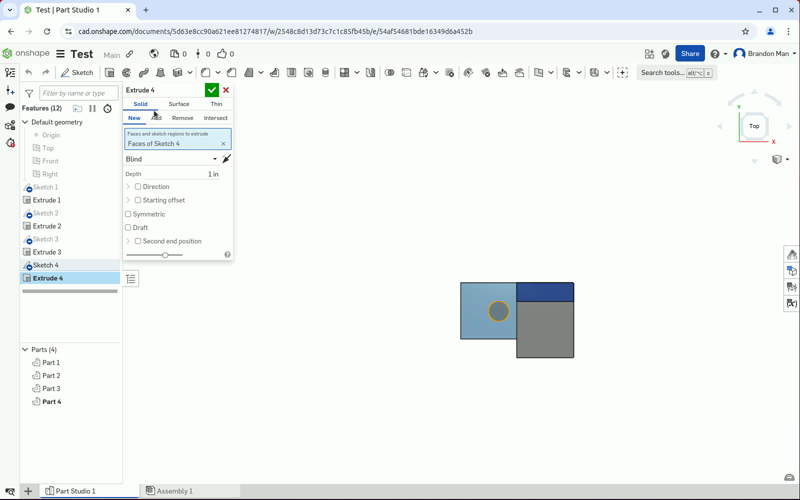
mouse_move(186, 120)
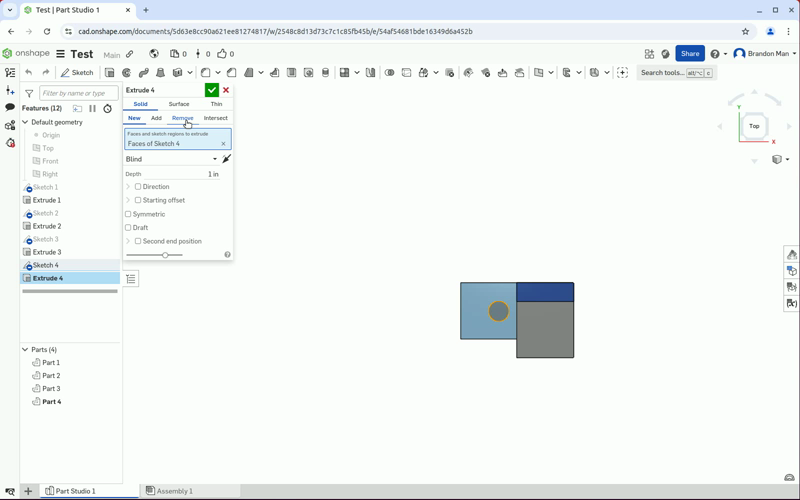
click(186, 120)
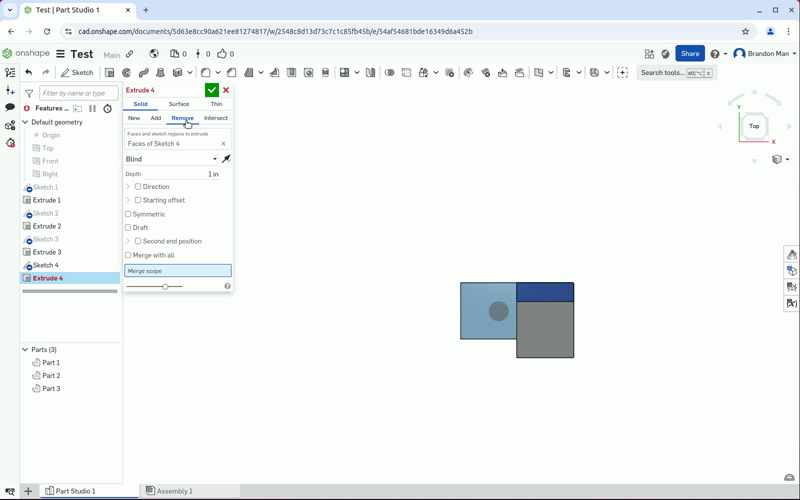
key(tab, 4)
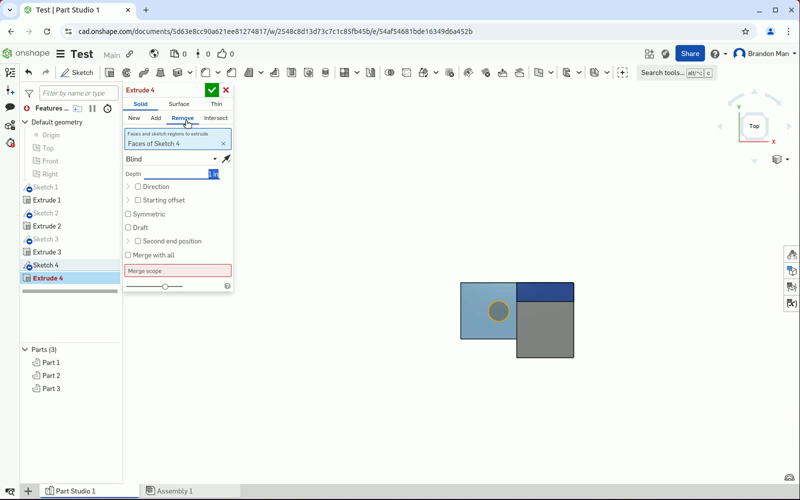
text(-11.554)
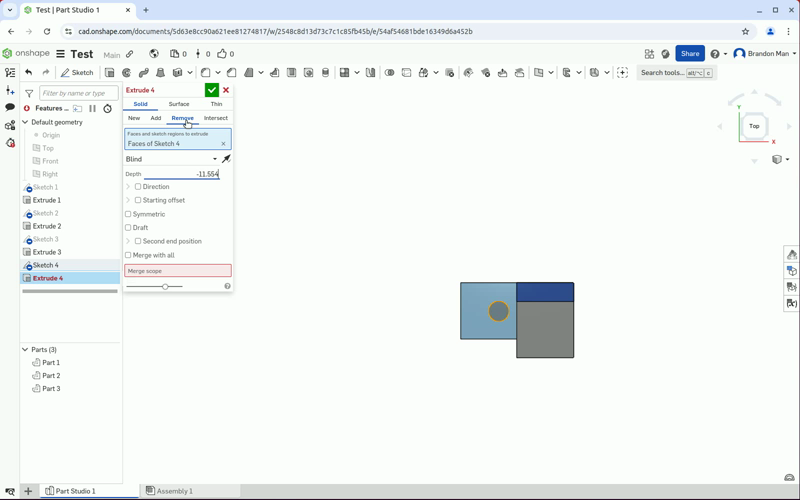
key(tab, 6)
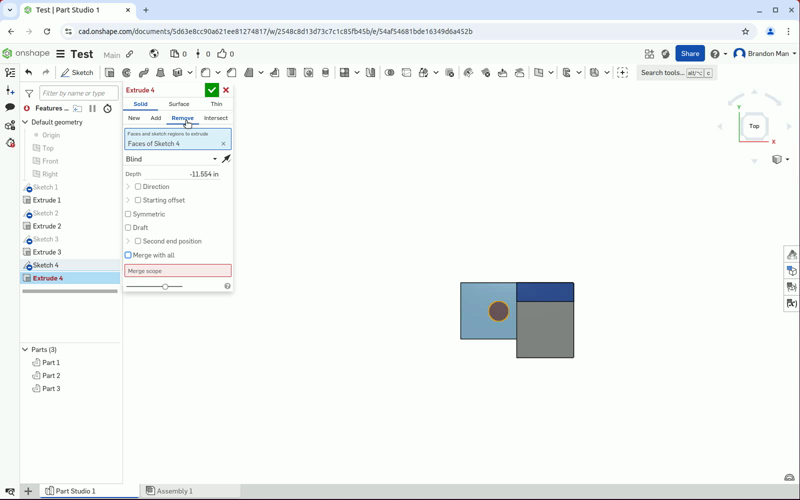
key(space)
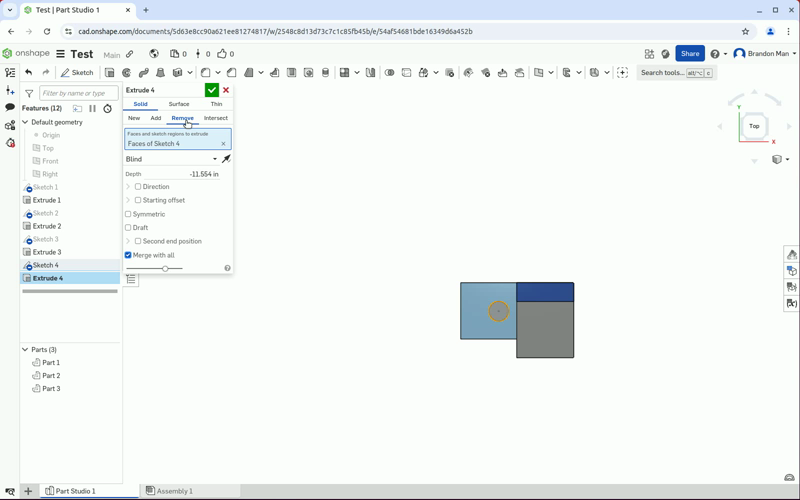
key(enter)
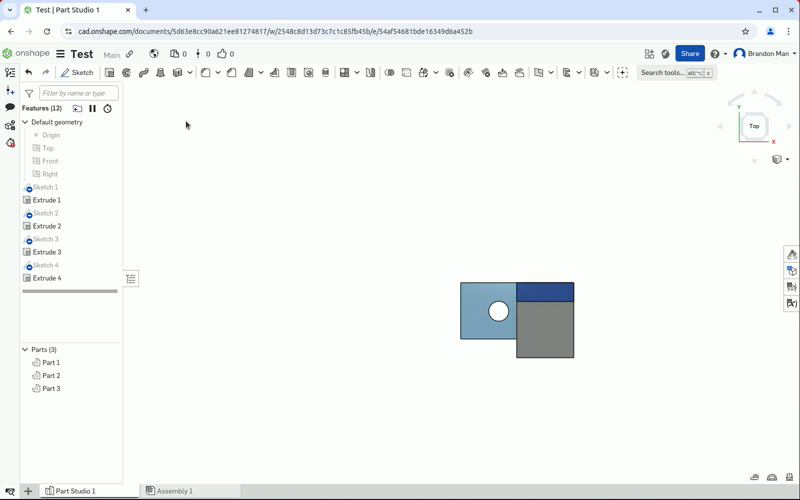
key(shift+h)
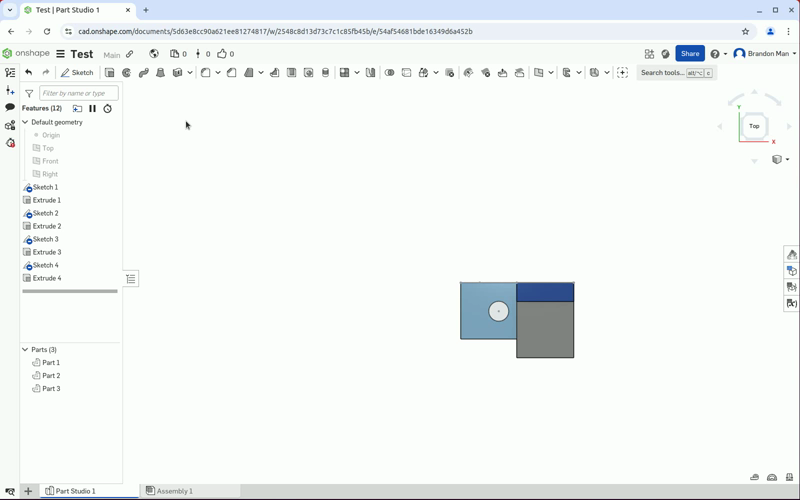
key(shift+h)
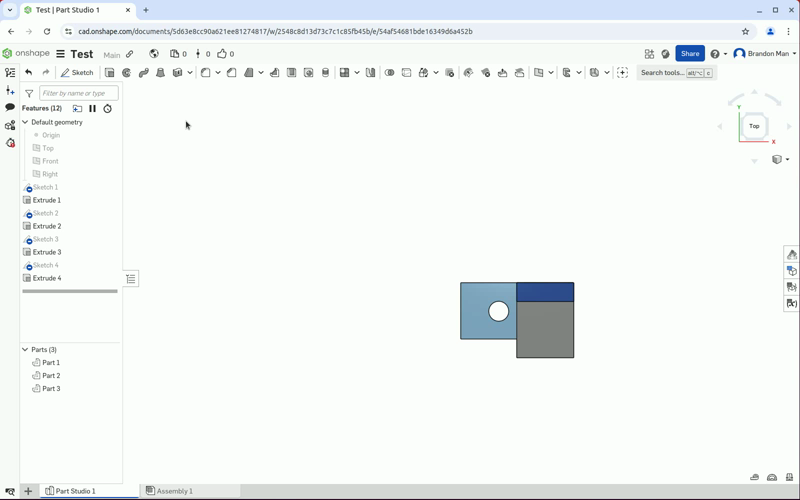
mouse_move(73, 189)
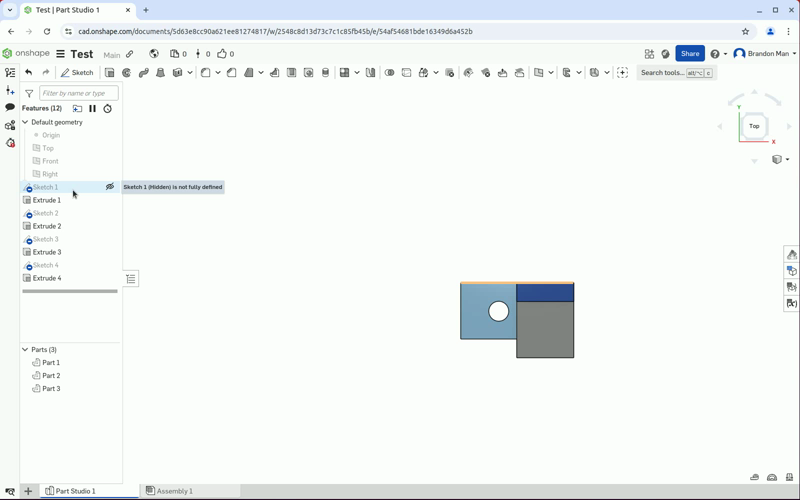
click(73, 189)
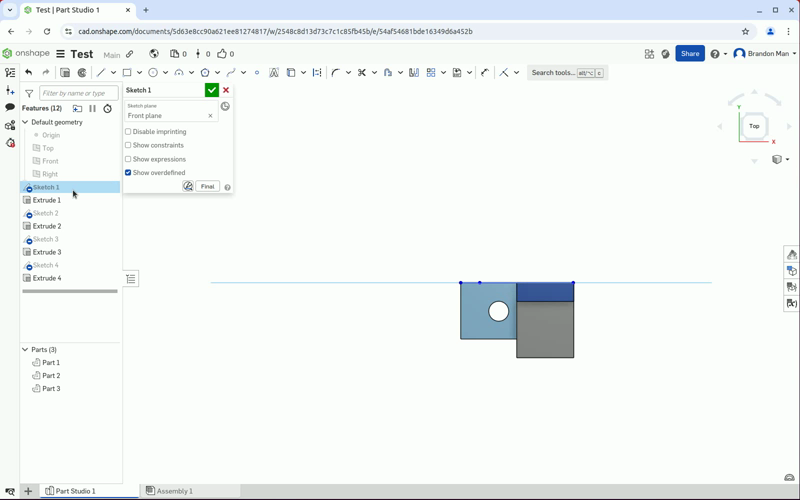
mouse_move(229, 92)
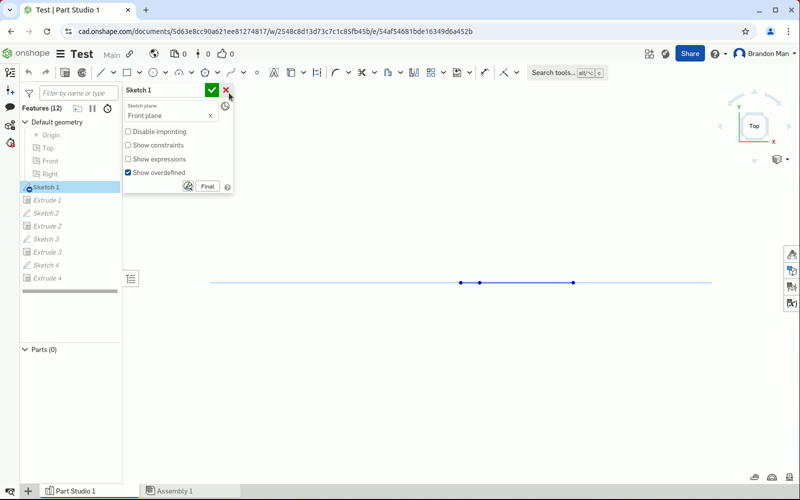
click(229, 92)
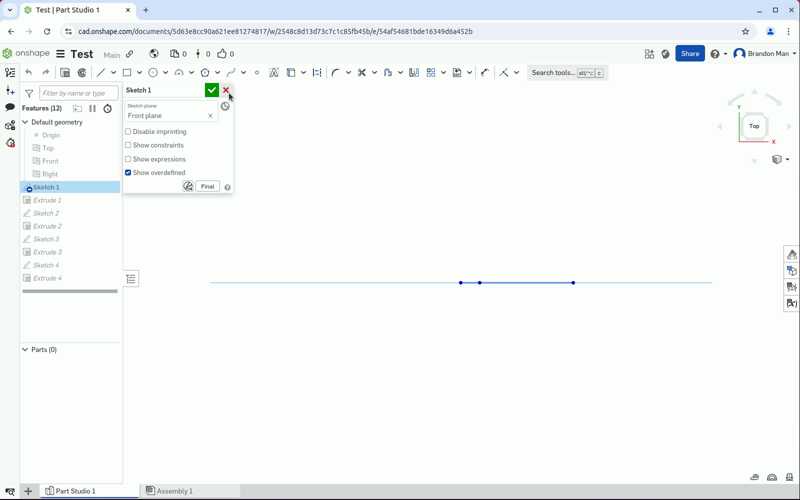
key(shift+s)
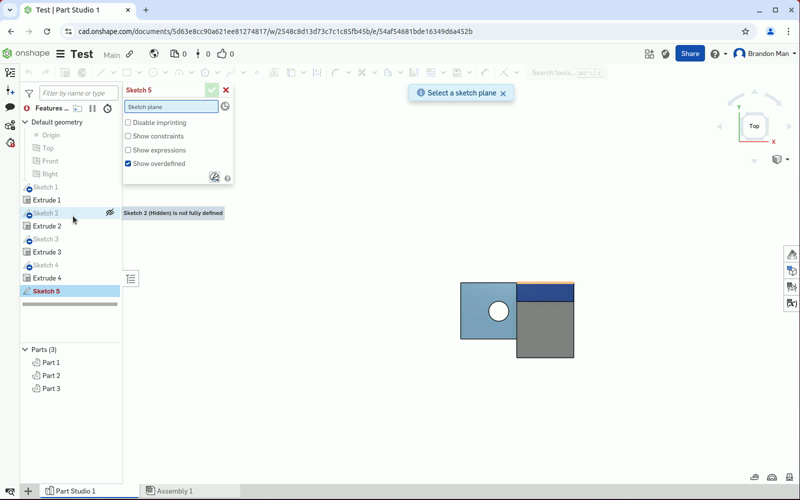
scroll(3)
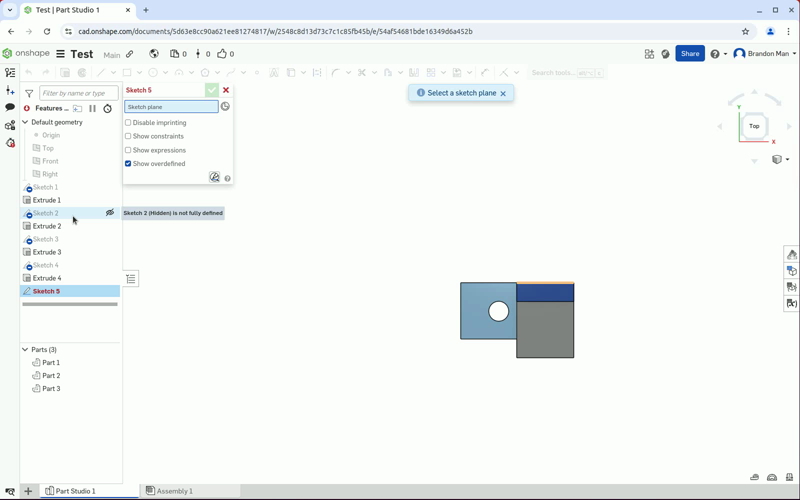
mouse_move(73, 150)
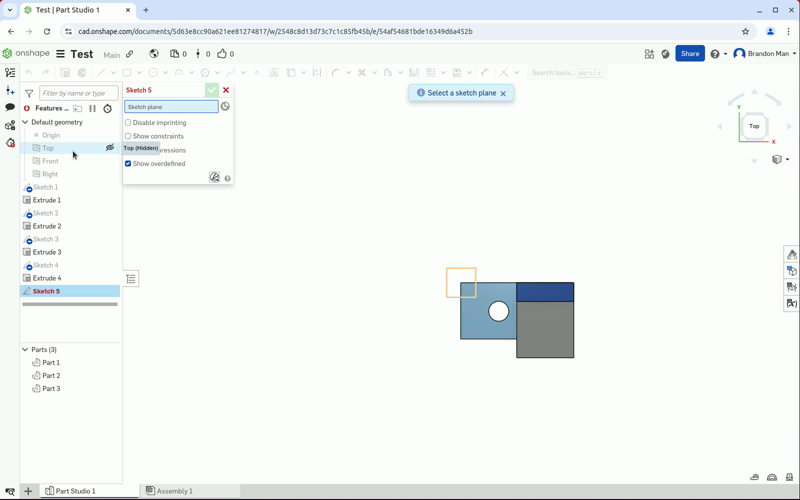
click(73, 150)
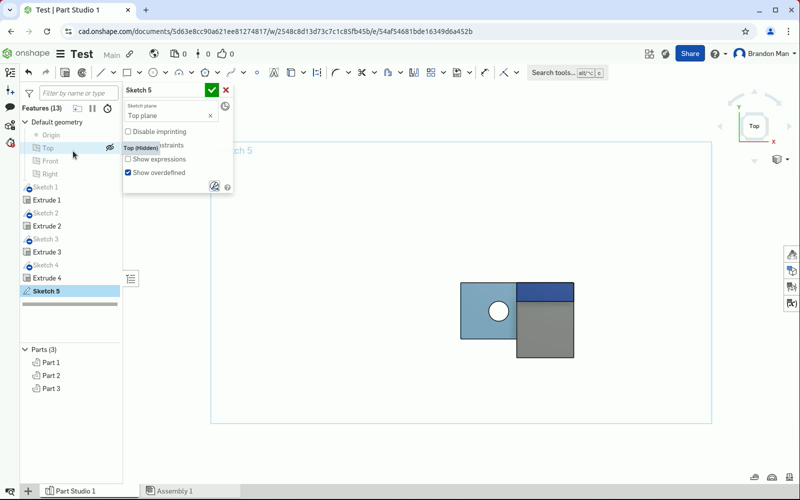
mouse_move(73, 352)
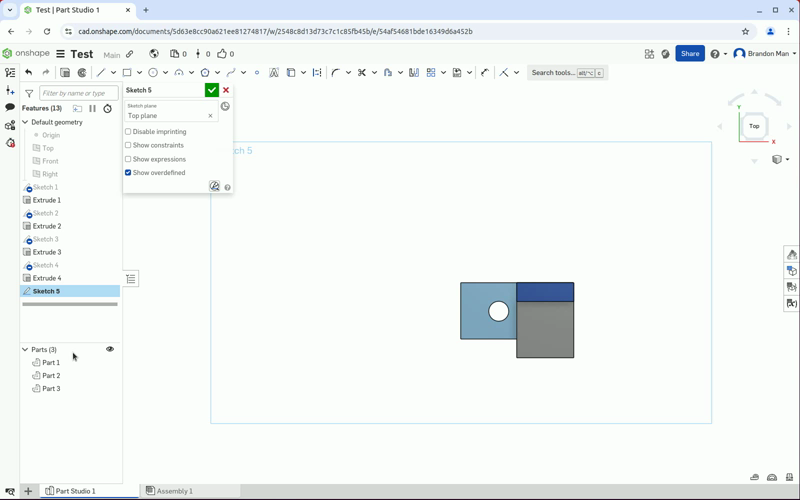
key(y)
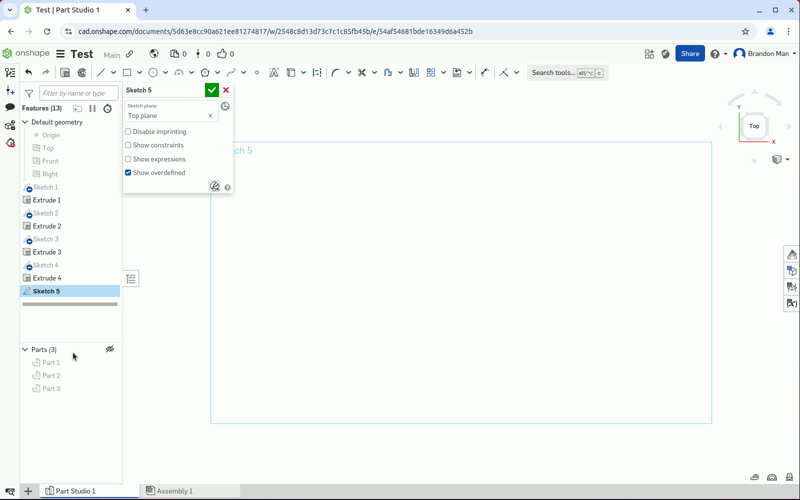
key(c)
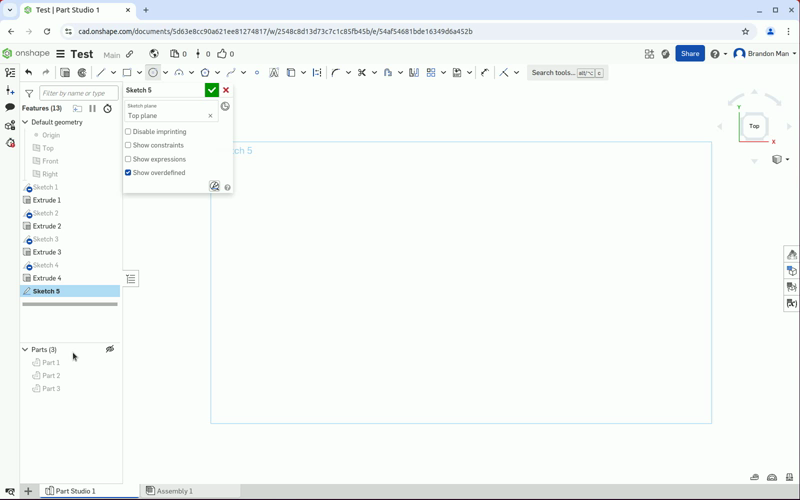
key_down(shift)
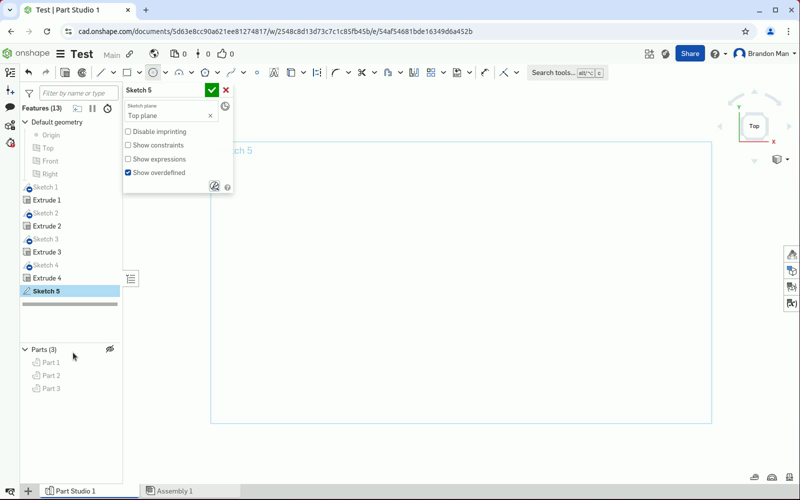
mouse_move(545, 329)
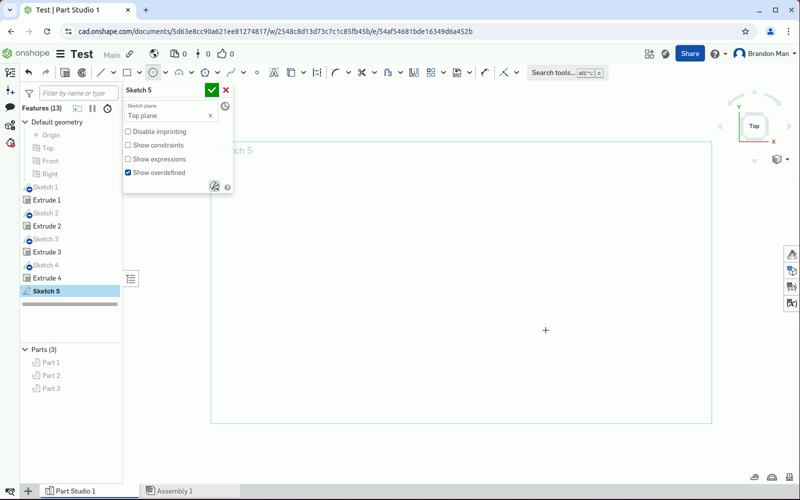
click(545, 329)
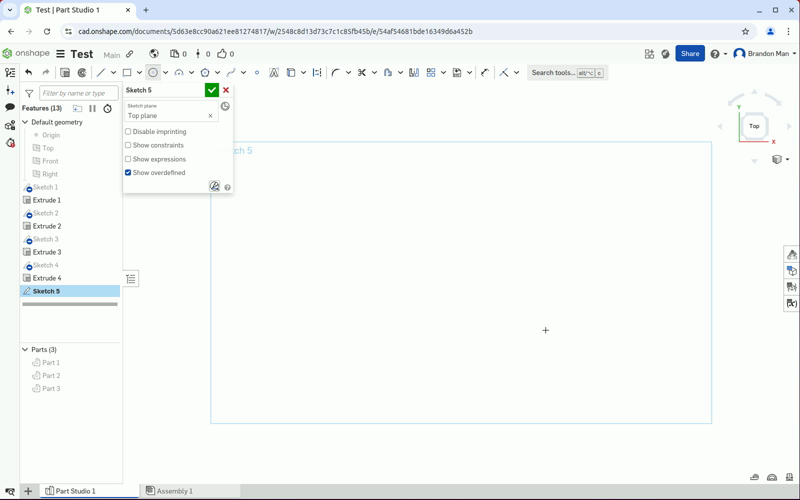
key_up(shift)
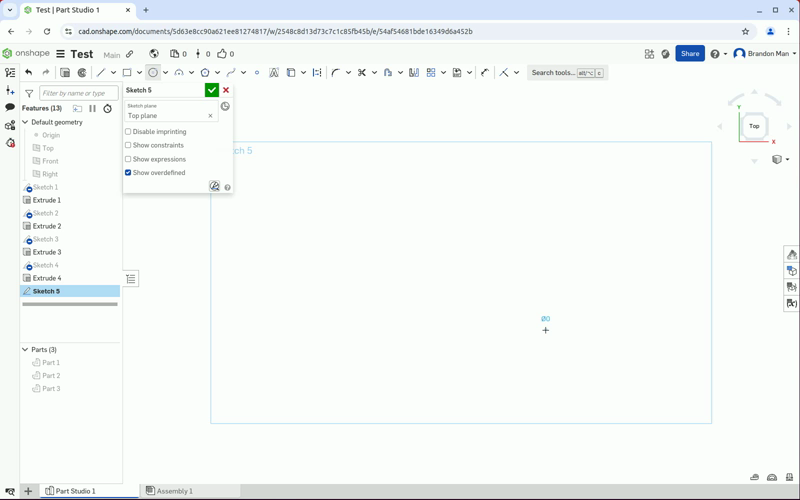
mouse_move(555, 329)
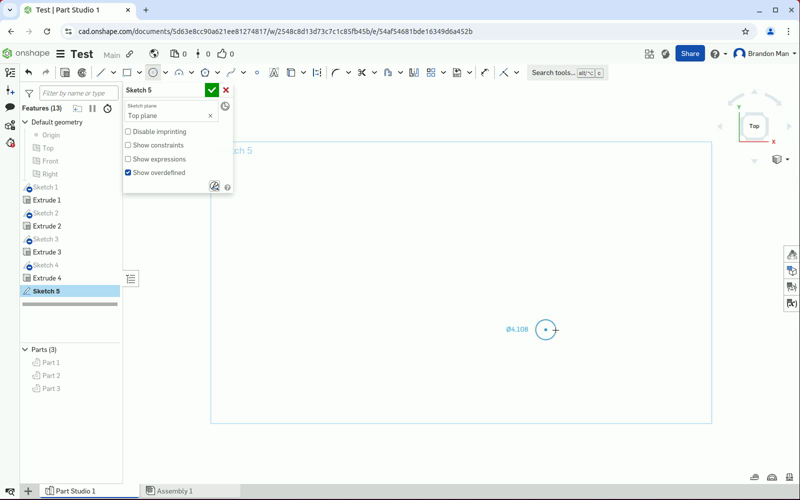
click(555, 329)
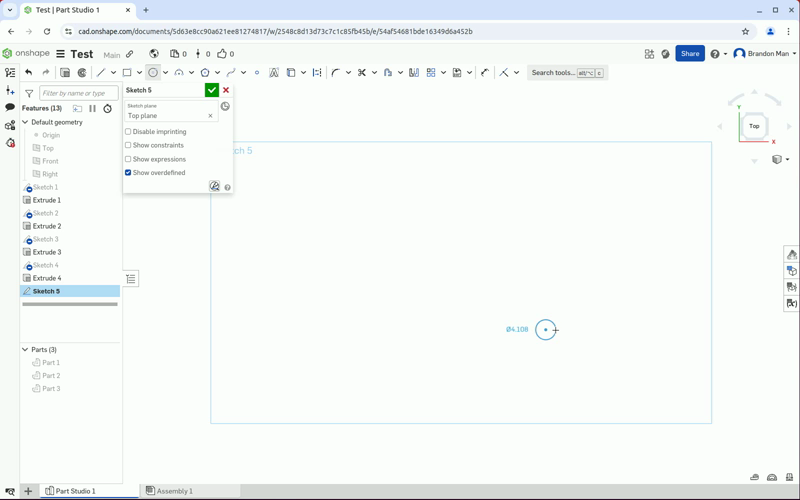
key(esc)
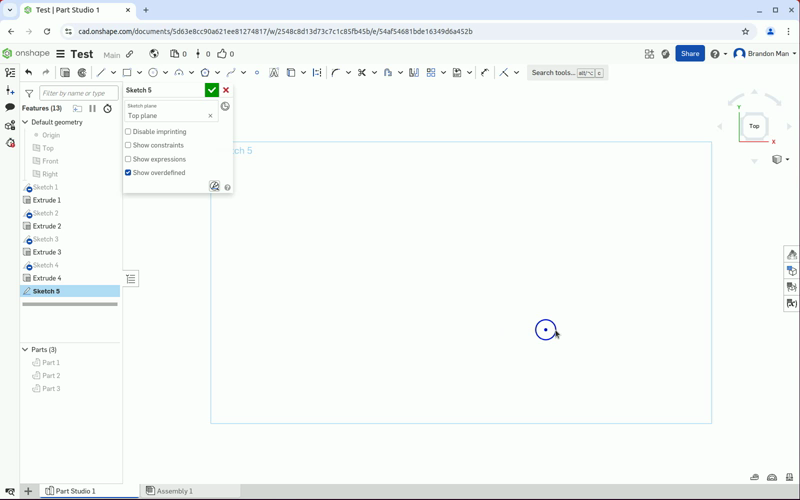
mouse_move(552, 325)
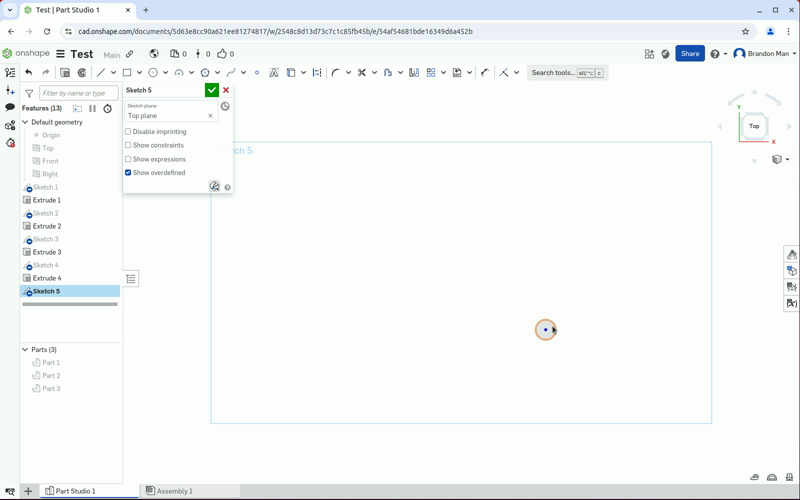
scroll(6)
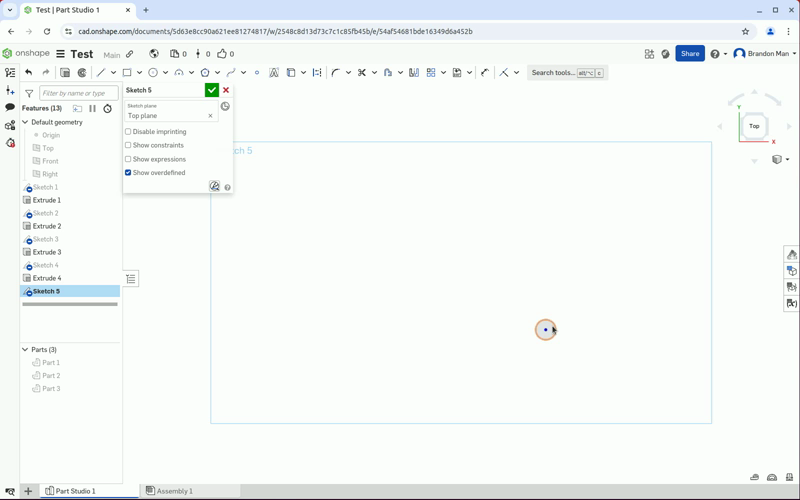
scroll(6)
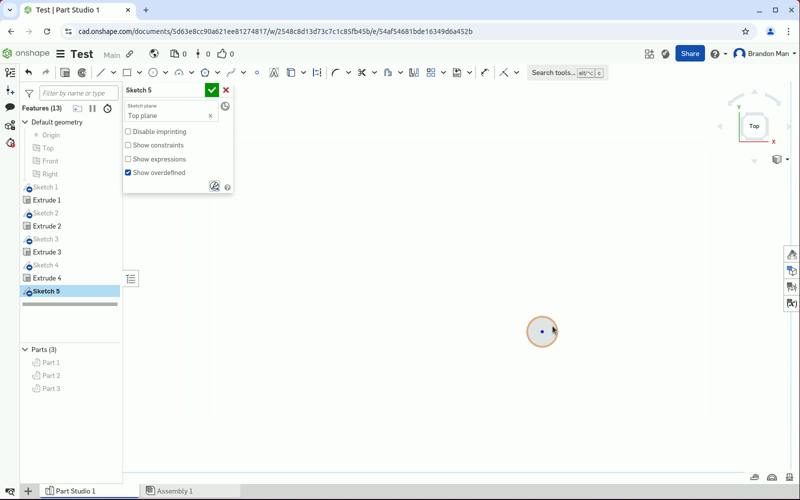
scroll(6)
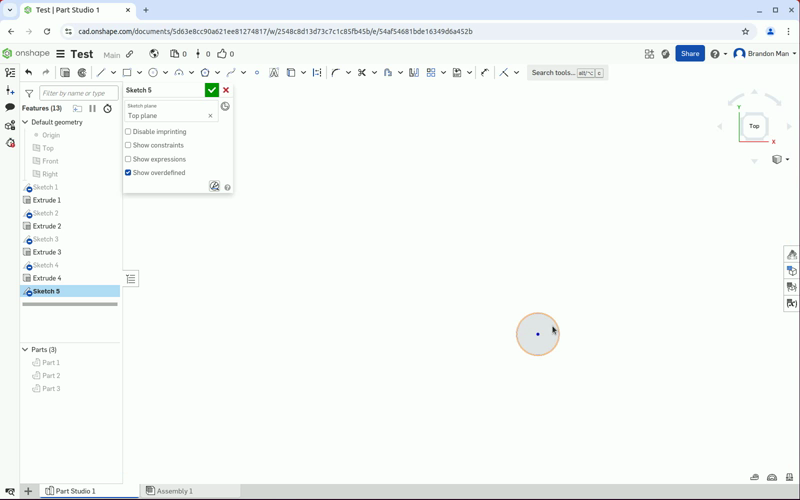
scroll(6)
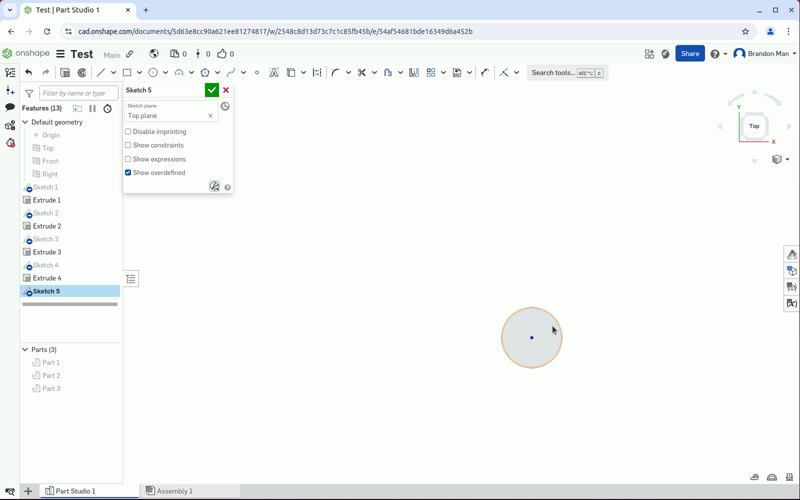
scroll(6)
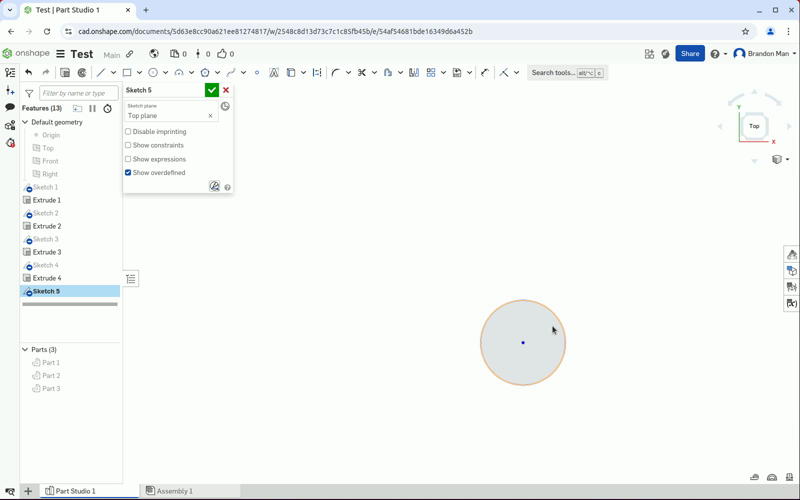
scroll(6)
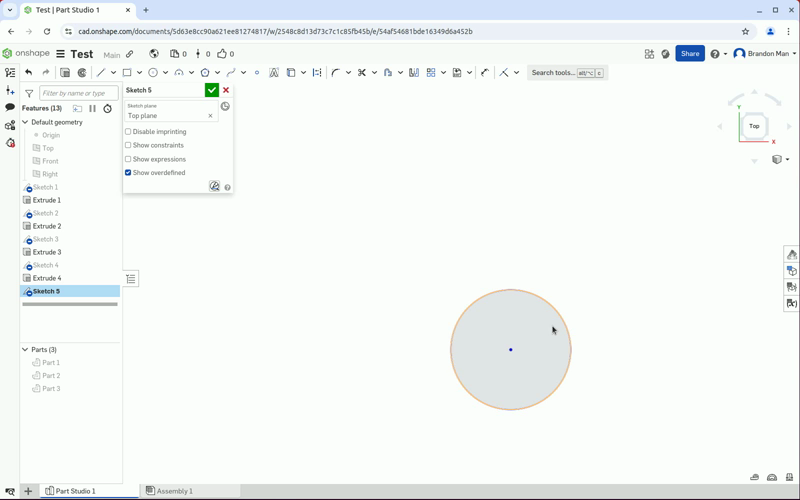
scroll(6)
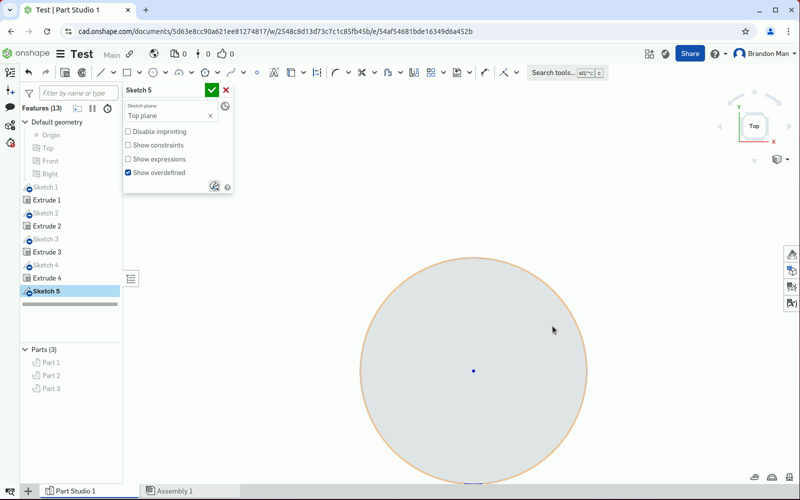
click(552, 325)
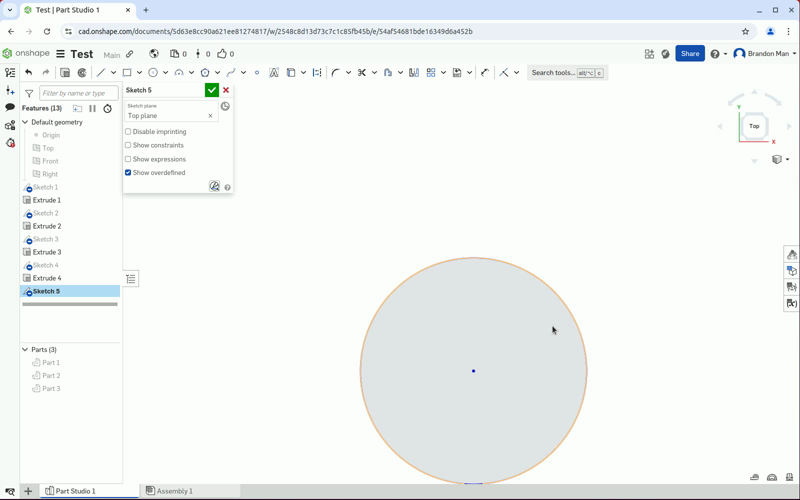
scroll(-6)
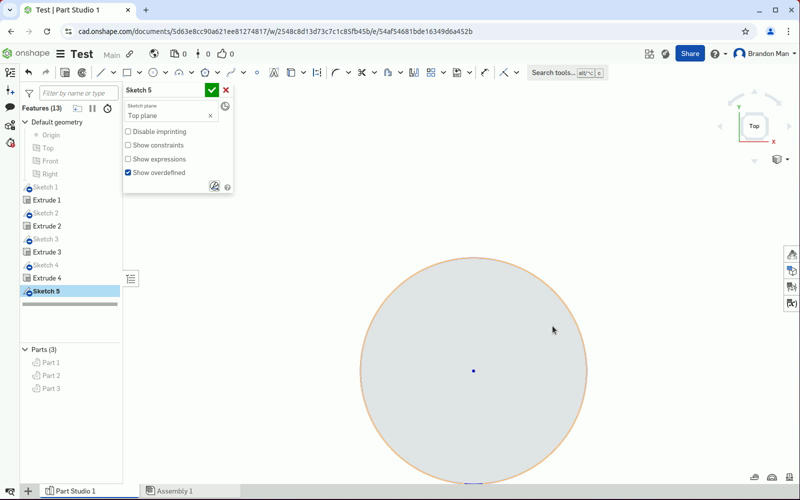
scroll(-6)
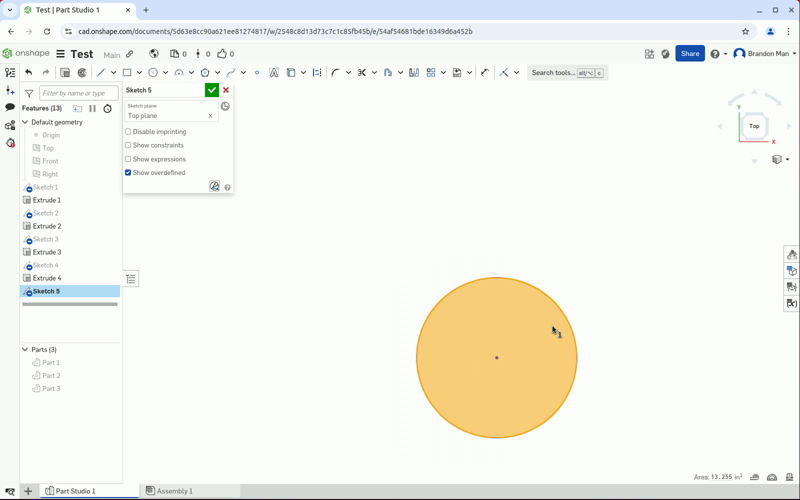
scroll(-6)
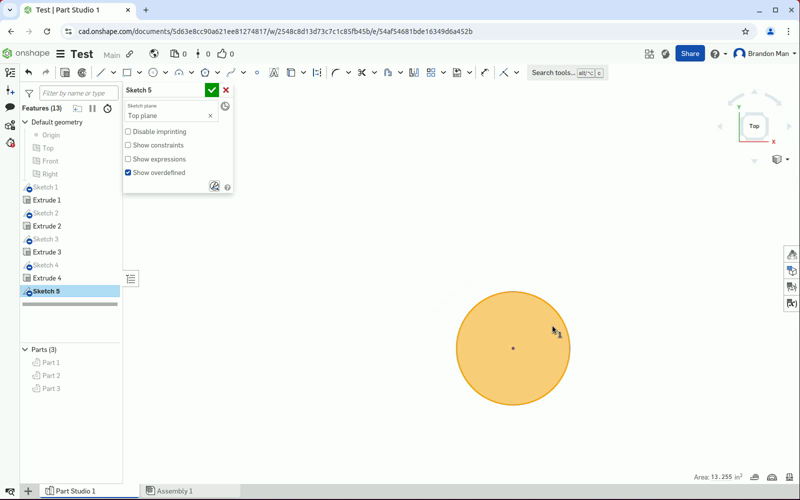
scroll(-6)
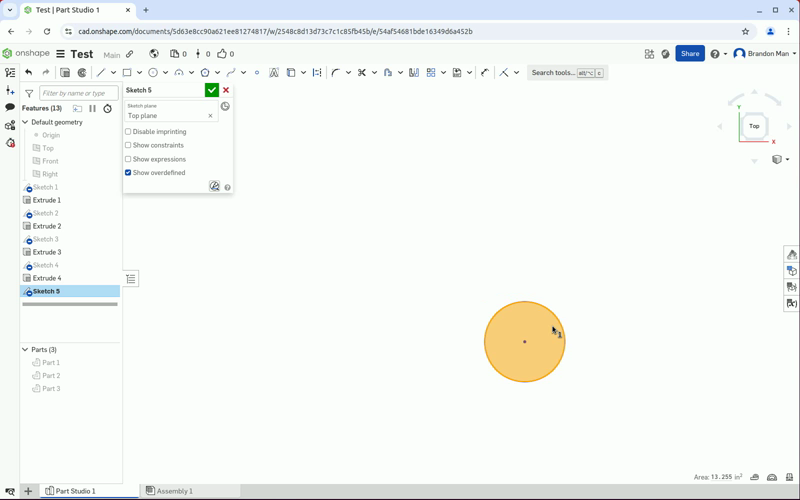
scroll(-6)
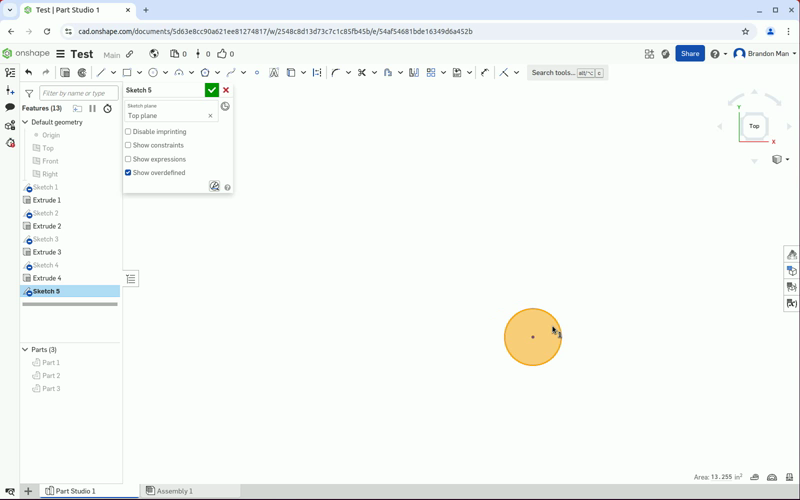
scroll(-6)
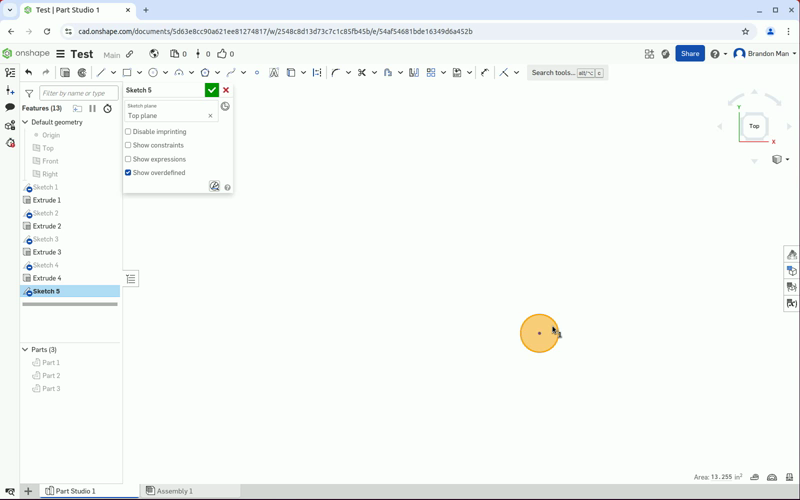
scroll(-6)
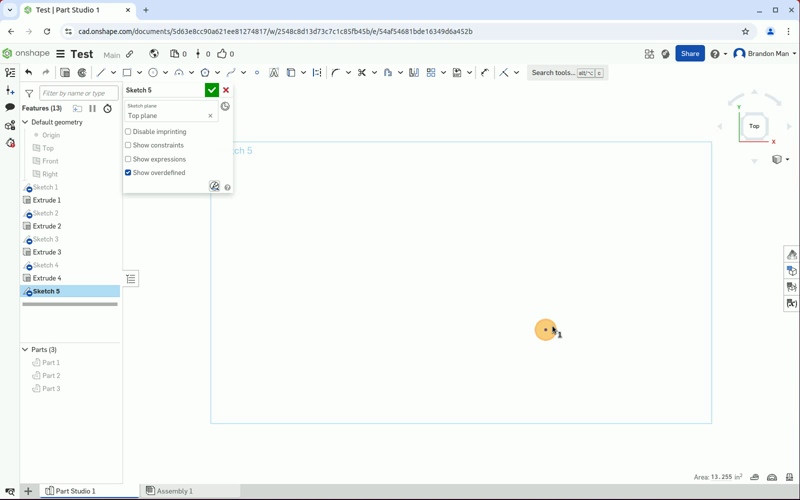
mouse_move(73, 352)
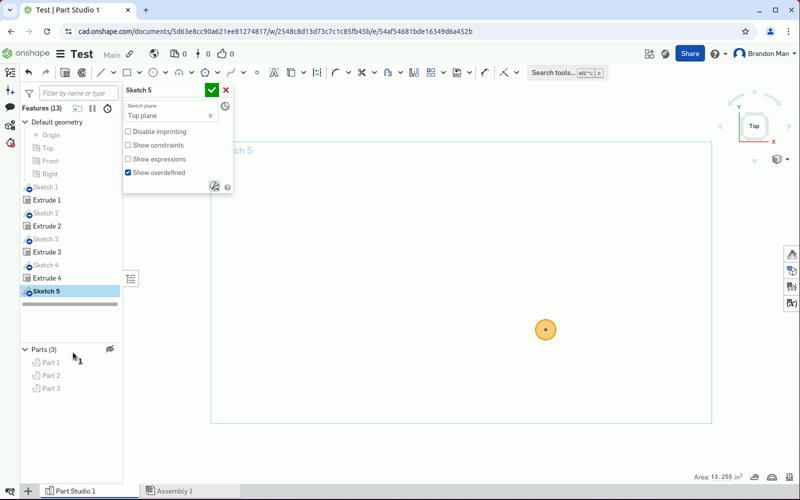
key(shift+y)
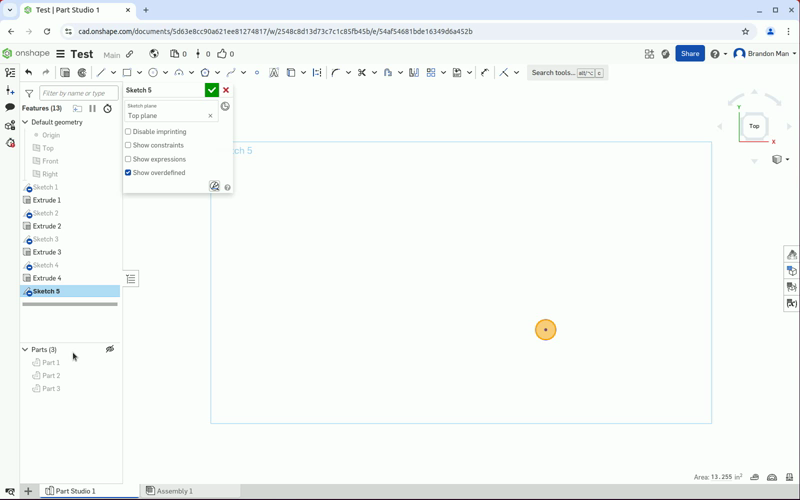
key(shift+e)
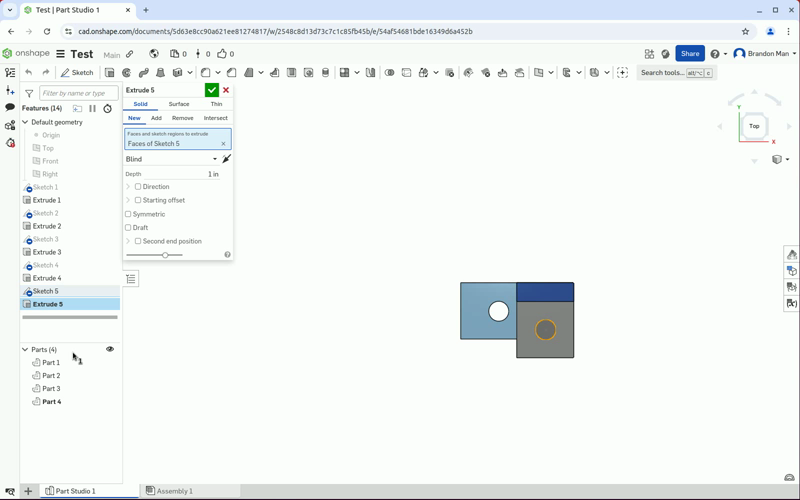
mouse_move(143, 106)
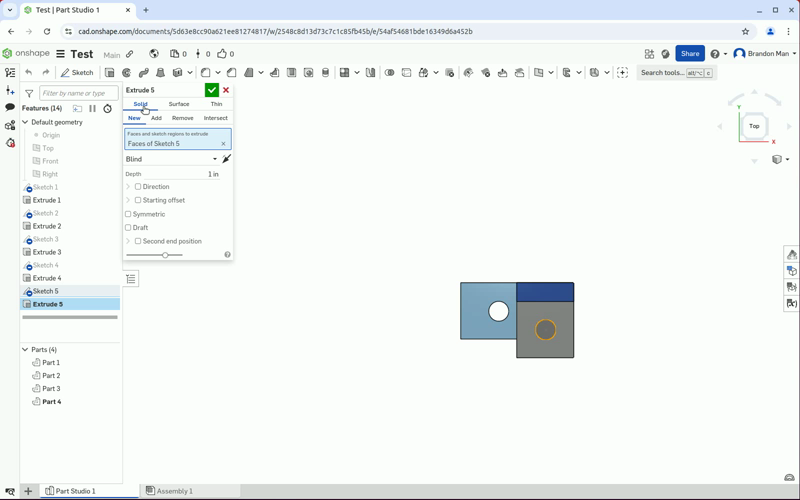
click(143, 106)
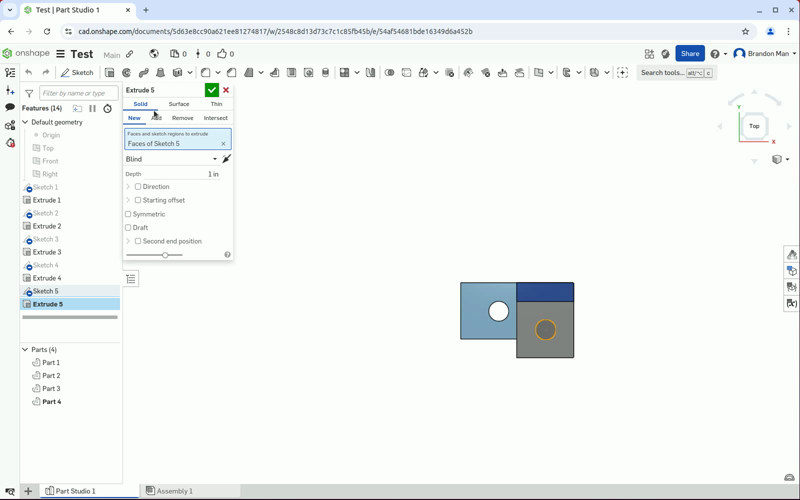
mouse_move(186, 120)
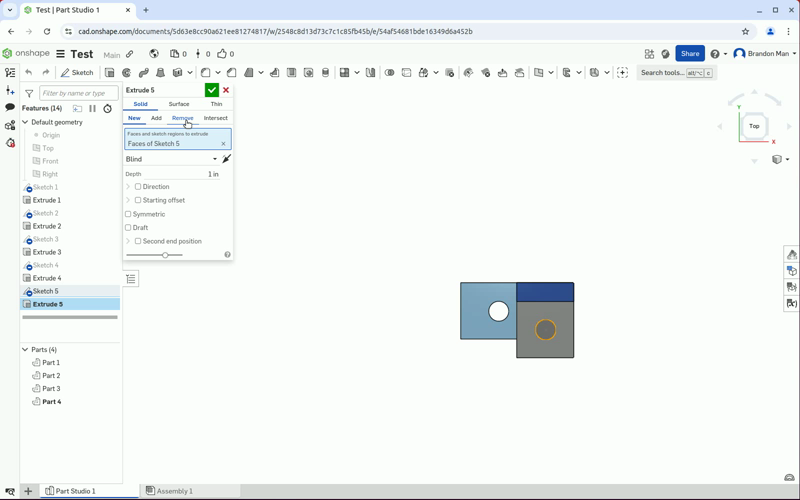
click(186, 120)
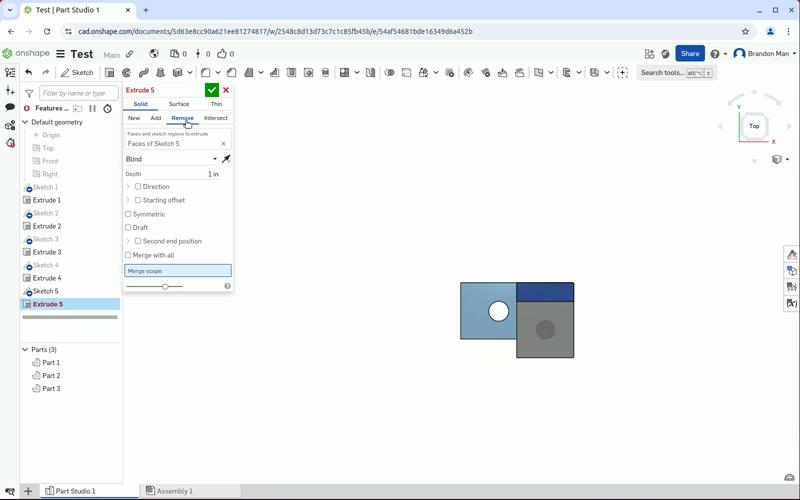
key(tab, 4)
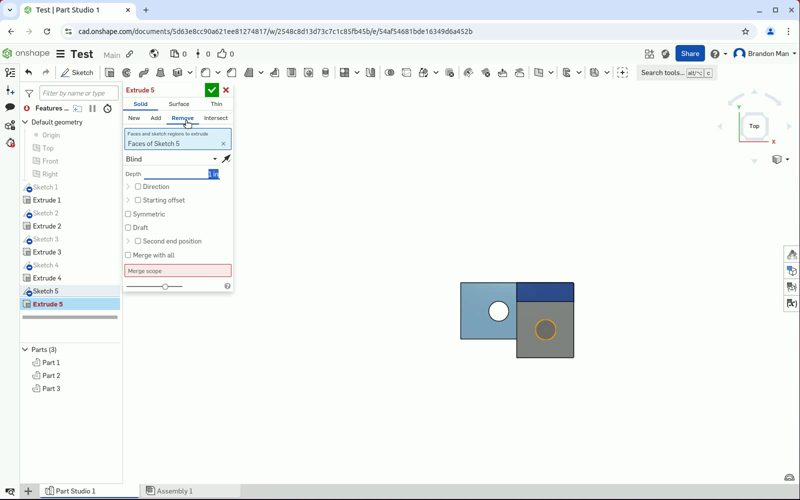
text(-11.554)
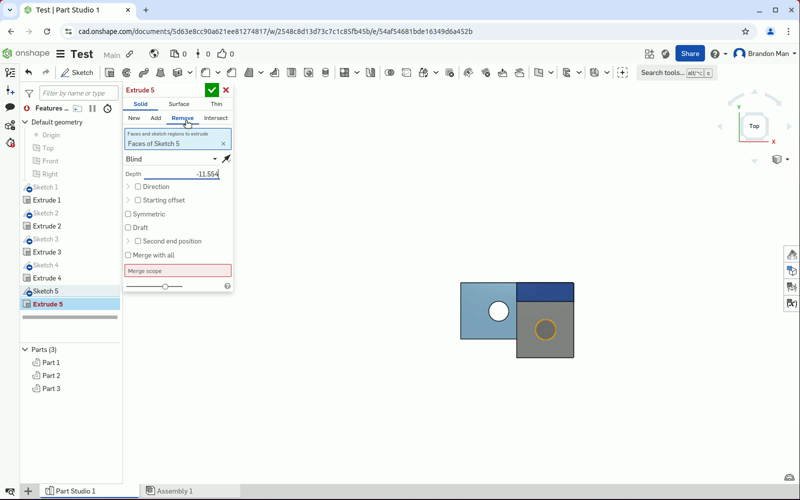
key(tab, 6)
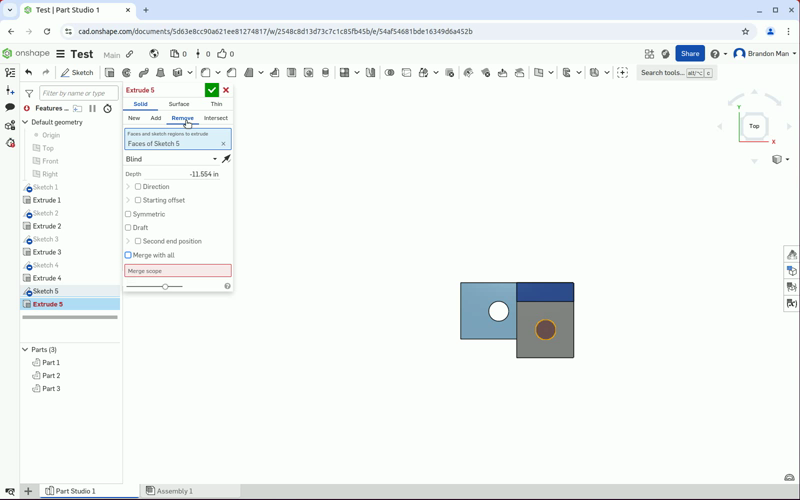
key(space)
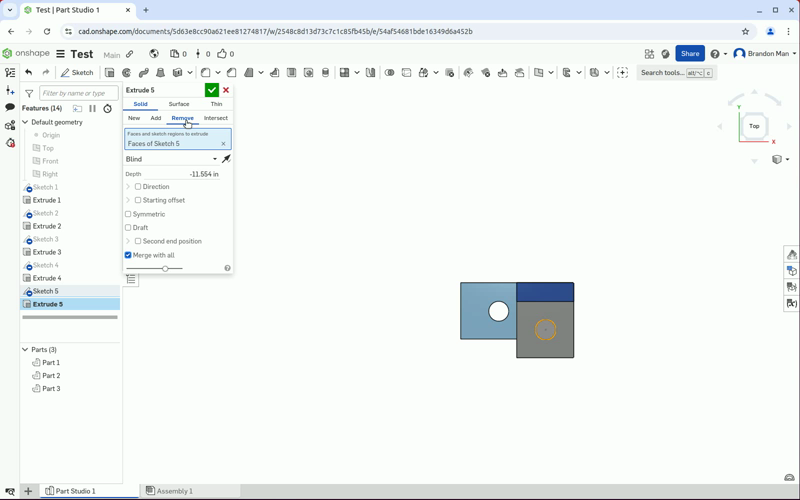
key(enter)
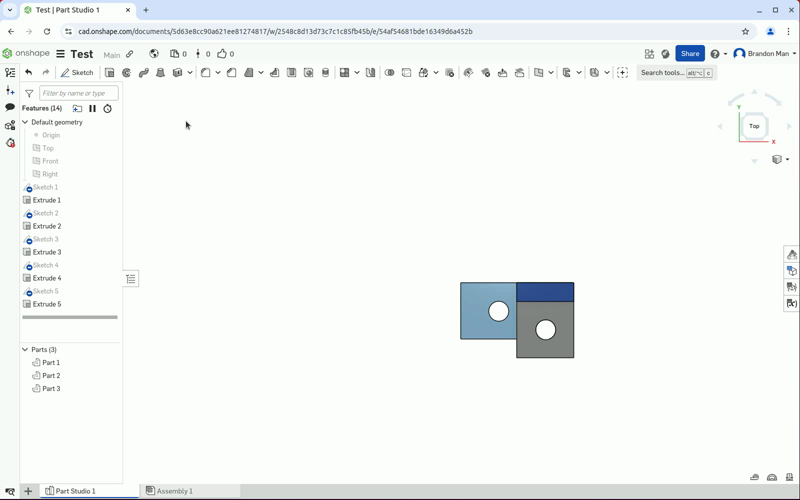
key(shift+h)
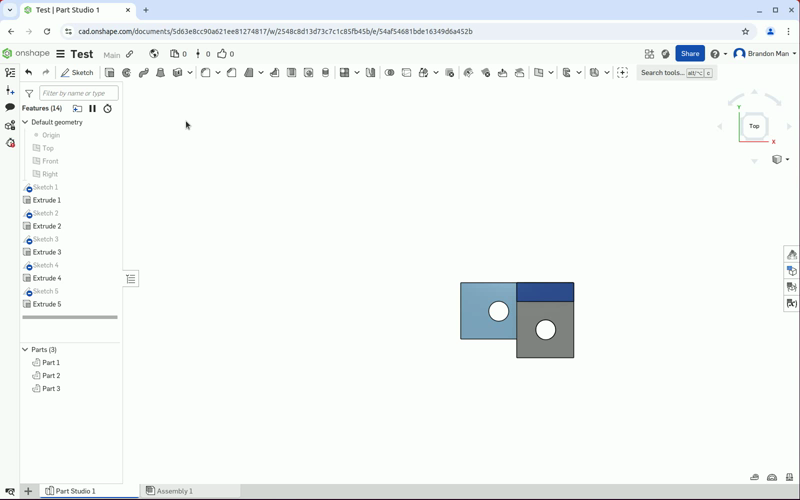
key(shift+h)
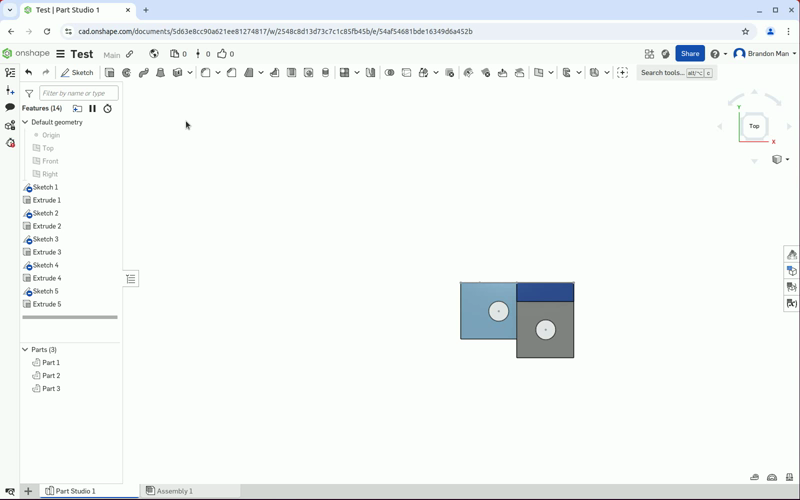
key(shift+7)
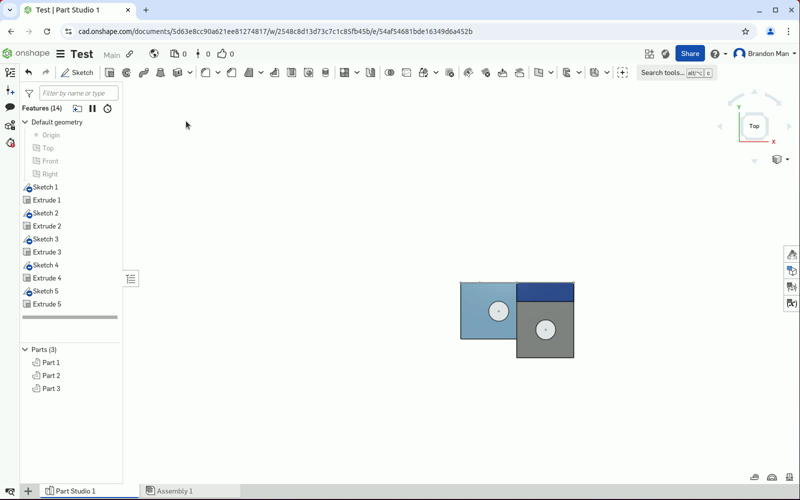
key(up, 3)
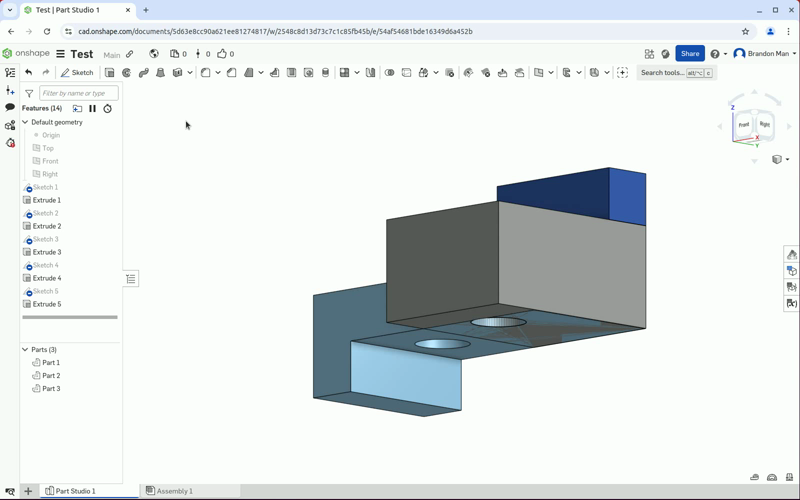
key(left, 3)
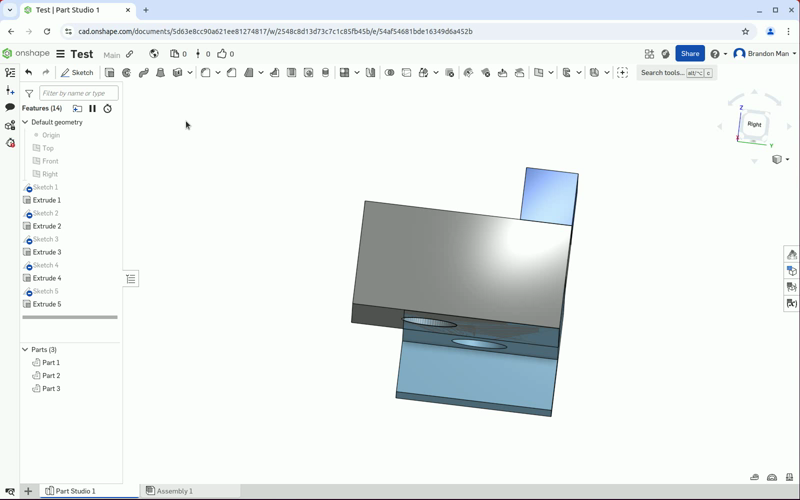
key(right, 3)
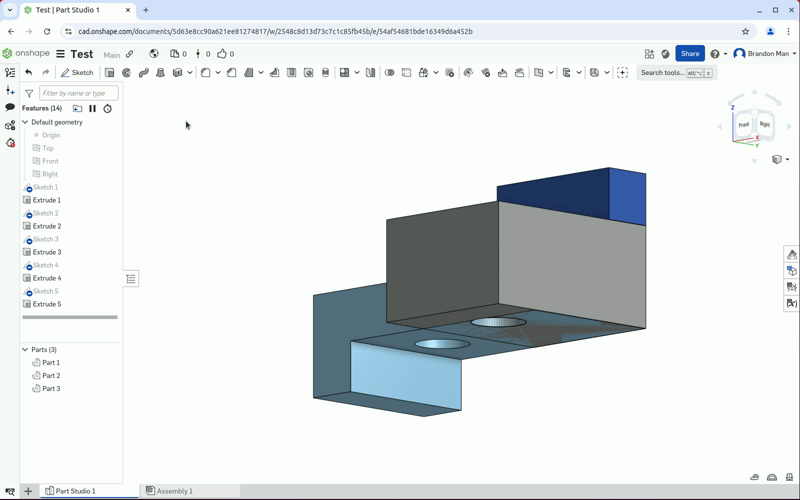
key(down, 3)
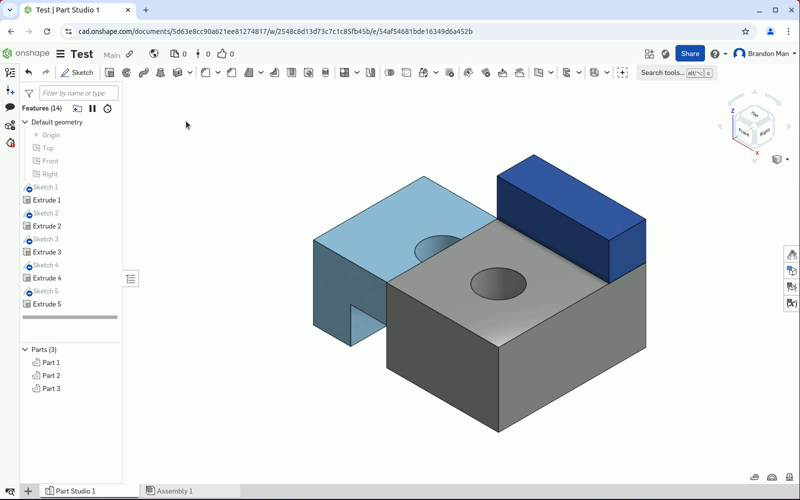
mouse_move(73, 189)
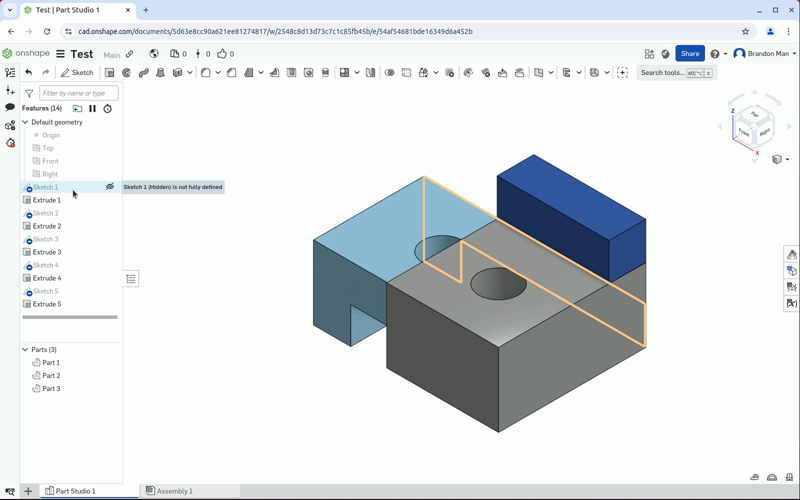
click(73, 189)